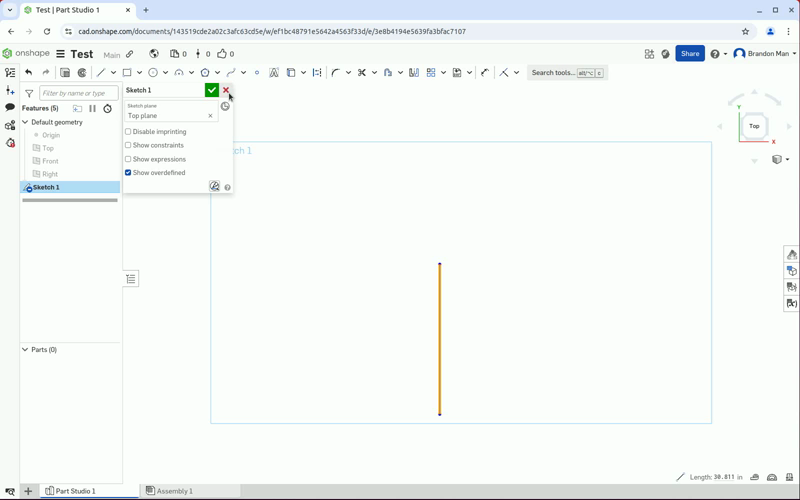
key(shift+h)
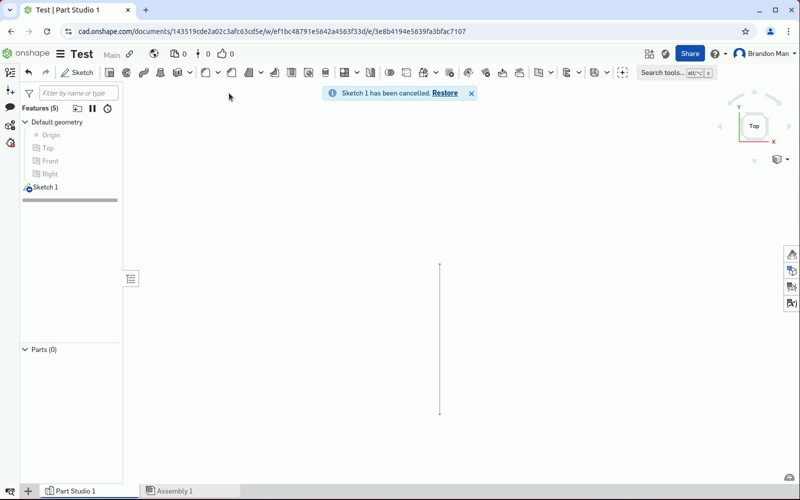
mouse_move(73, 352)
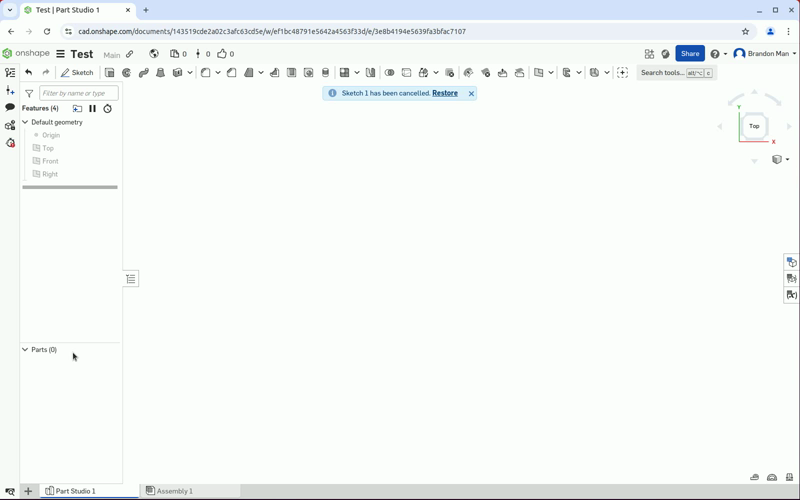
key(y)
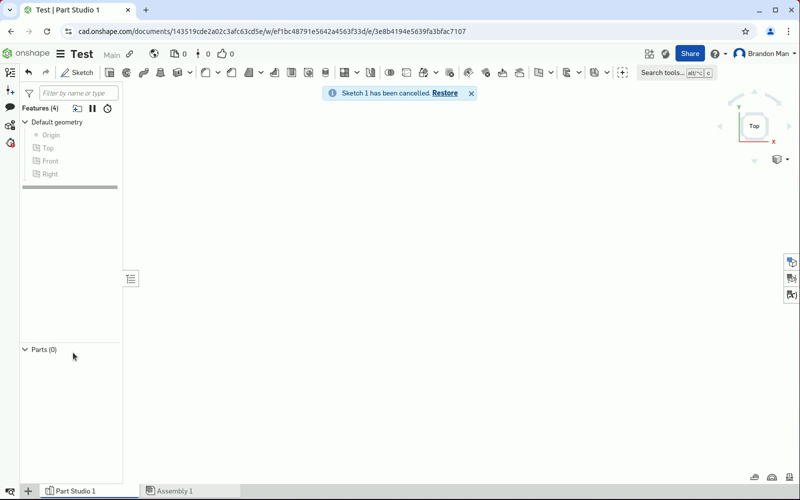
key(shift+p)
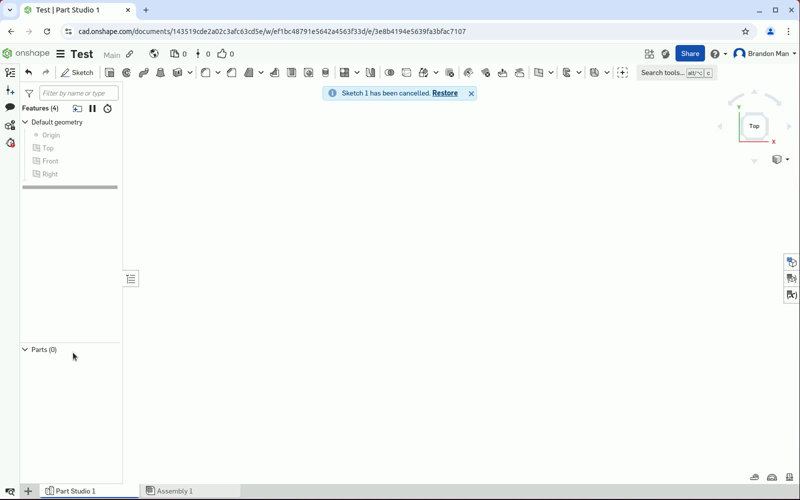
key(space)
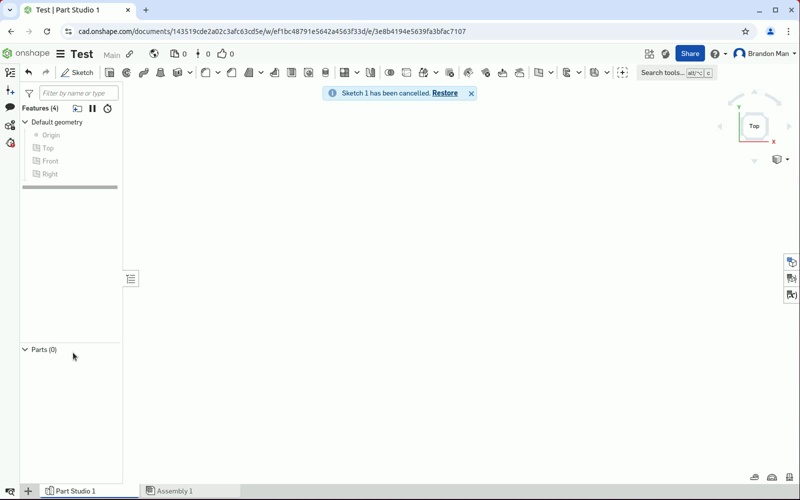
key_down(shift)
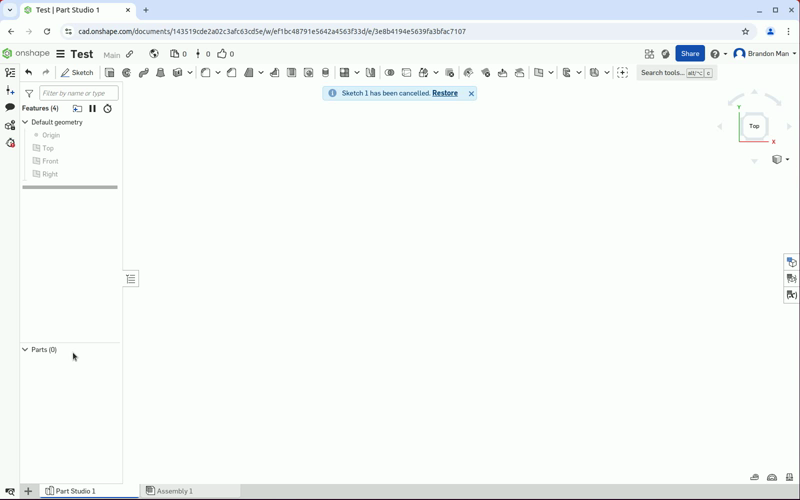
key(up)
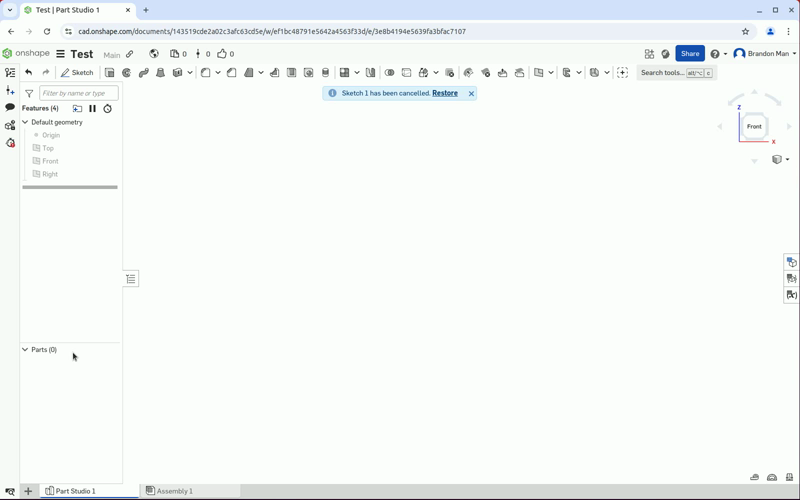
key_up(shift)
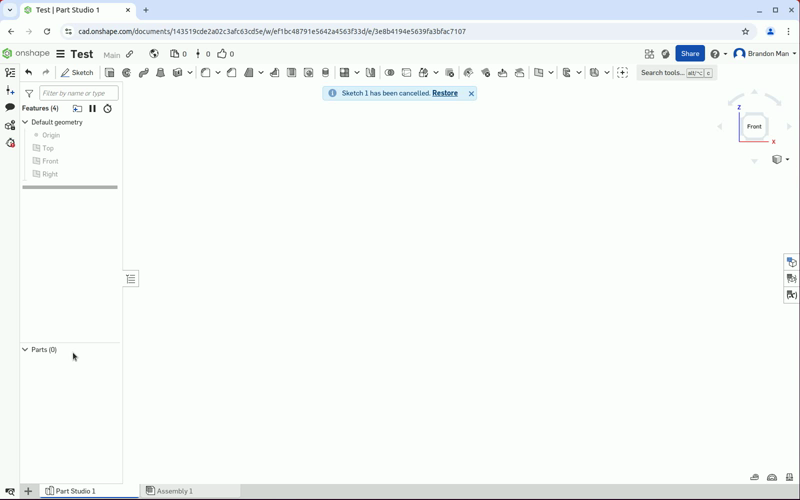
mouse_move(73, 352)
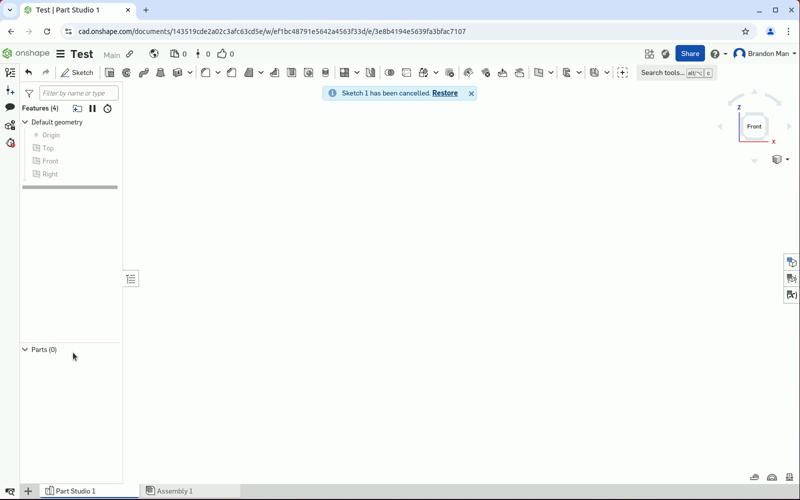
key(shift+y)
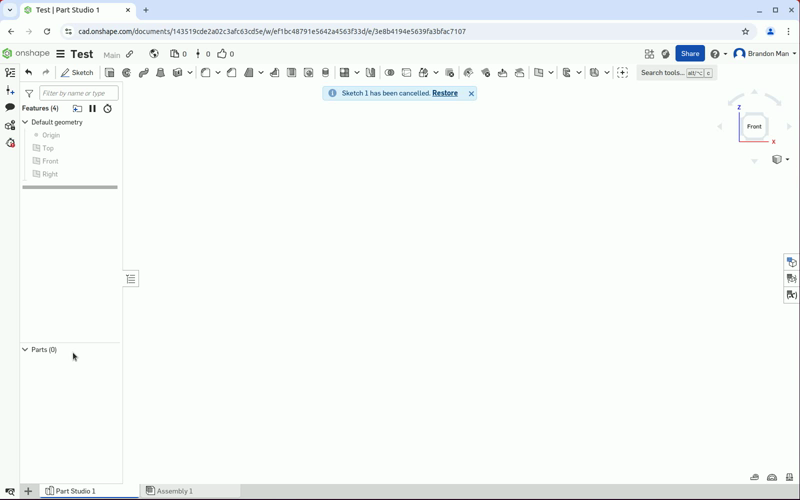
key(shift+s)
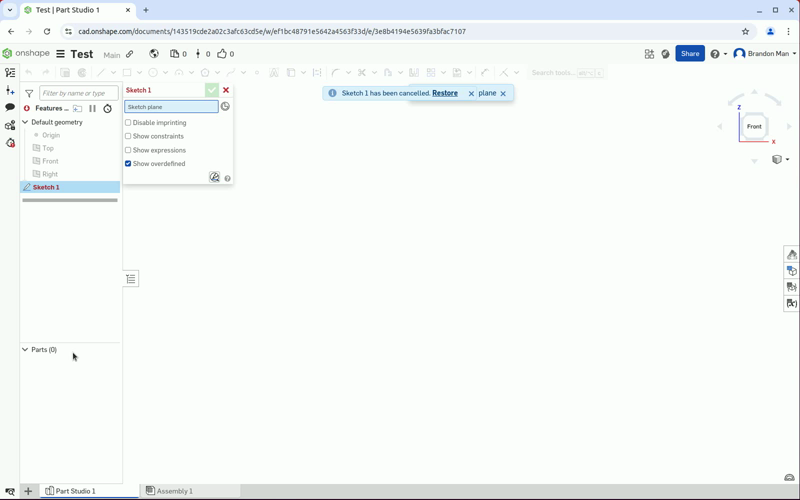
mouse_move(73, 163)
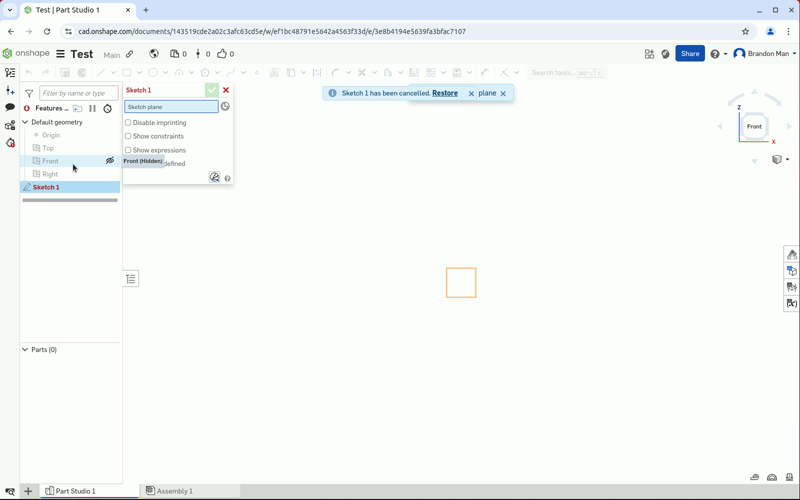
click(73, 163)
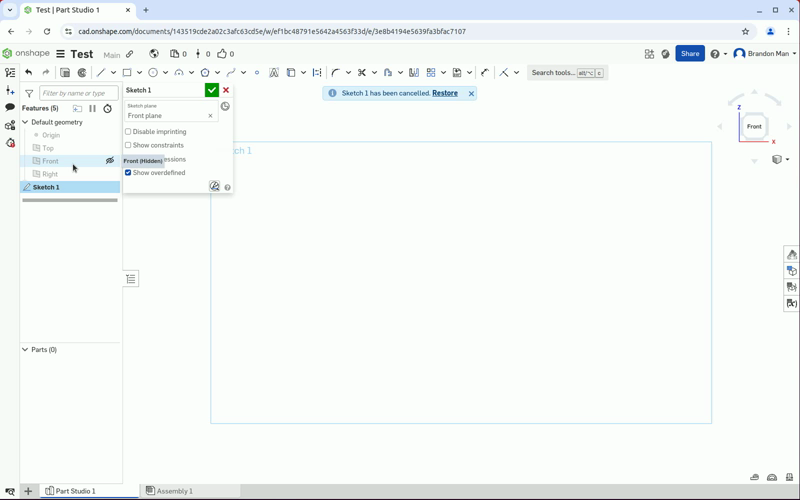
mouse_move(73, 352)
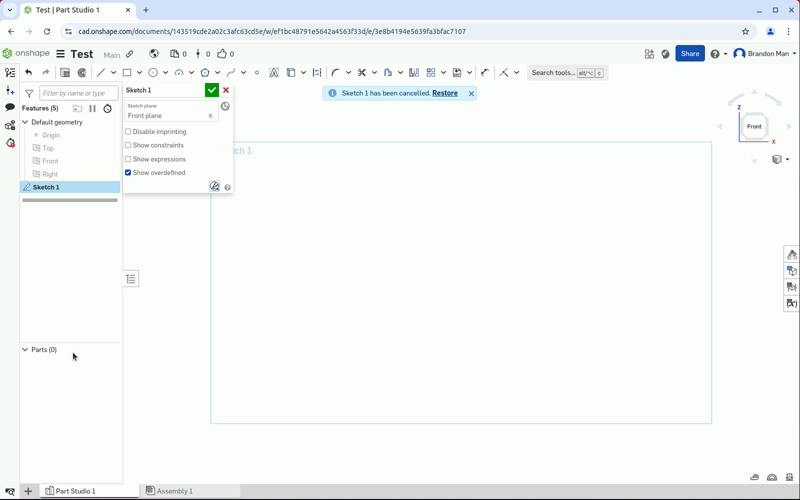
key(y)
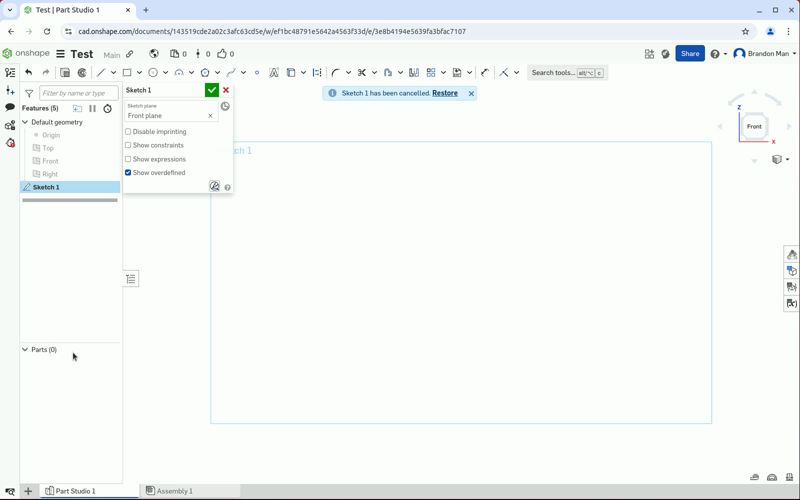
key(l)
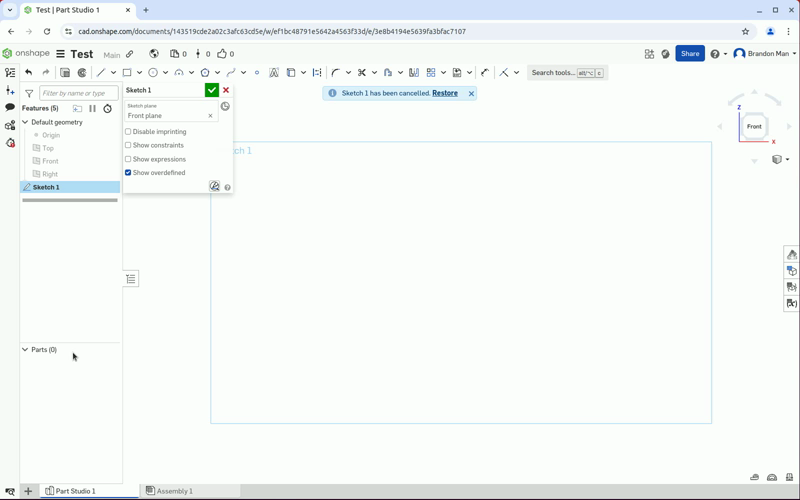
key_down(shift)
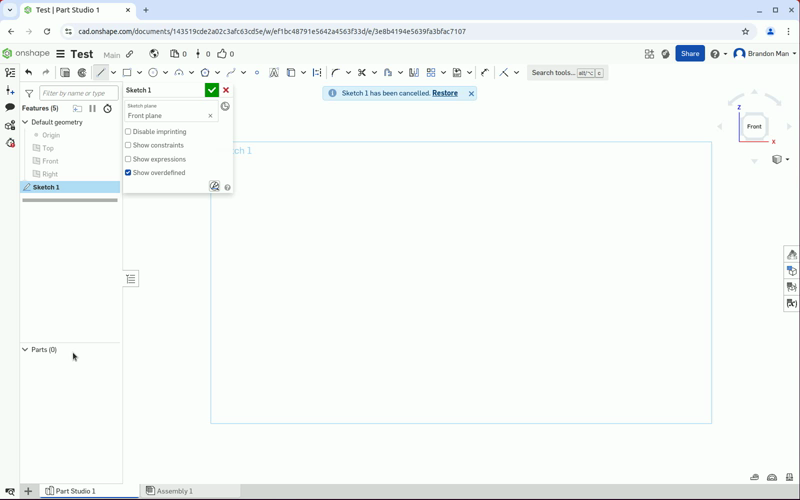
mouse_move(348, 265)
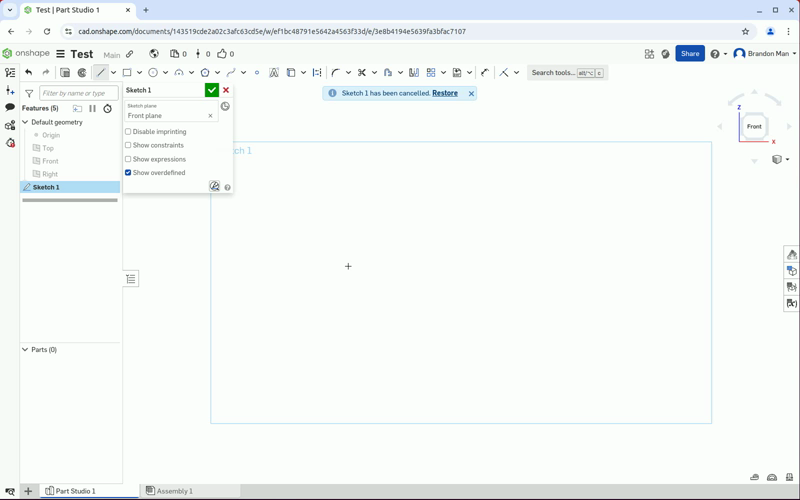
click(348, 265)
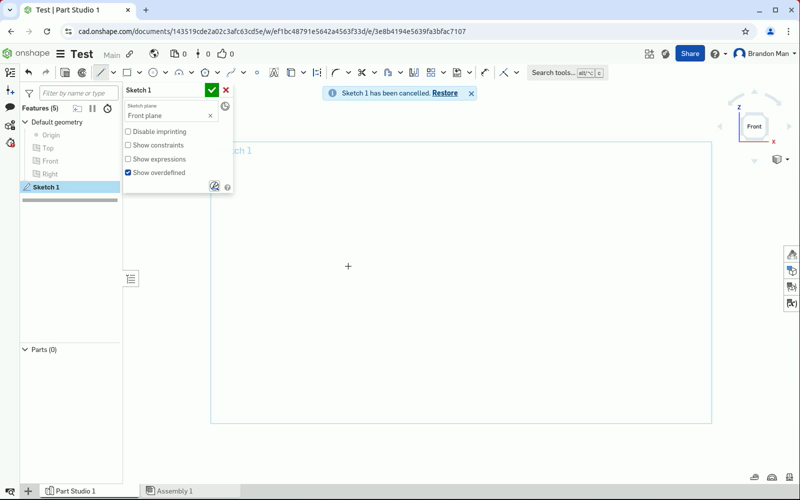
key_up(shift)
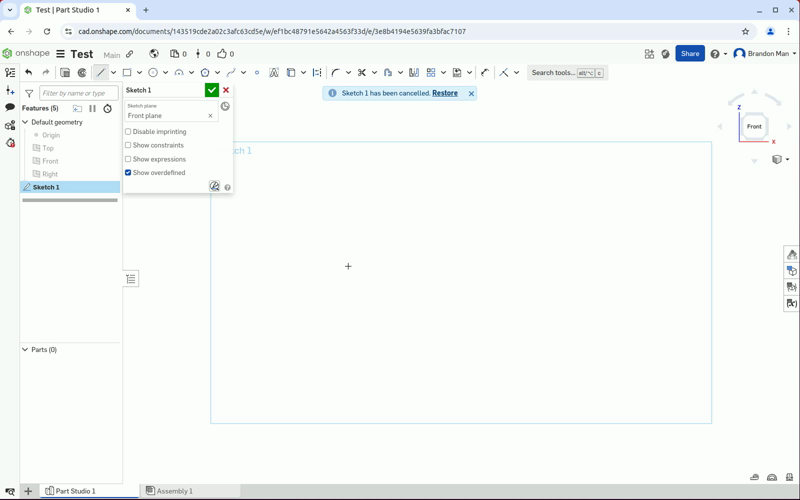
key_down(shift)
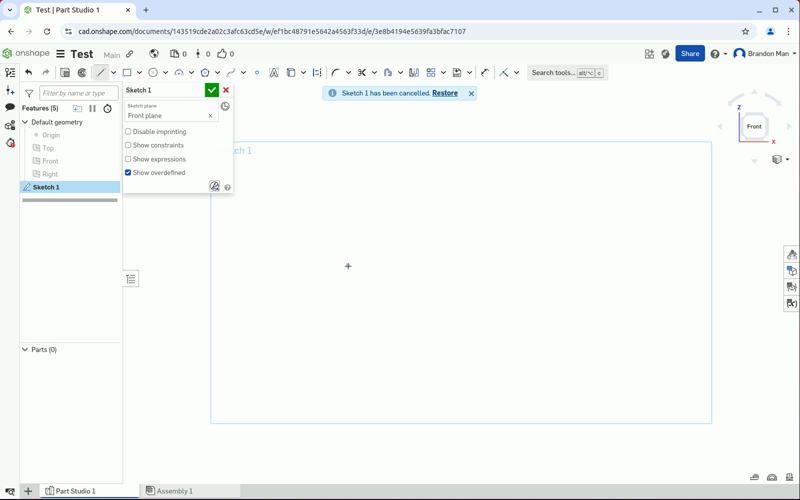
mouse_move(378, 265)
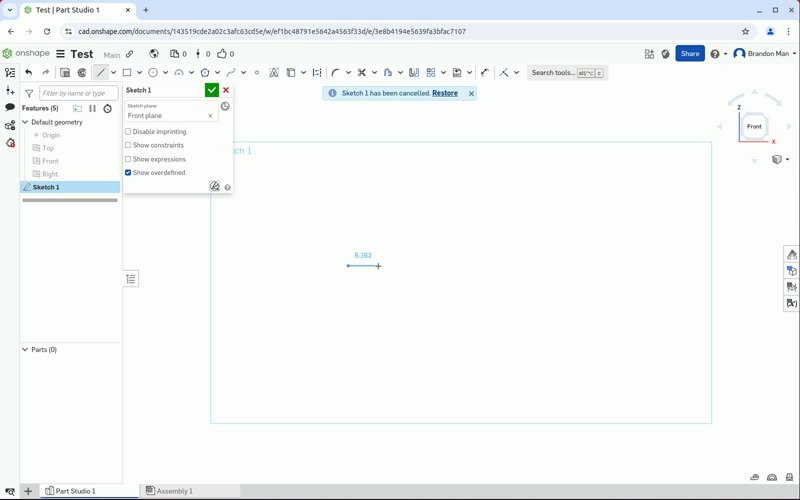
mouse_move(401, 265)
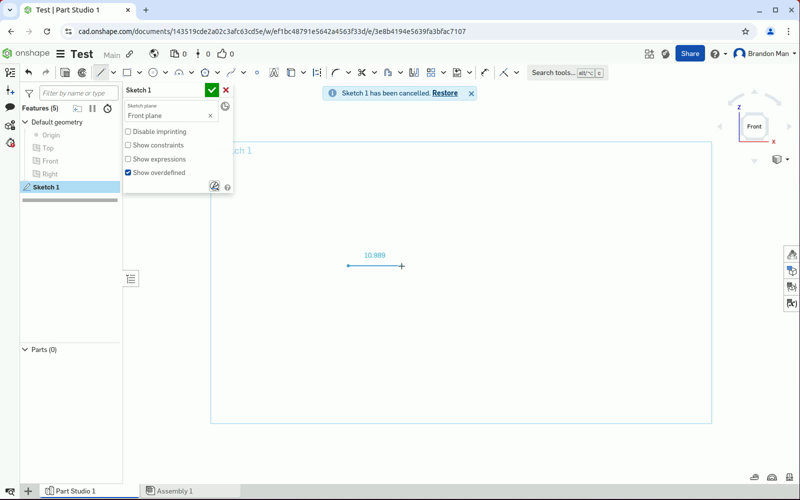
click(401, 265)
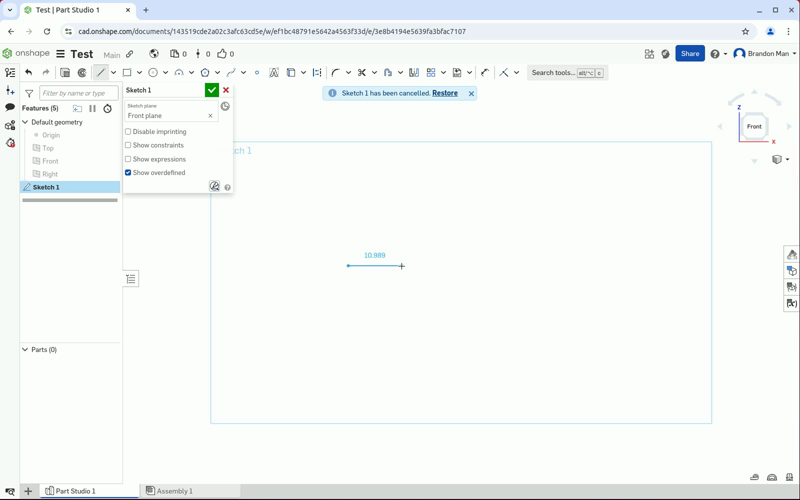
key_up(shift)
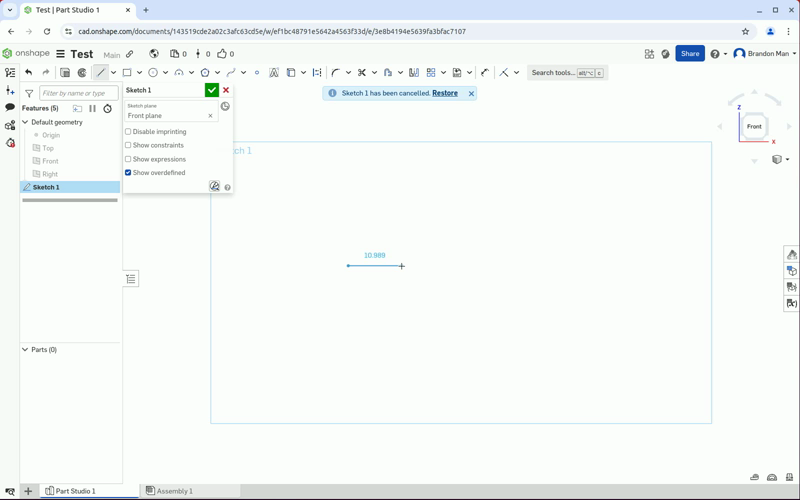
key_down(shift)
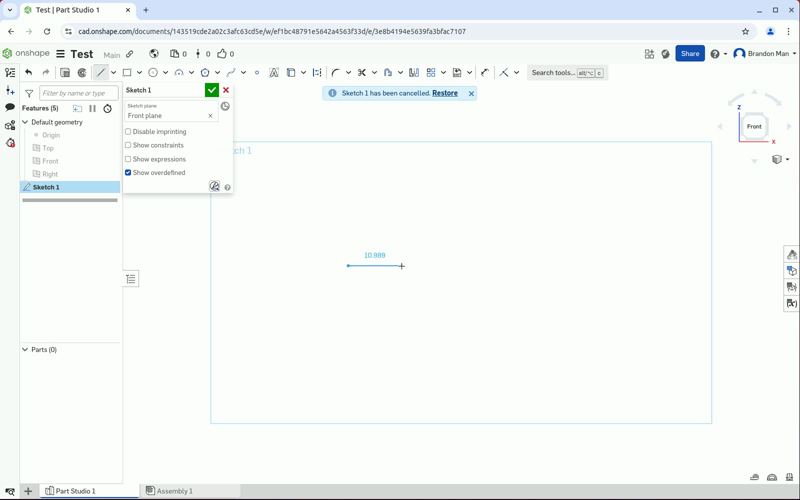
mouse_move(431, 265)
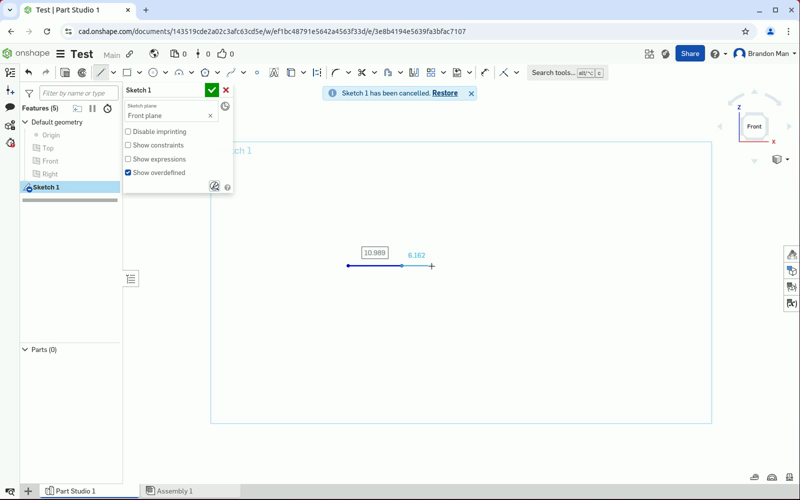
mouse_move(401, 243)
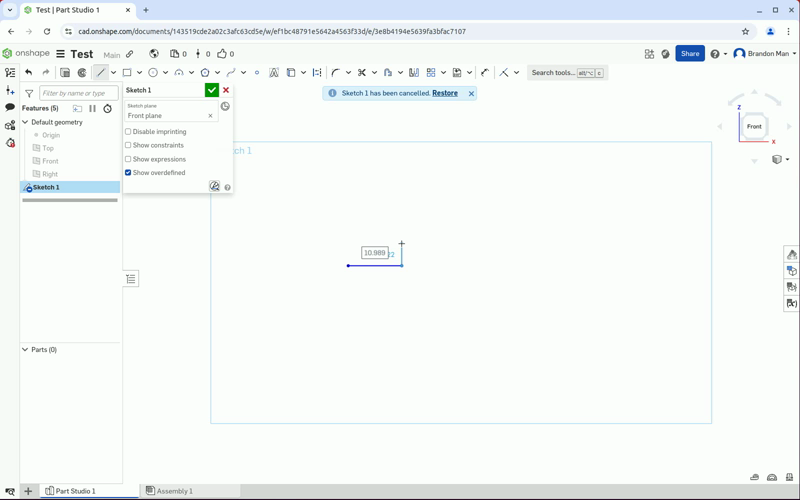
click(401, 243)
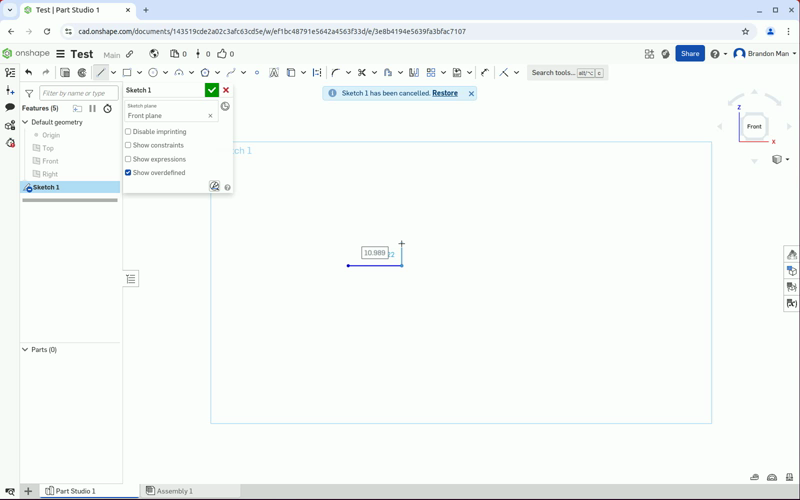
key_up(shift)
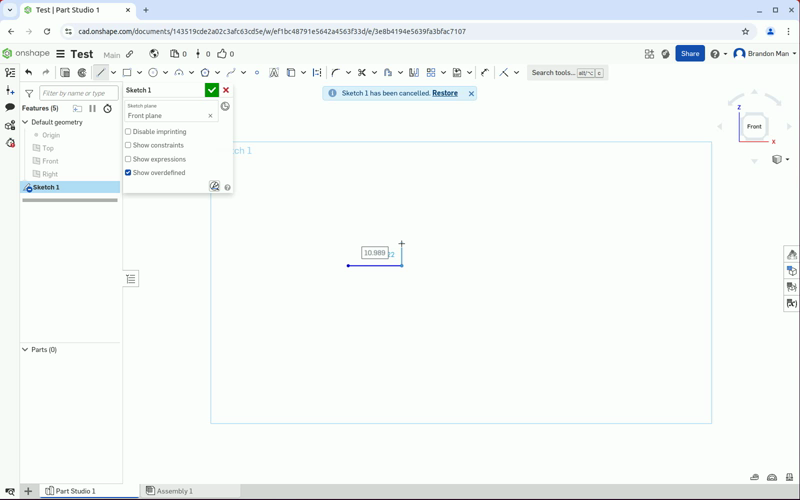
key_down(shift)
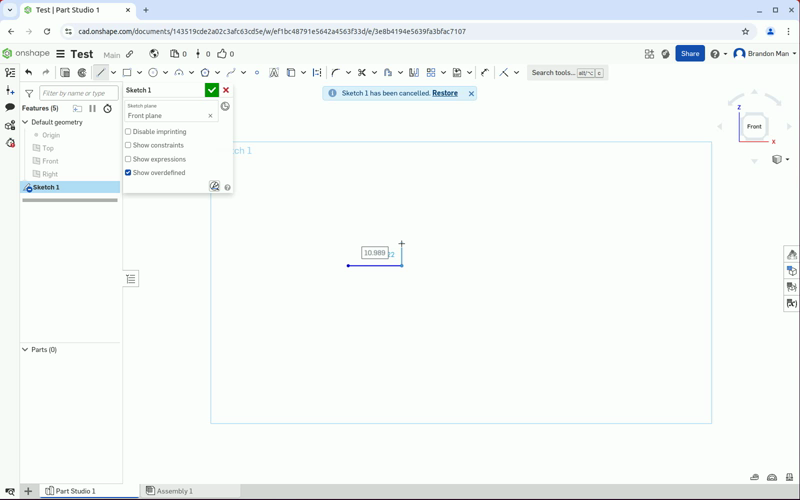
mouse_move(431, 243)
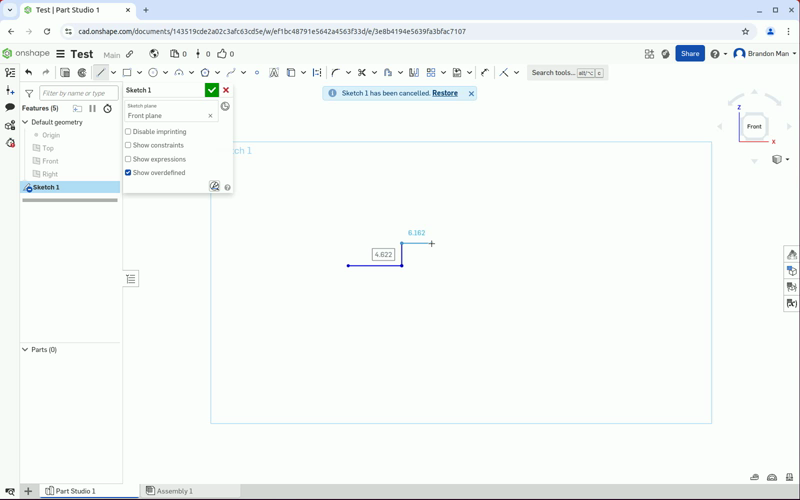
mouse_move(348, 243)
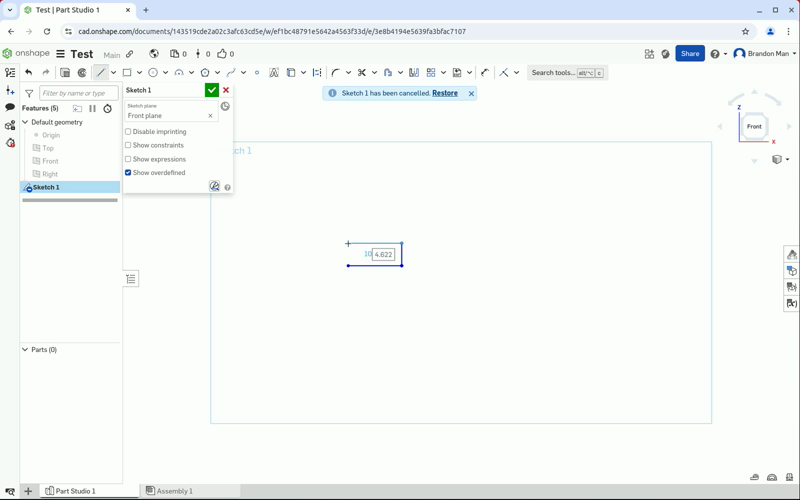
click(348, 243)
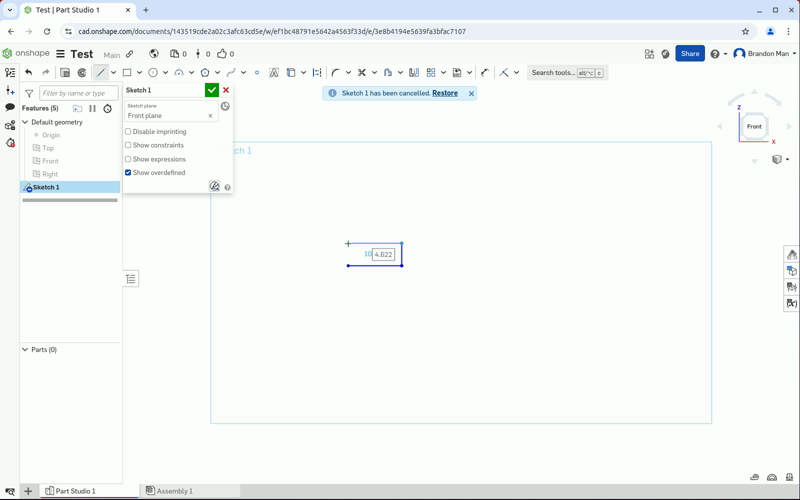
key_up(shift)
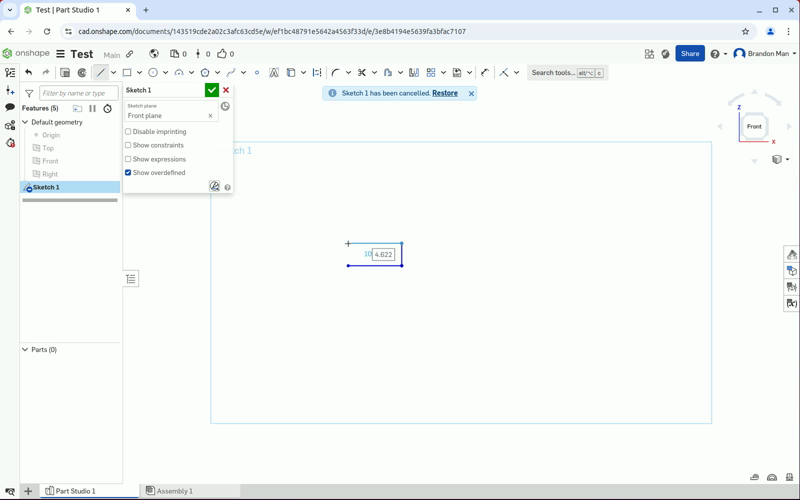
mouse_move(378, 243)
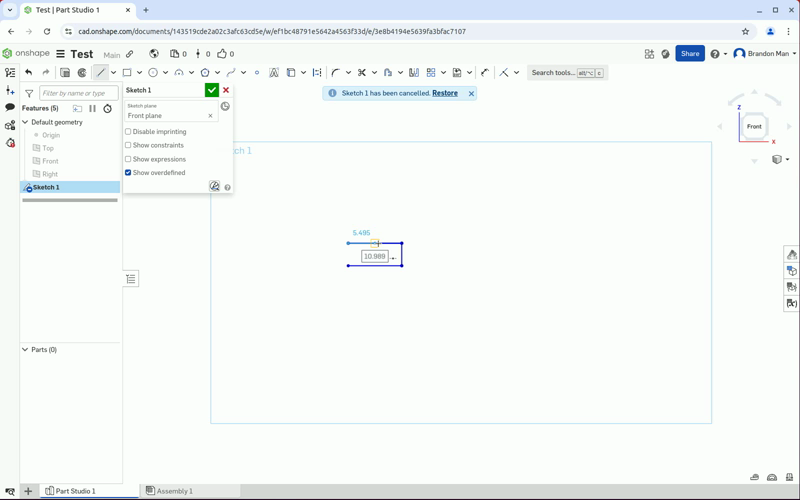
key_down(shift)
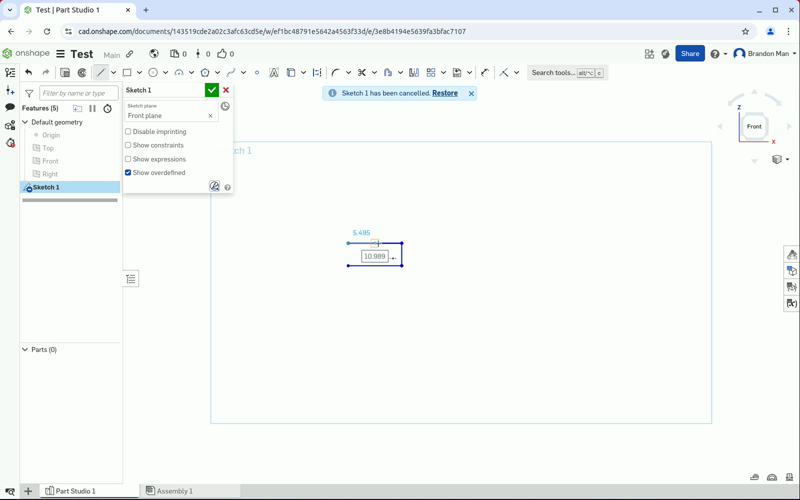
mouse_move(348, 265)
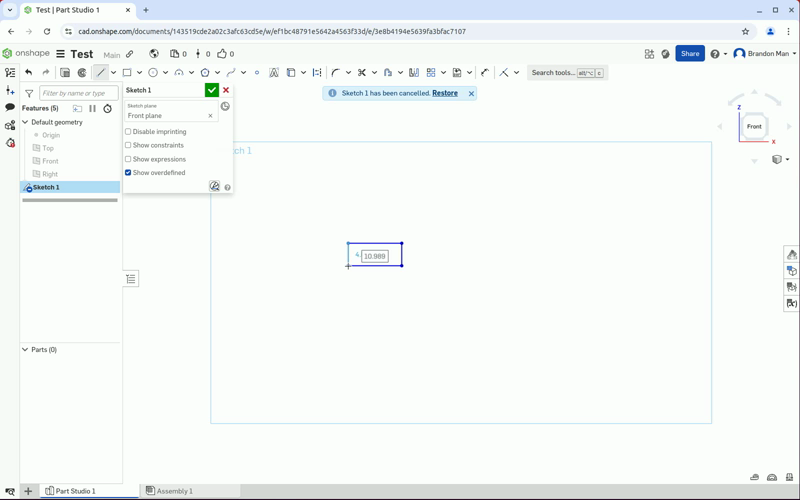
key_up(shift)
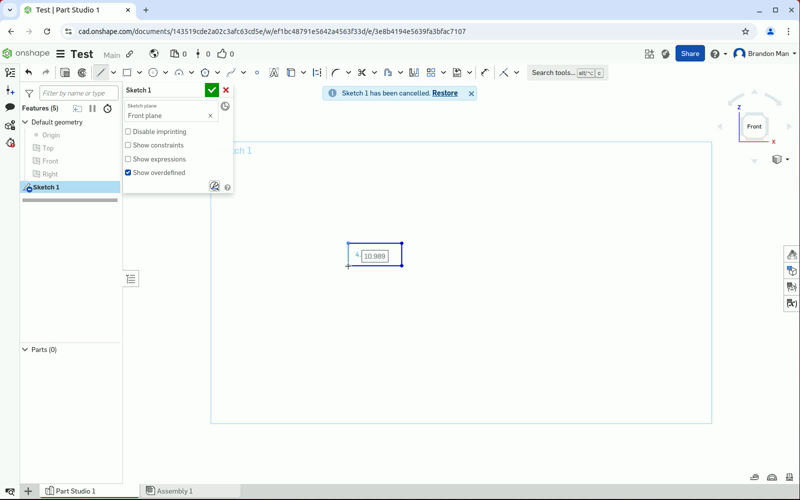
click(348, 265)
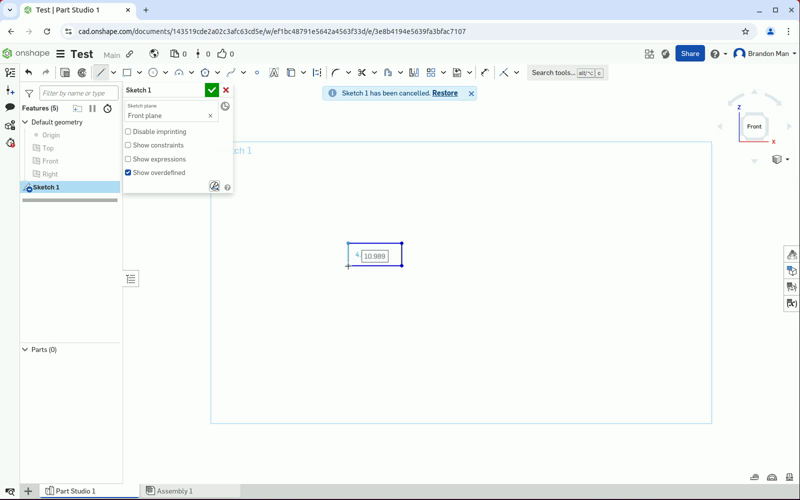
key(esc)
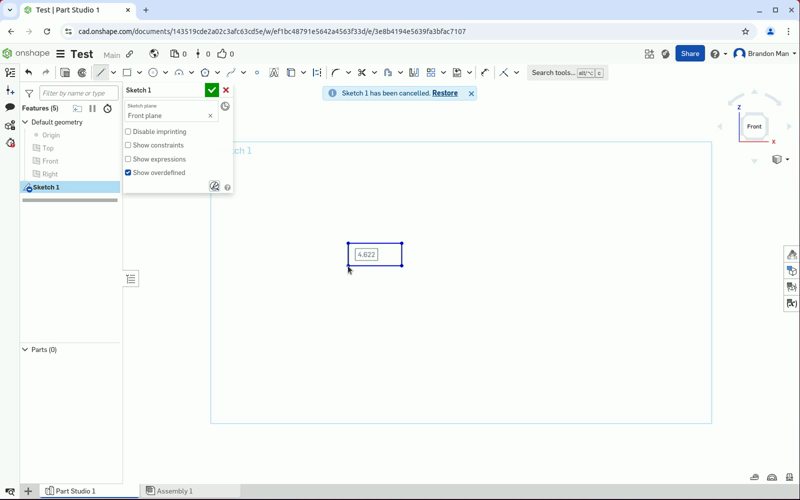
mouse_move(400, 245)
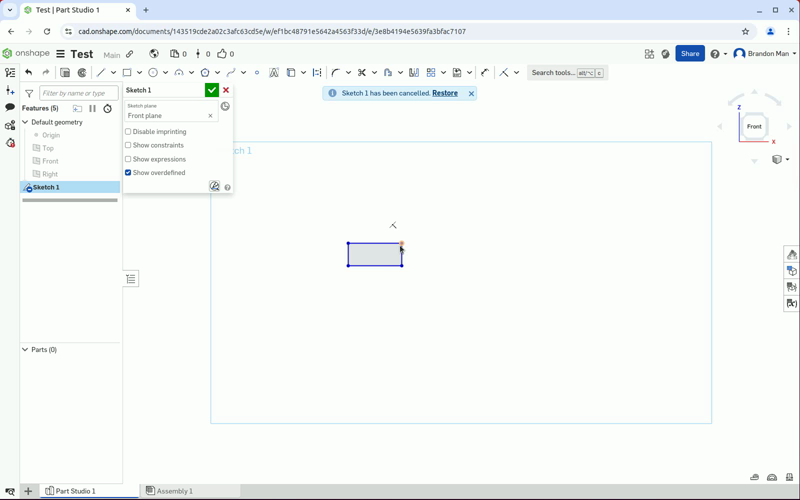
scroll(6)
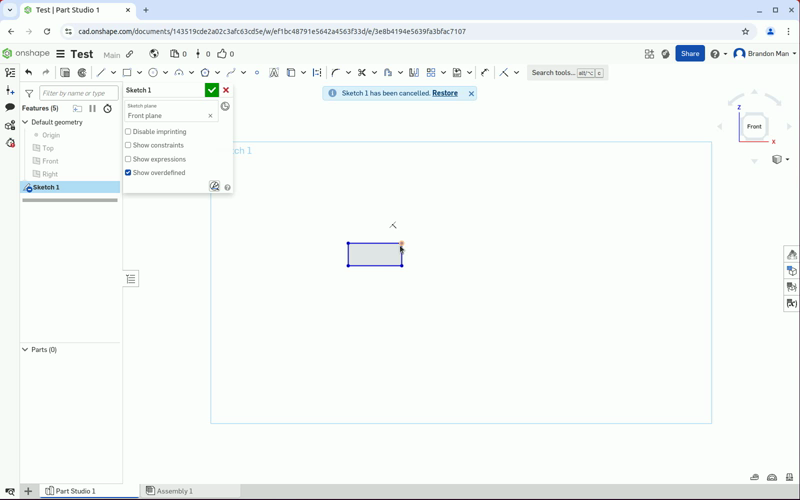
scroll(6)
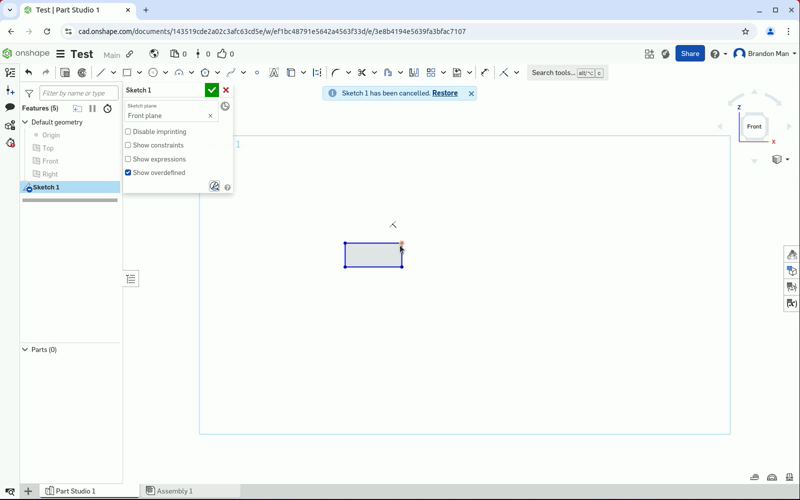
scroll(6)
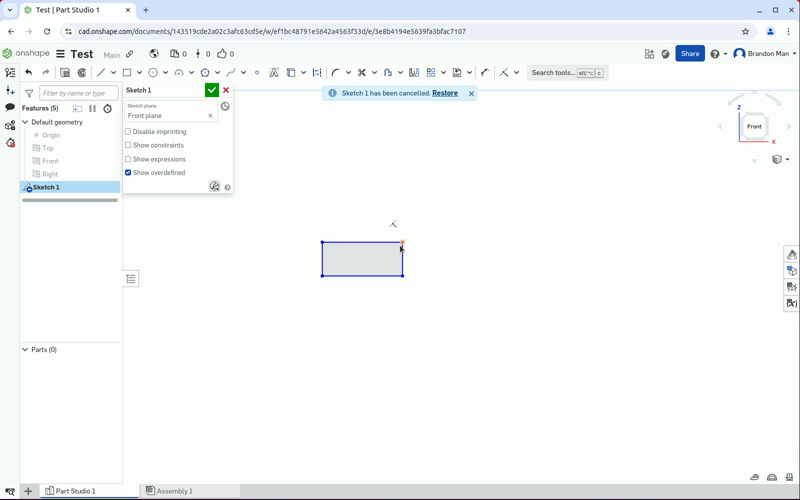
scroll(6)
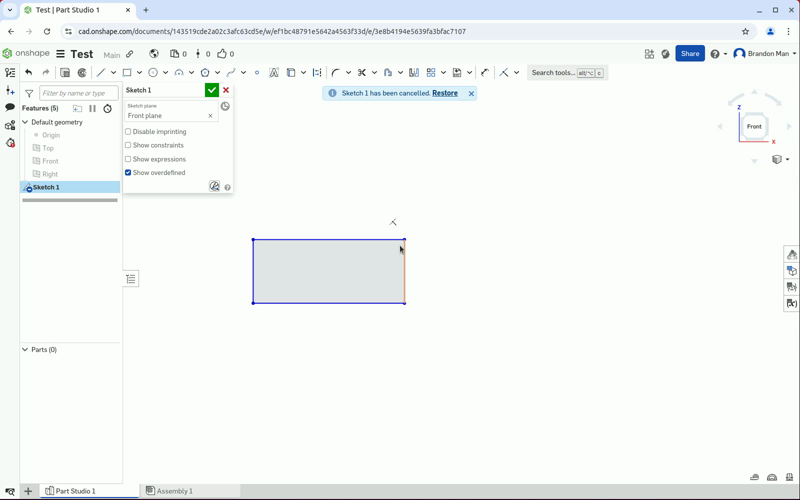
scroll(6)
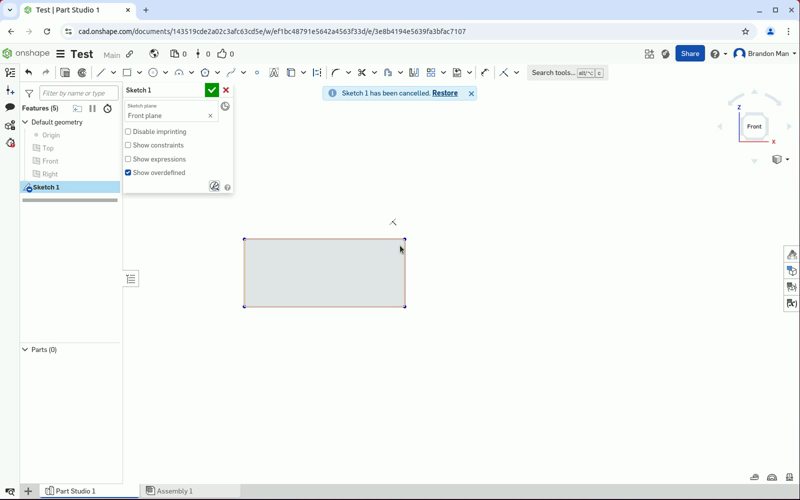
scroll(6)
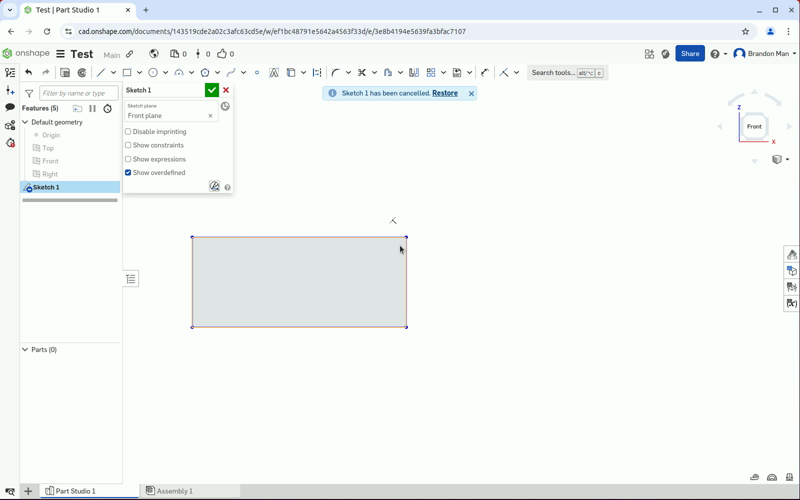
scroll(6)
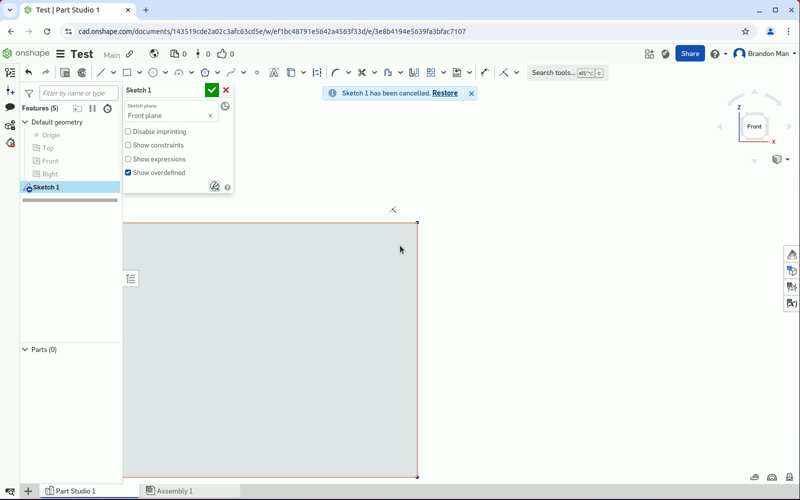
click(400, 245)
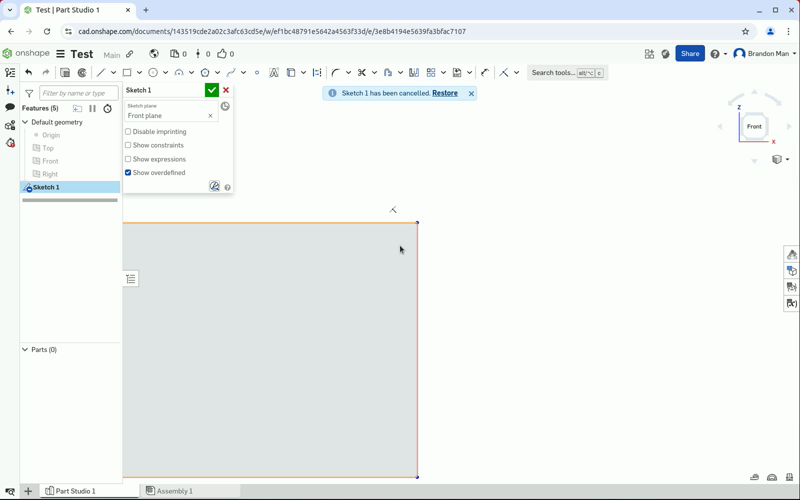
scroll(-6)
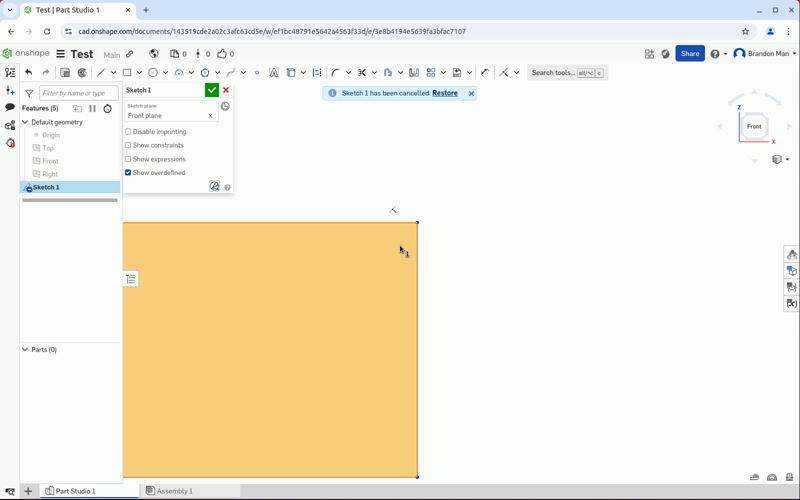
scroll(-6)
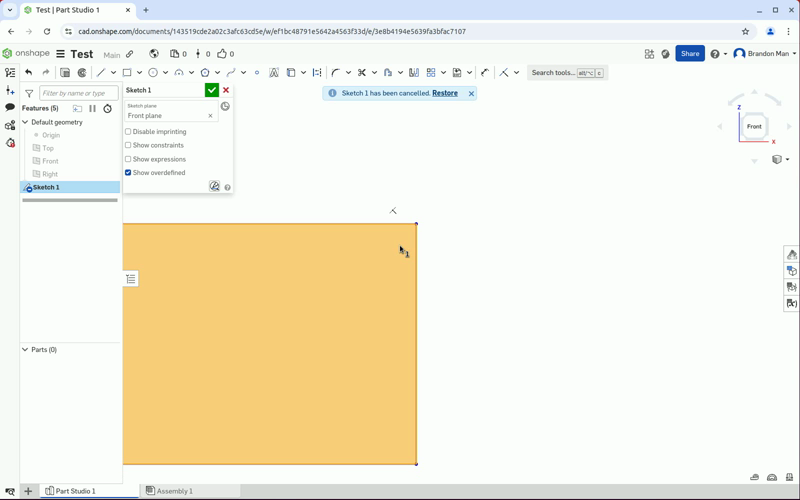
scroll(-6)
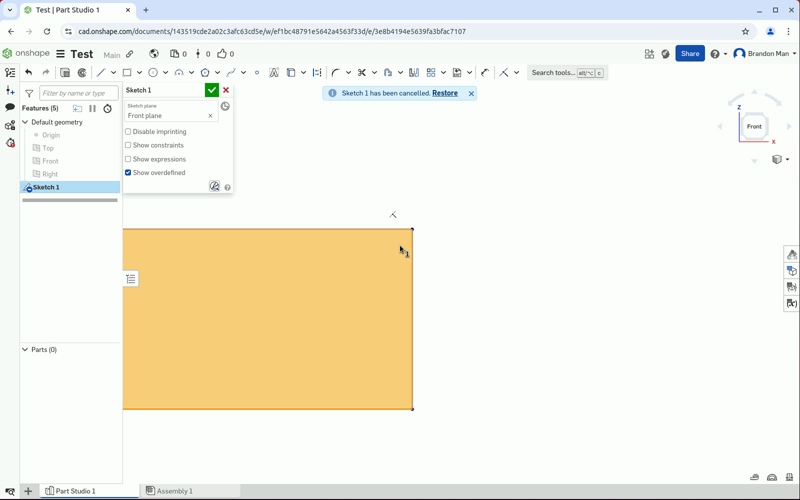
scroll(-6)
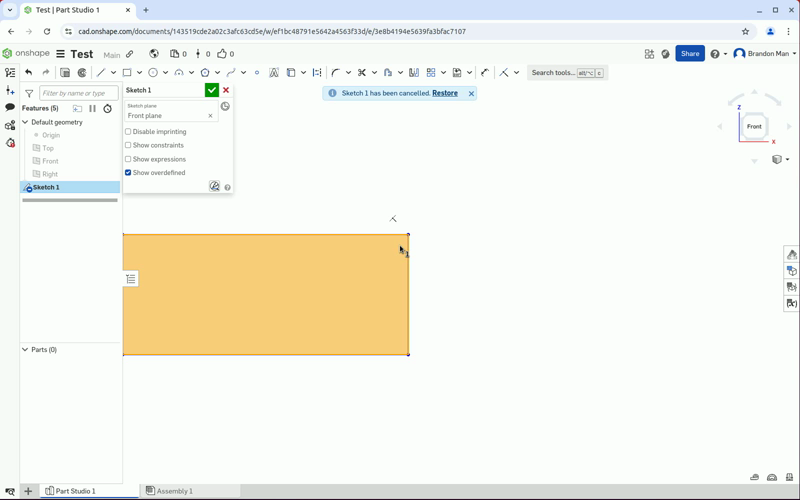
scroll(-6)
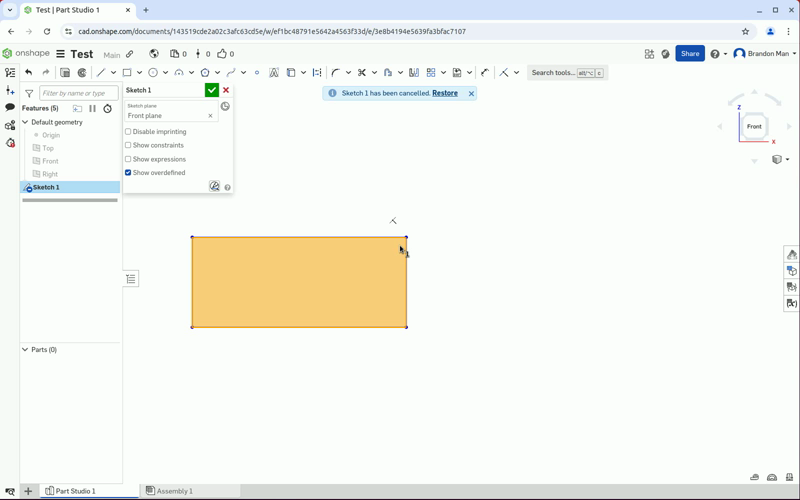
scroll(-6)
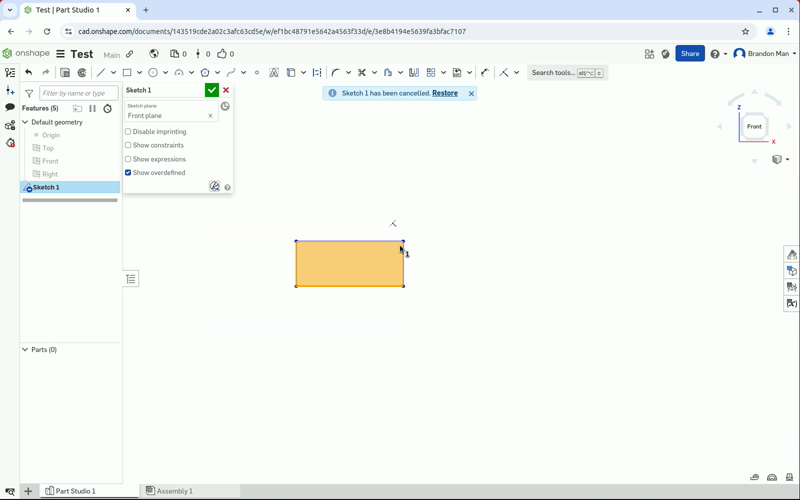
scroll(-6)
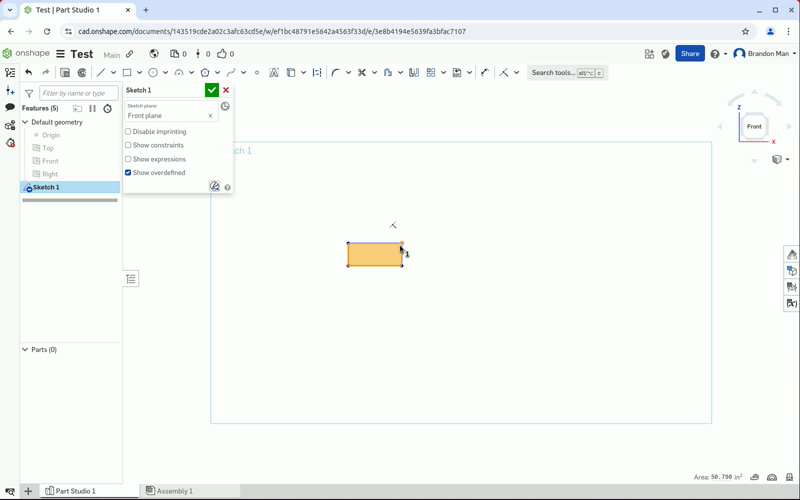
mouse_move(73, 352)
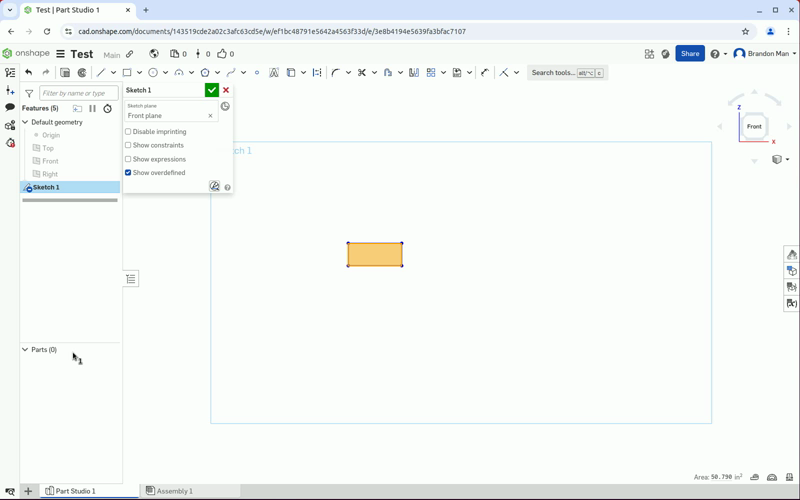
key(shift+y)
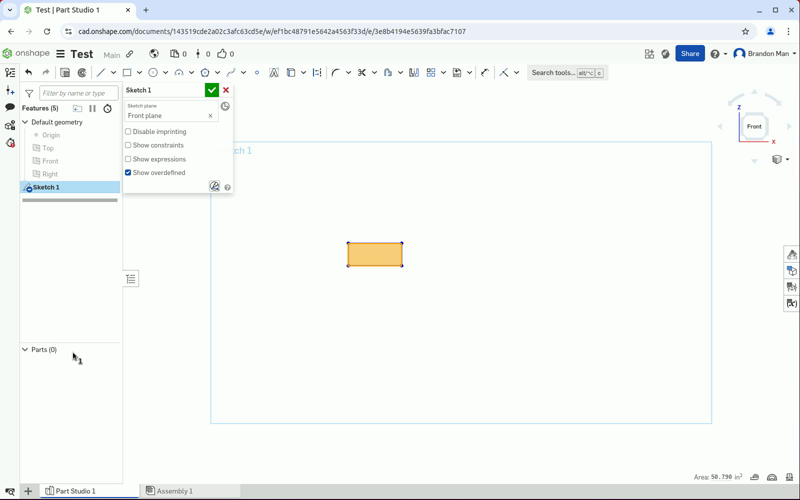
key(shift+e)
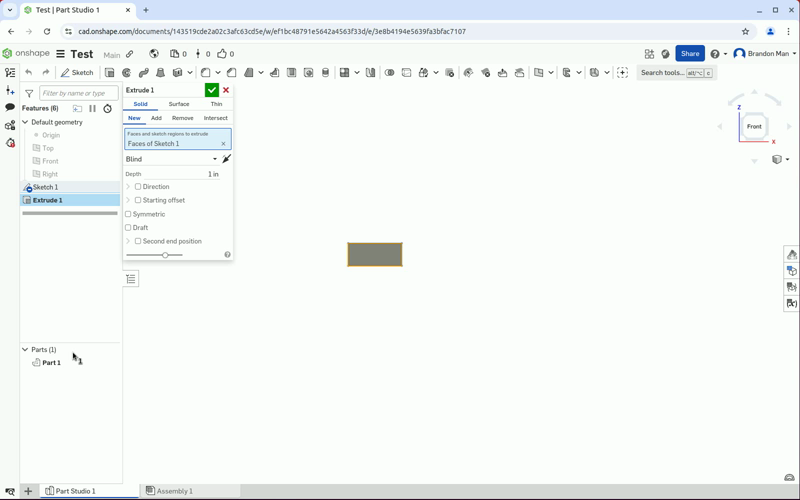
mouse_move(143, 106)
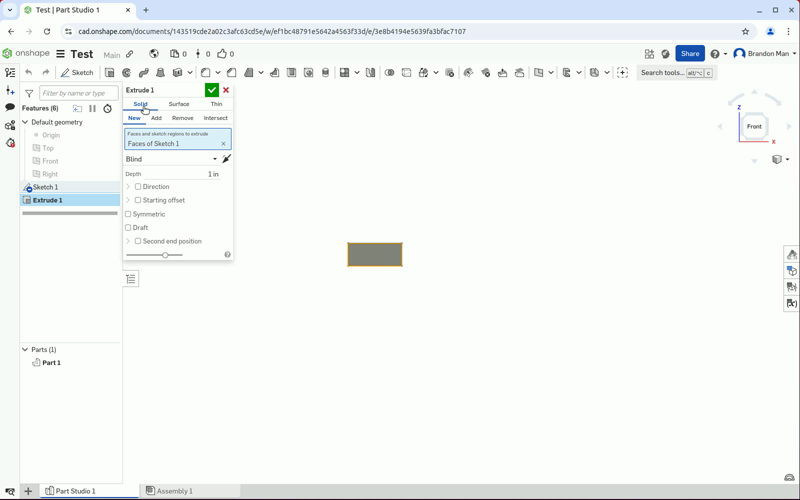
click(143, 106)
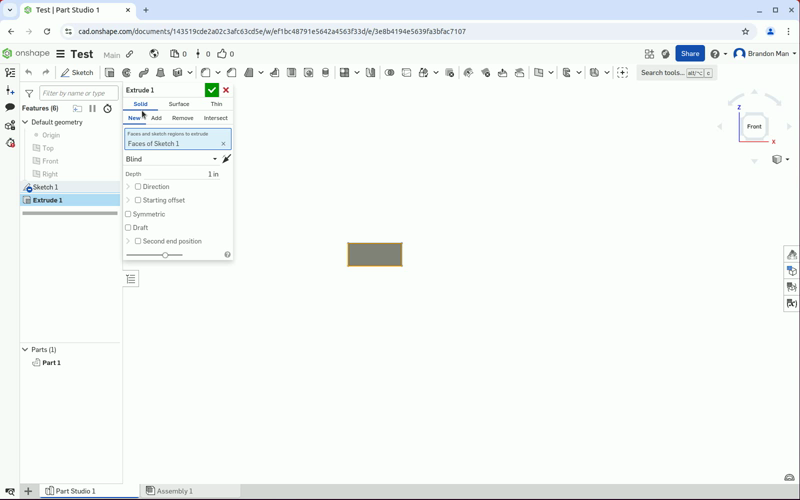
mouse_move(137, 120)
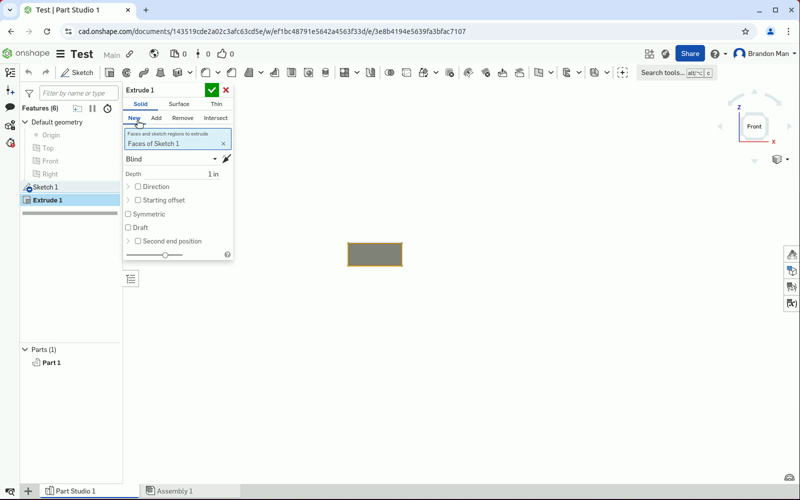
click(137, 120)
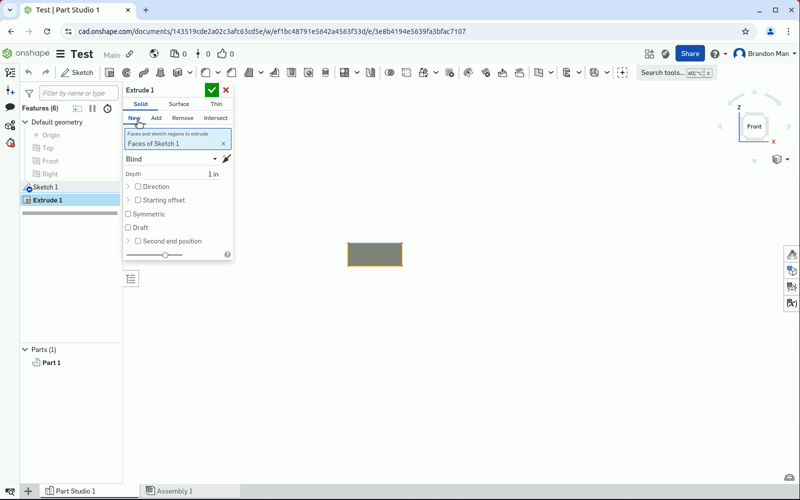
key(tab, 4)
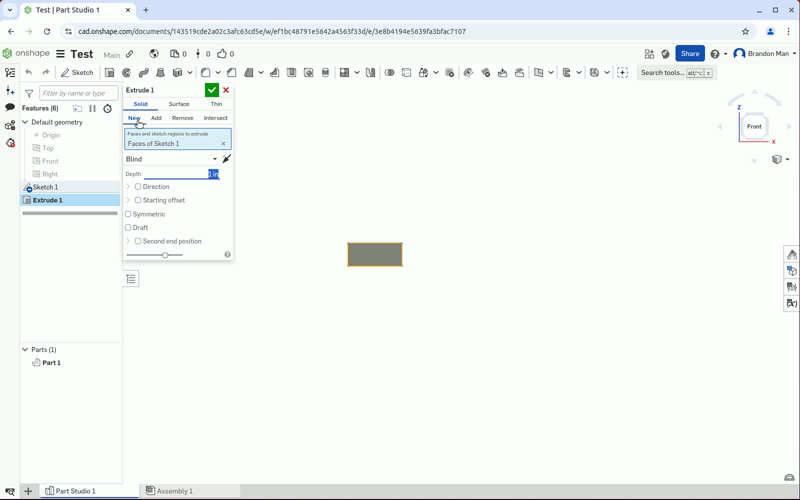
text(4.333)
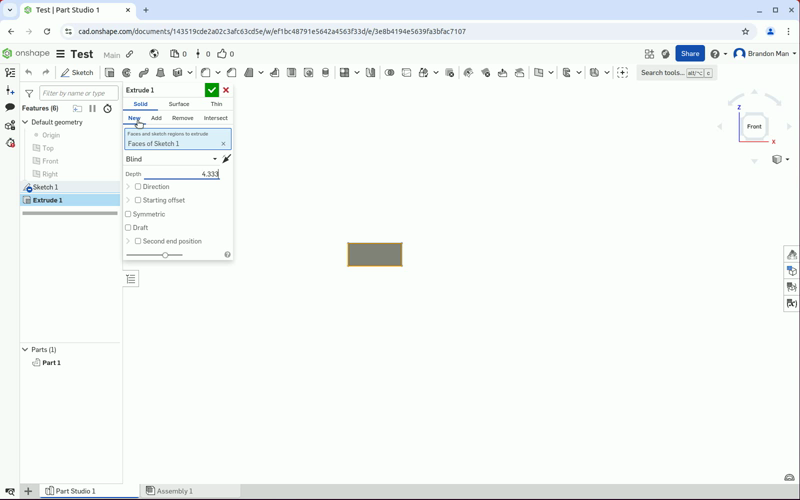
key(enter)
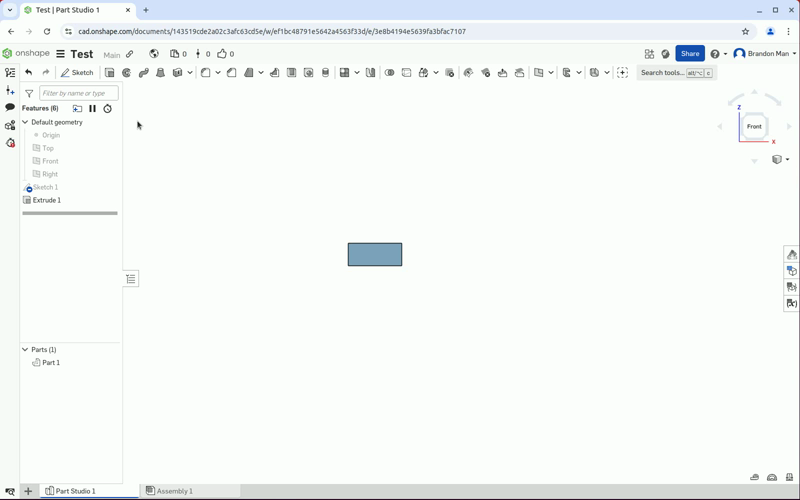
key(shift+h)
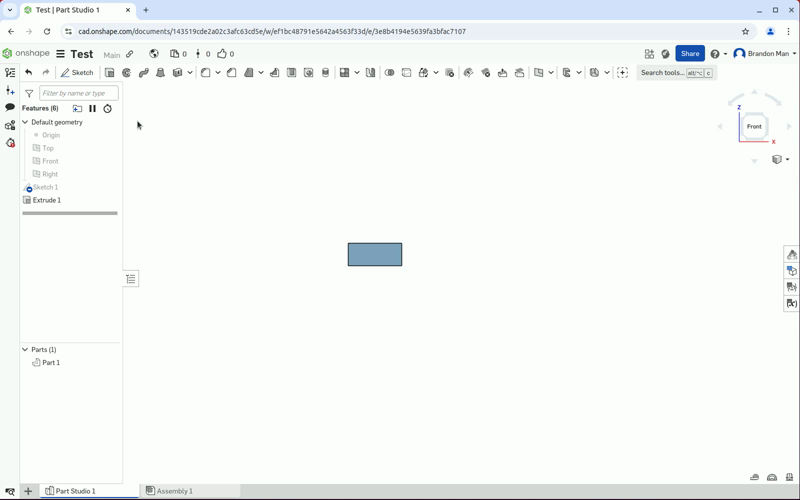
key(shift+h)
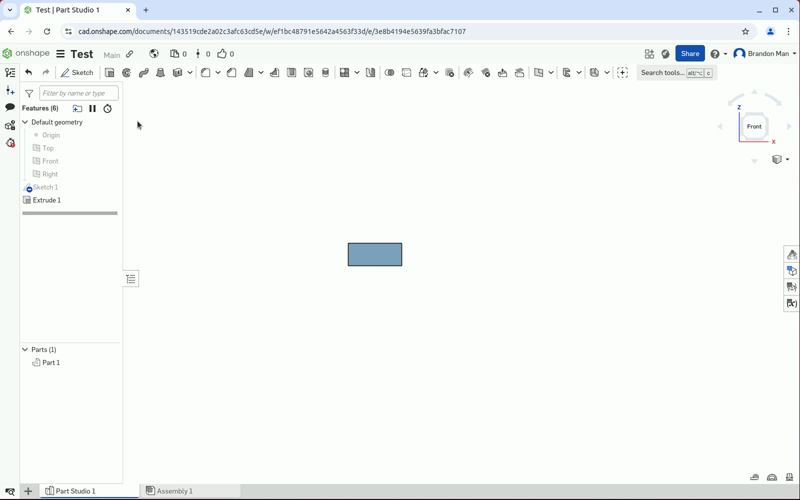
mouse_move(73, 189)
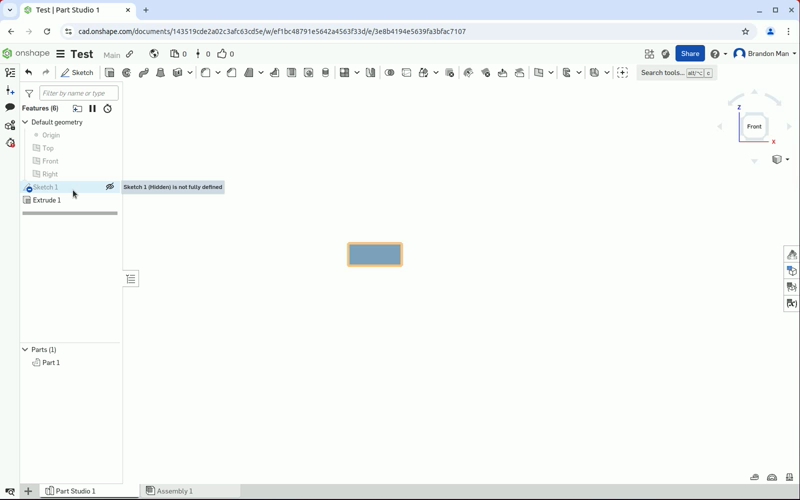
click(73, 189)
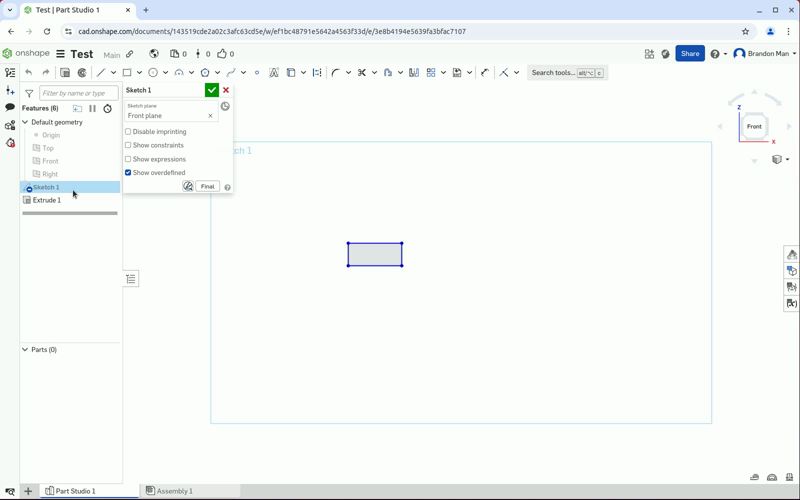
mouse_move(229, 92)
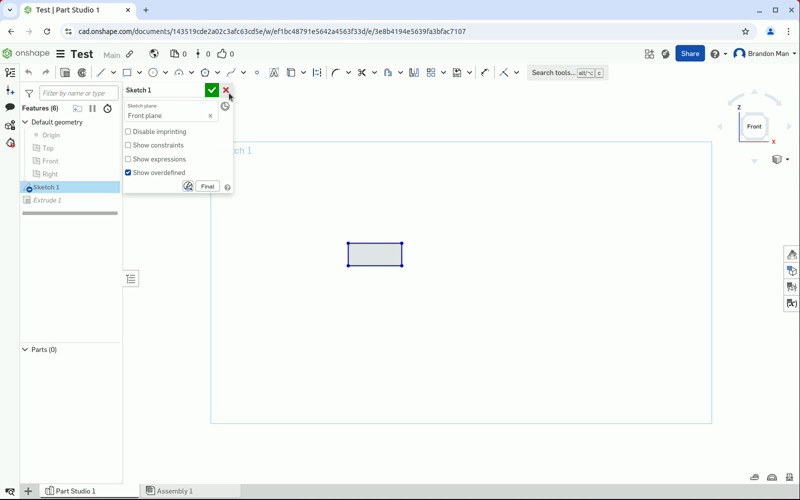
click(229, 92)
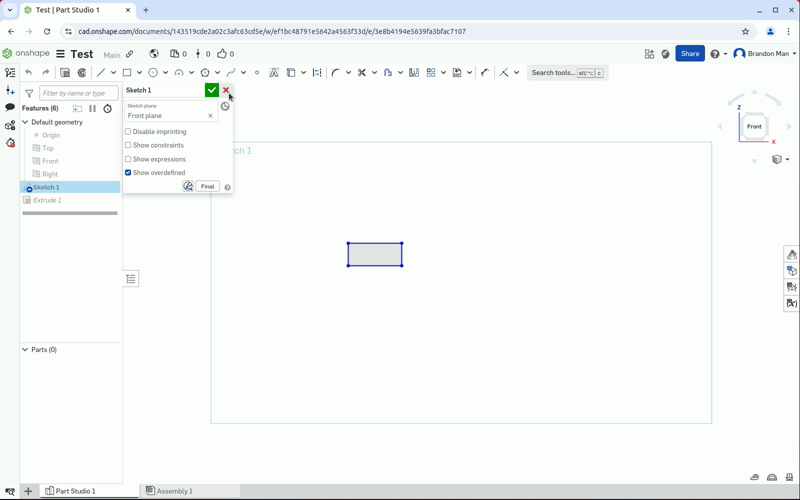
key(shift+s)
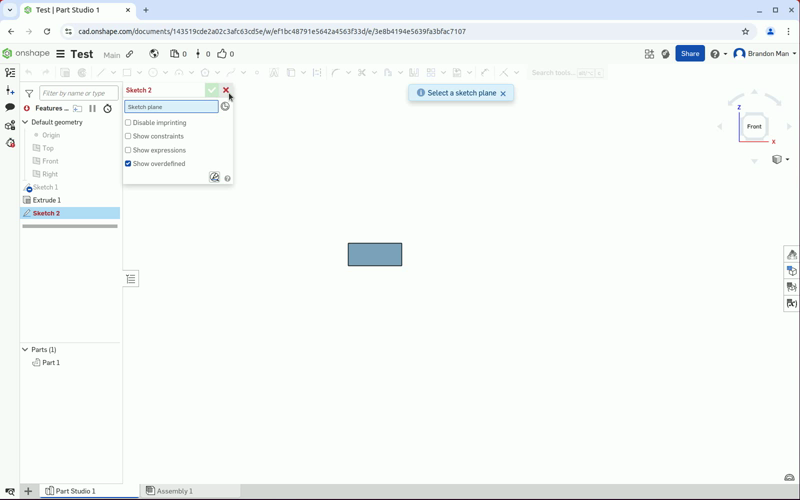
mouse_move(73, 163)
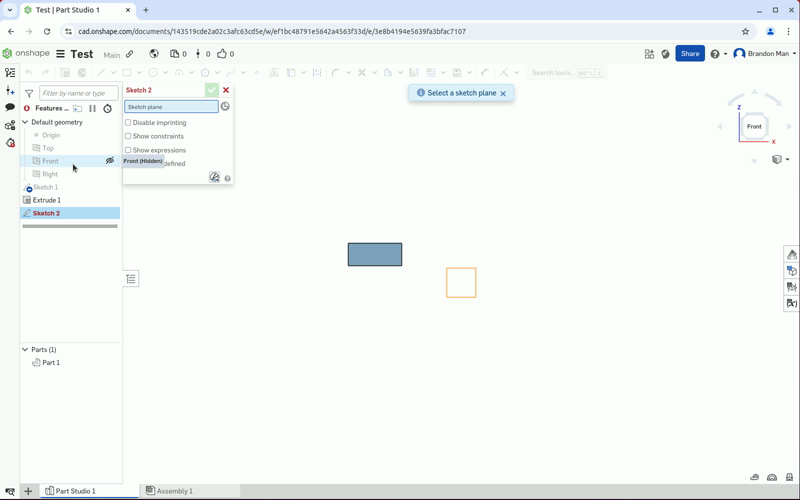
click(73, 163)
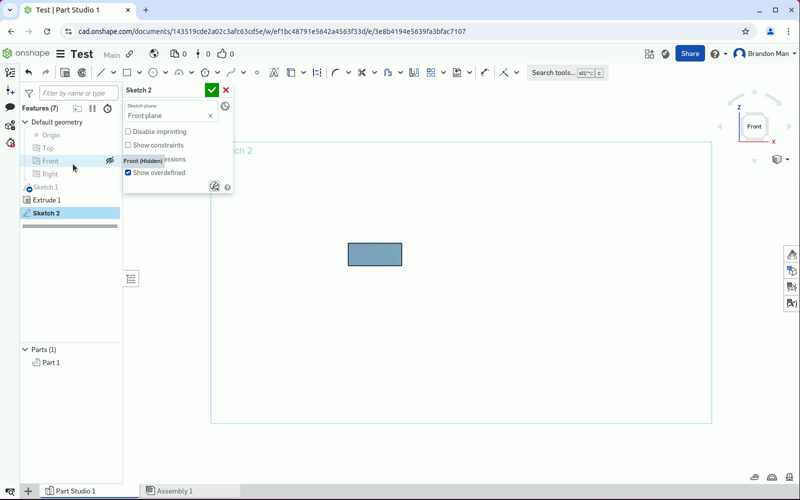
mouse_move(73, 352)
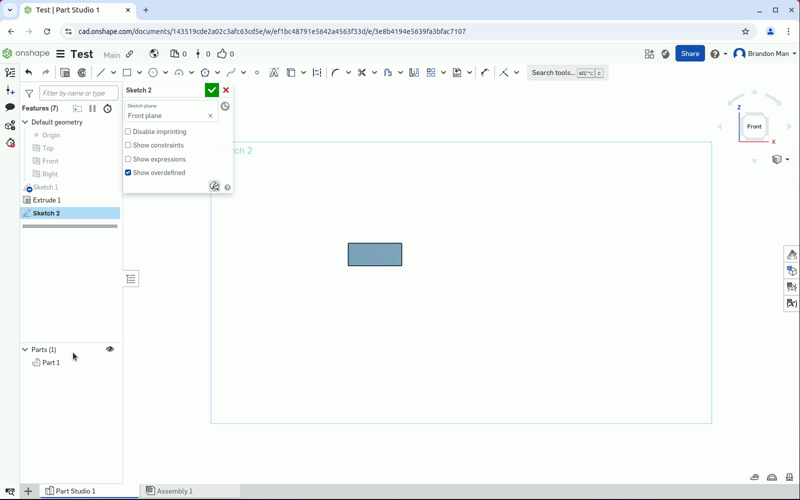
key(y)
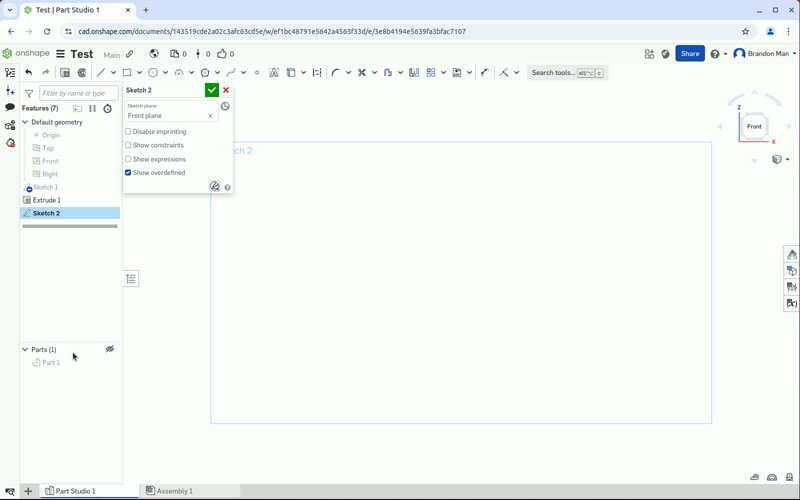
key(l)
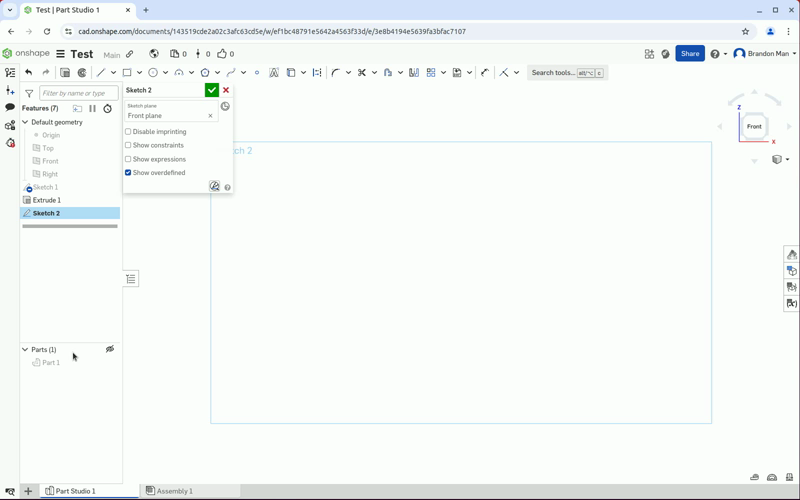
key_down(shift)
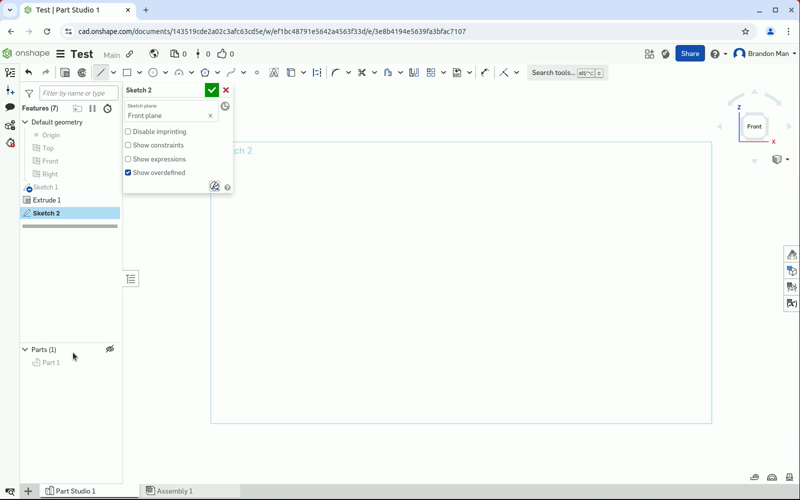
mouse_move(438, 299)
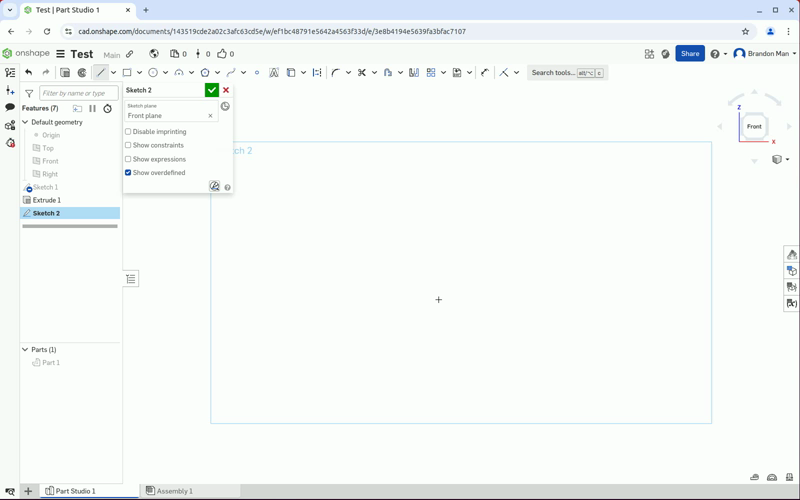
click(438, 299)
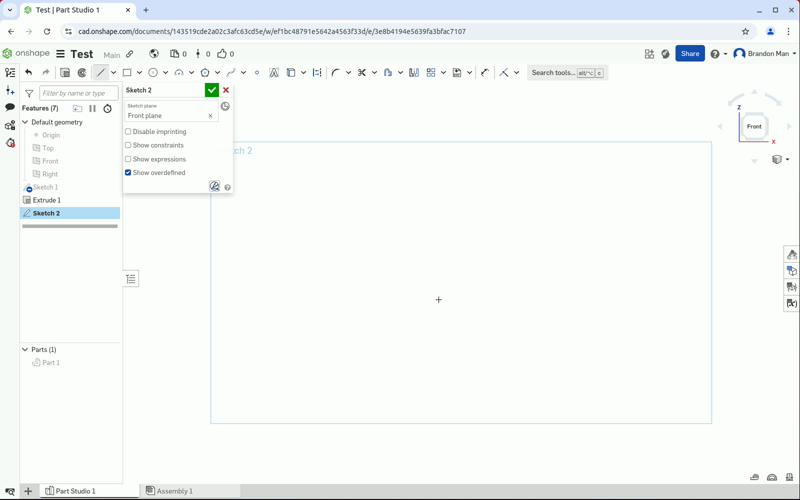
key_up(shift)
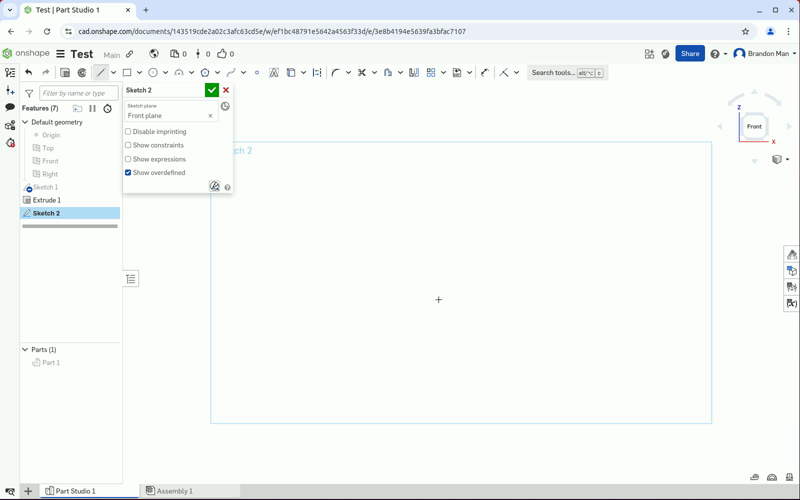
key_down(shift)
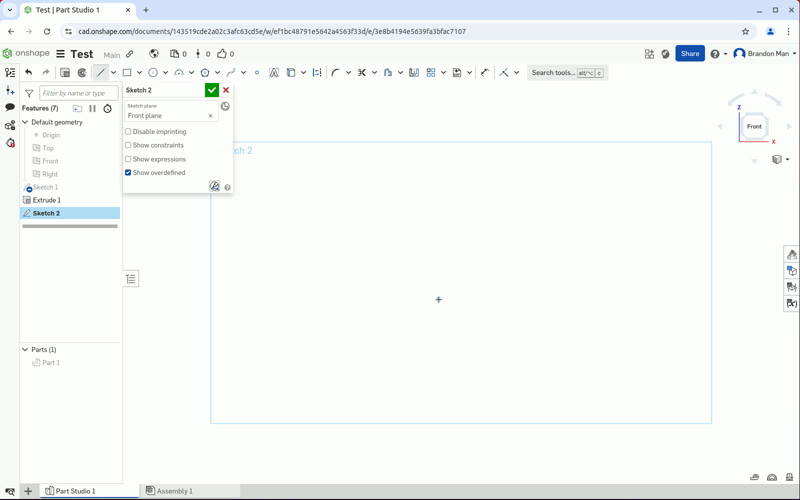
mouse_move(468, 299)
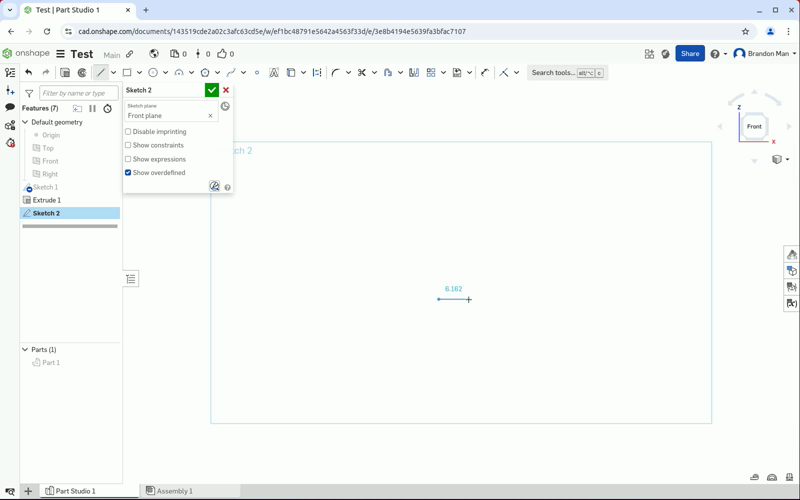
mouse_move(477, 299)
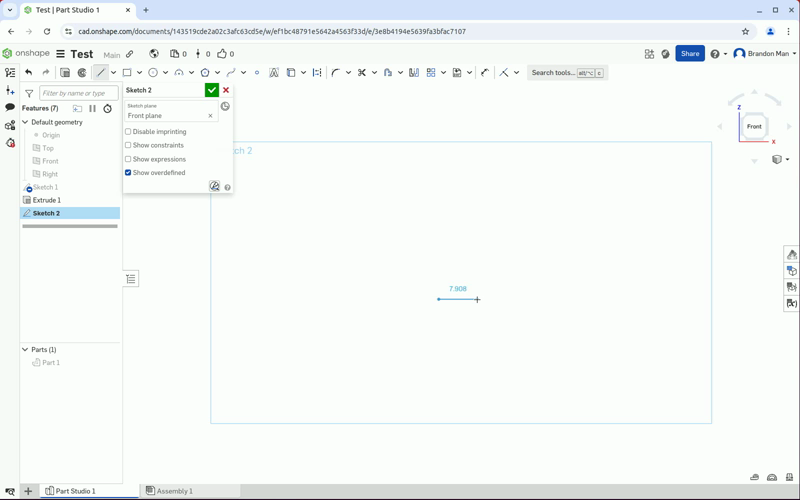
click(477, 299)
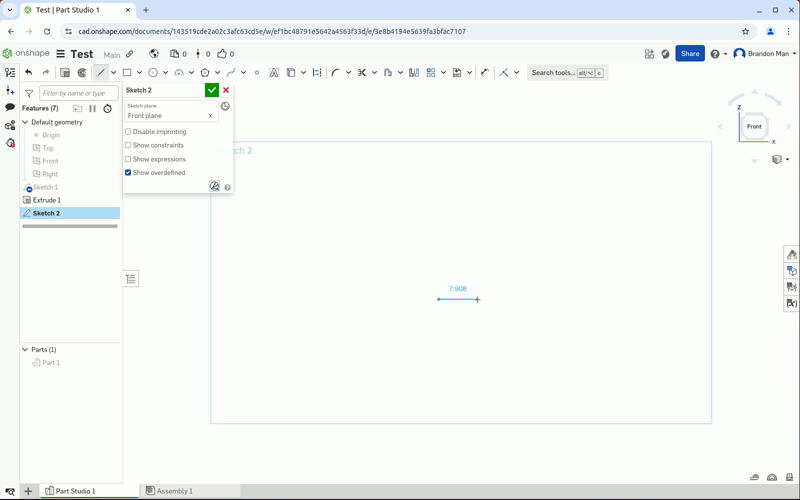
key_up(shift)
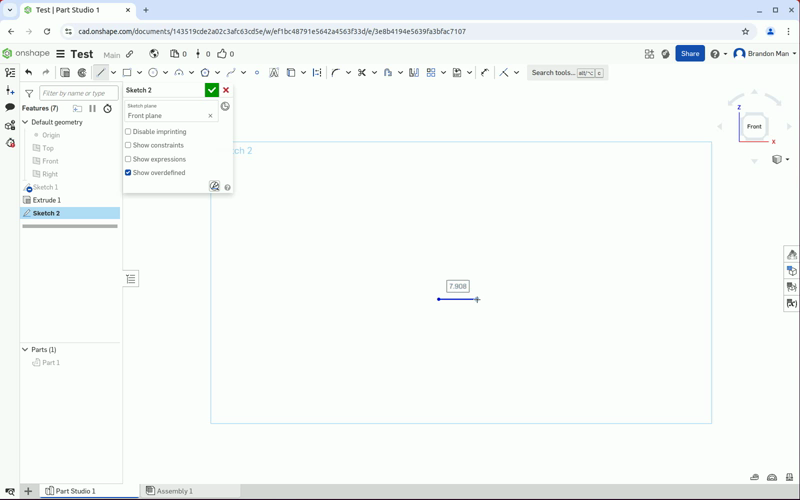
key_down(shift)
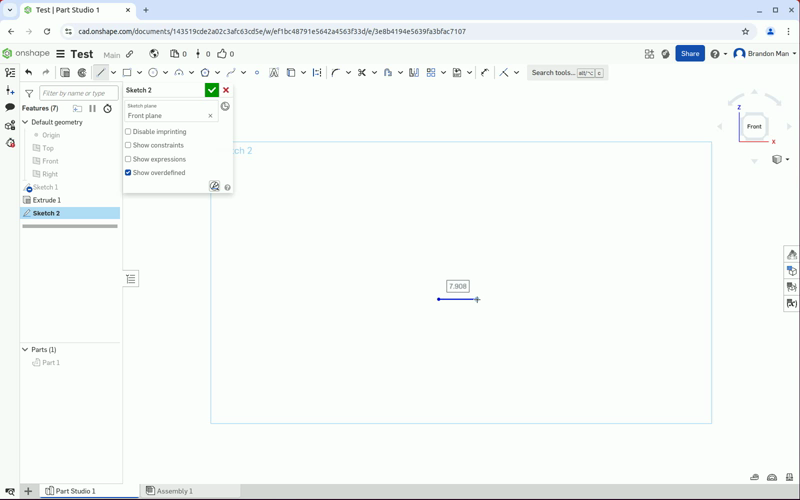
mouse_move(507, 299)
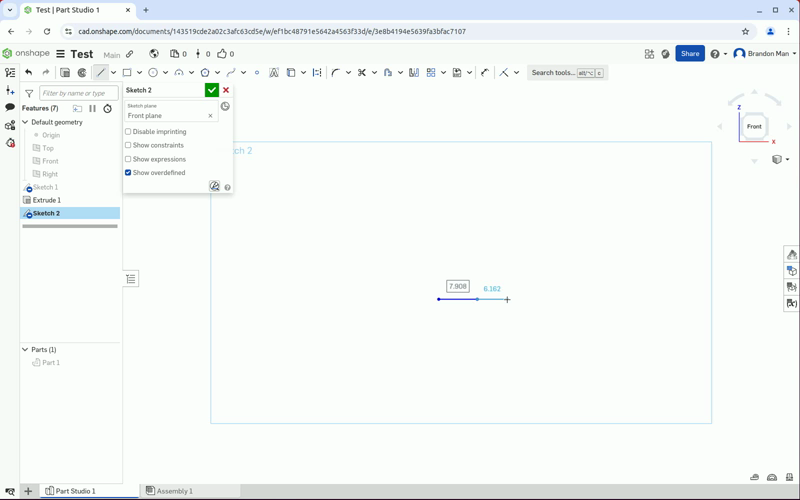
mouse_move(477, 266)
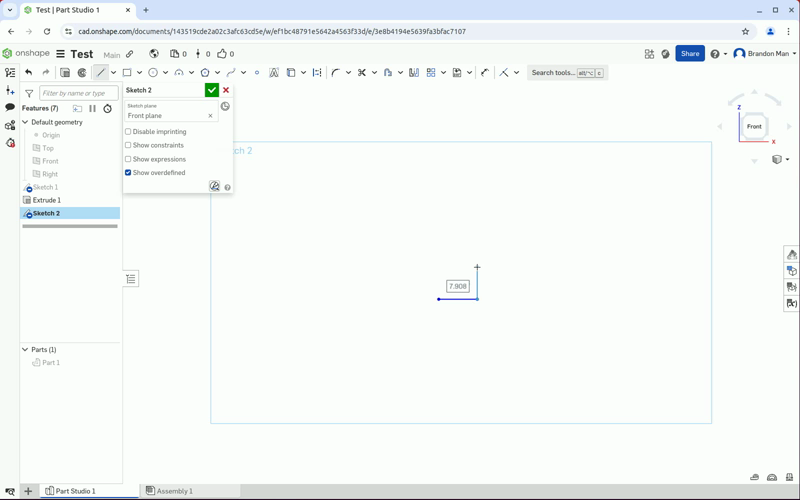
click(477, 266)
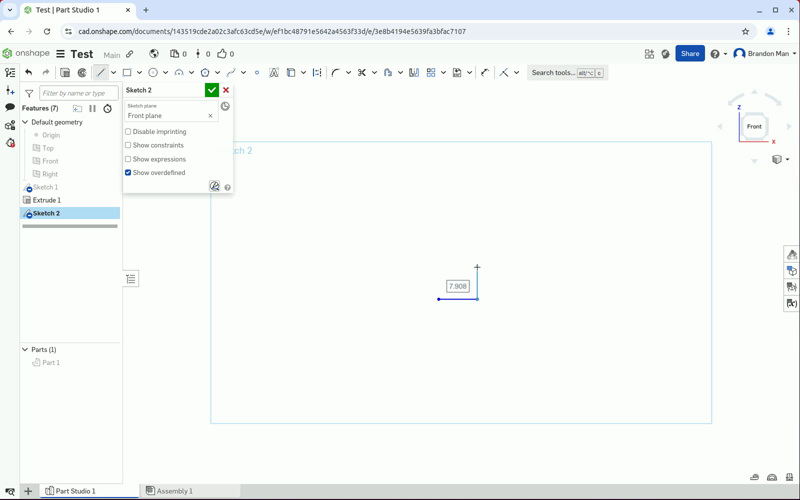
key_up(shift)
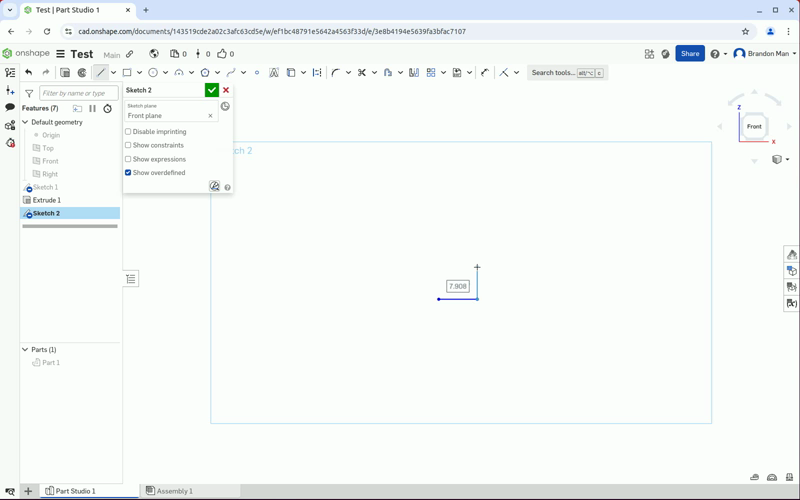
key_down(shift)
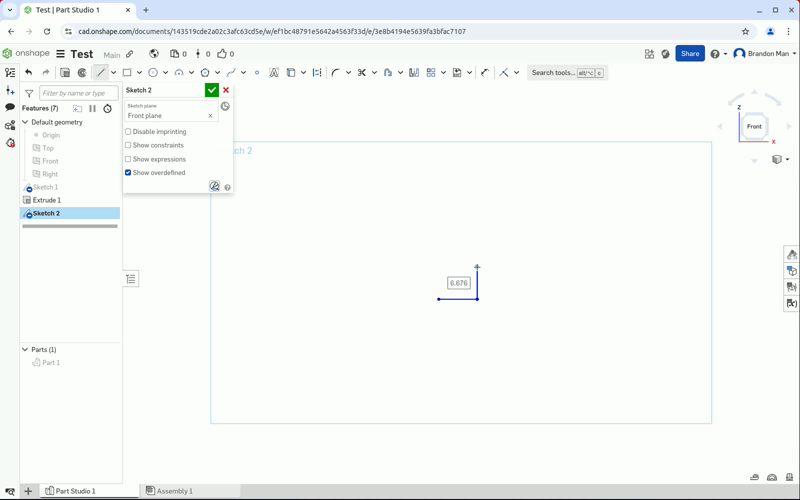
mouse_move(507, 266)
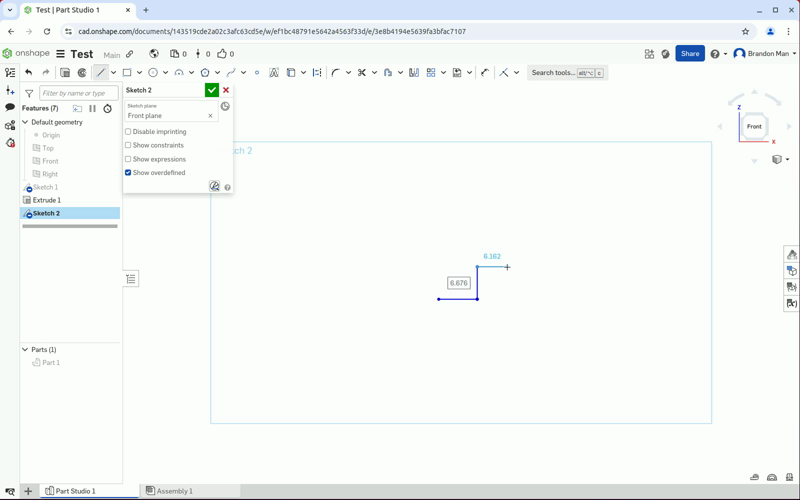
mouse_move(438, 266)
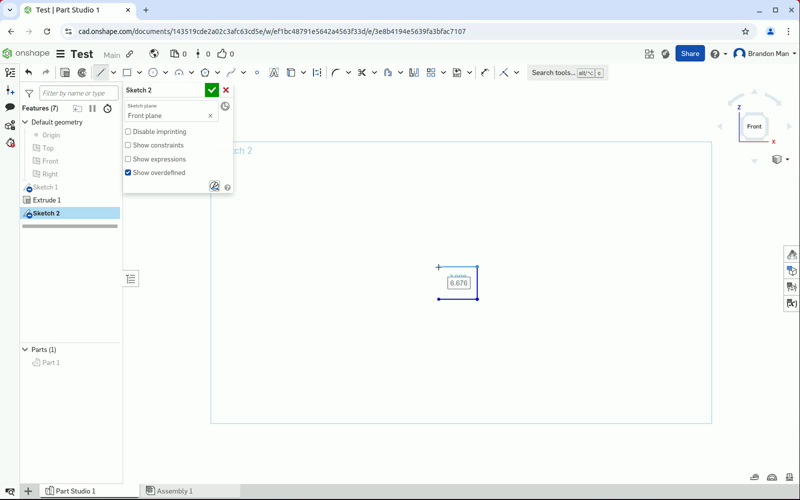
click(438, 266)
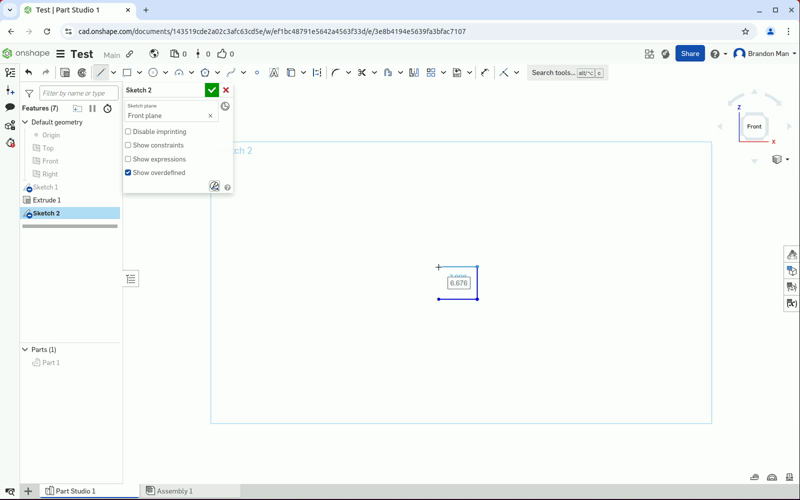
key_up(shift)
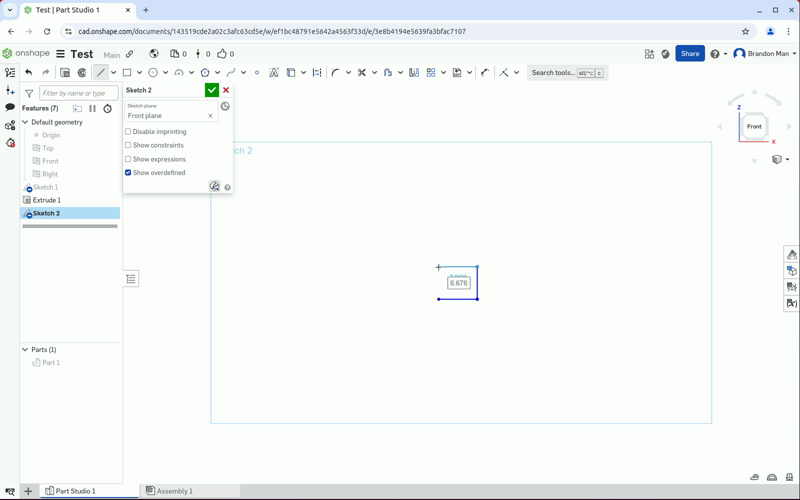
mouse_move(468, 266)
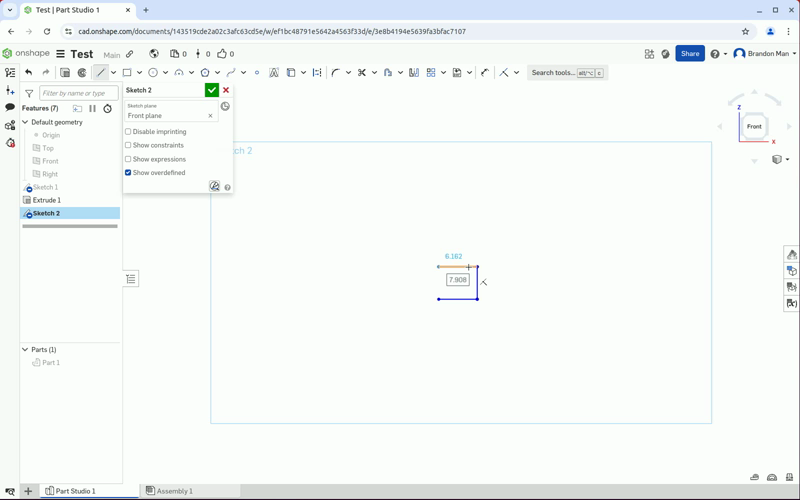
key_down(shift)
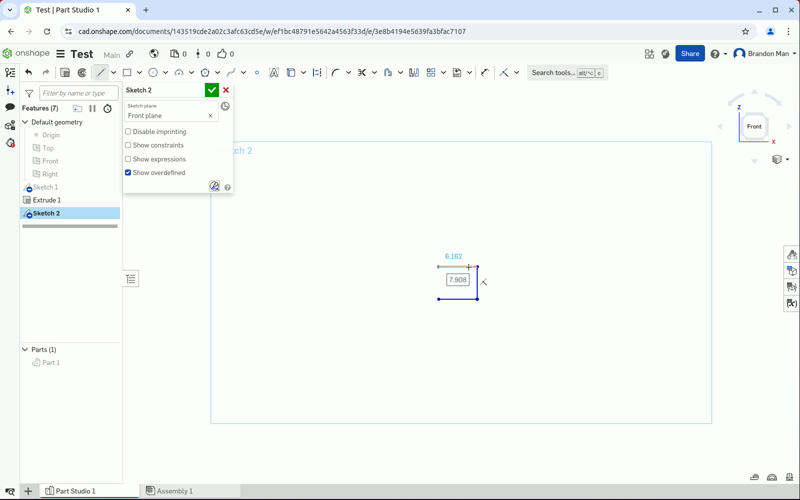
mouse_move(438, 299)
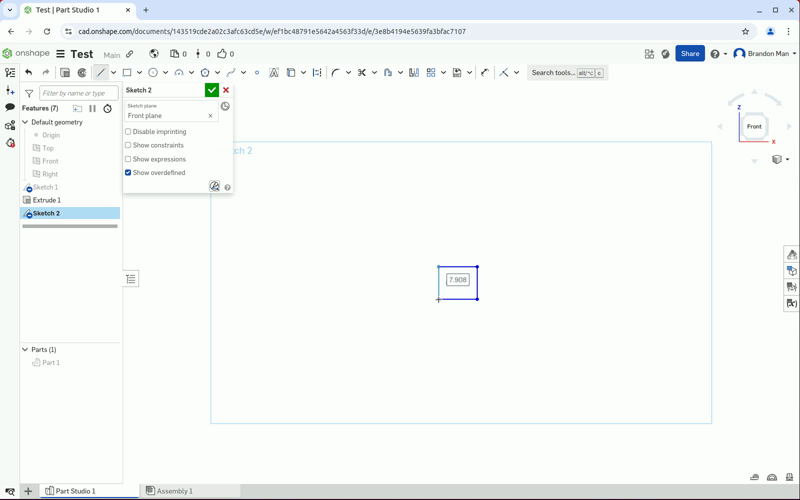
key_up(shift)
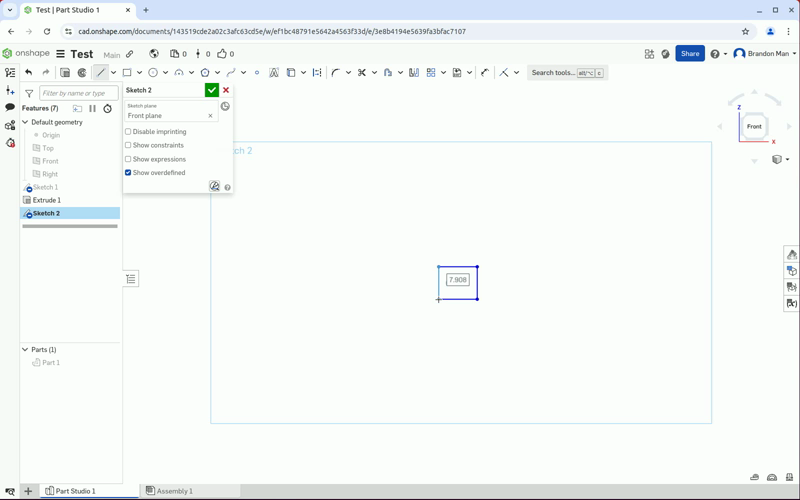
click(438, 299)
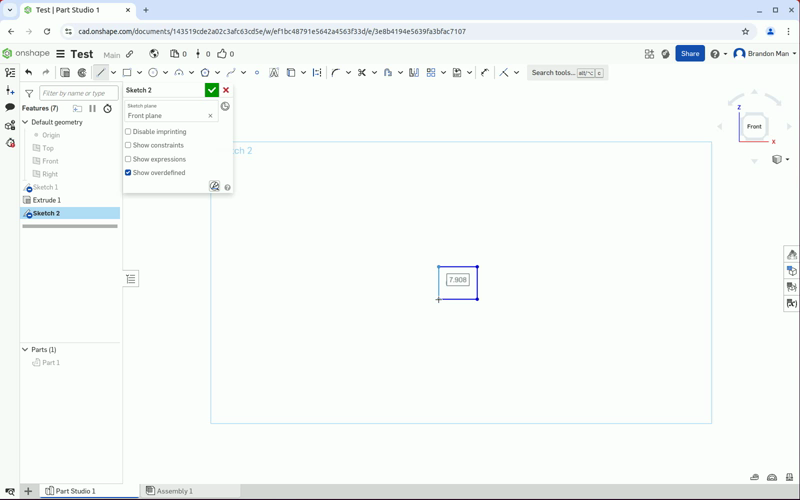
key(esc)
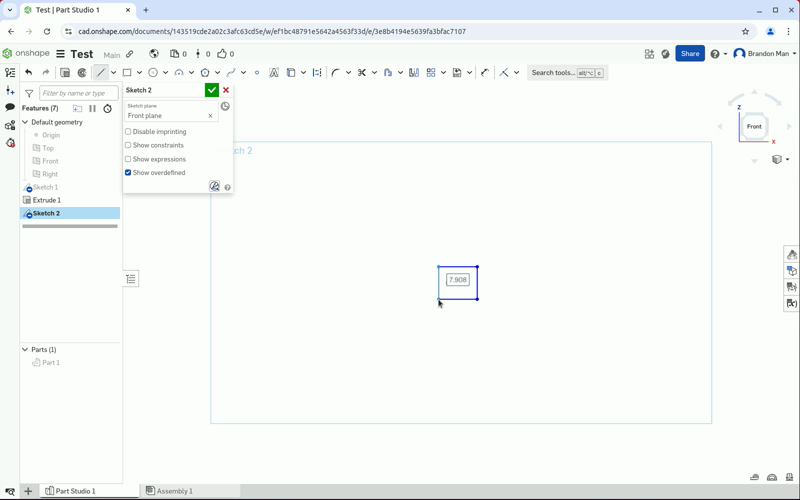
mouse_move(446, 289)
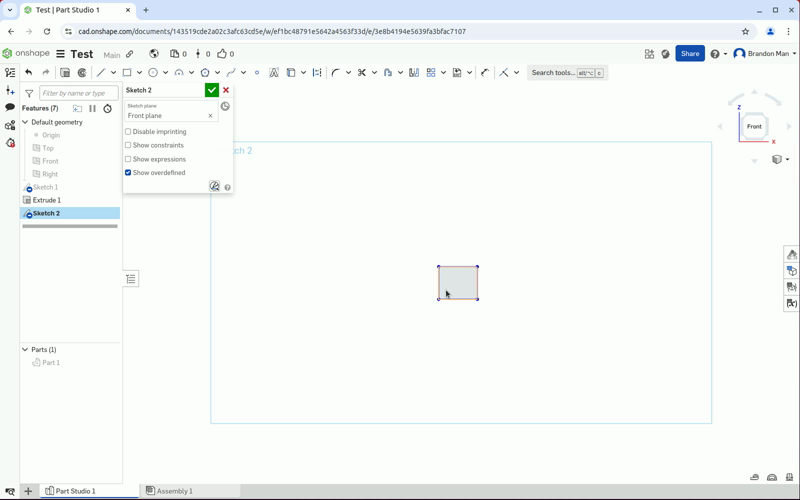
scroll(6)
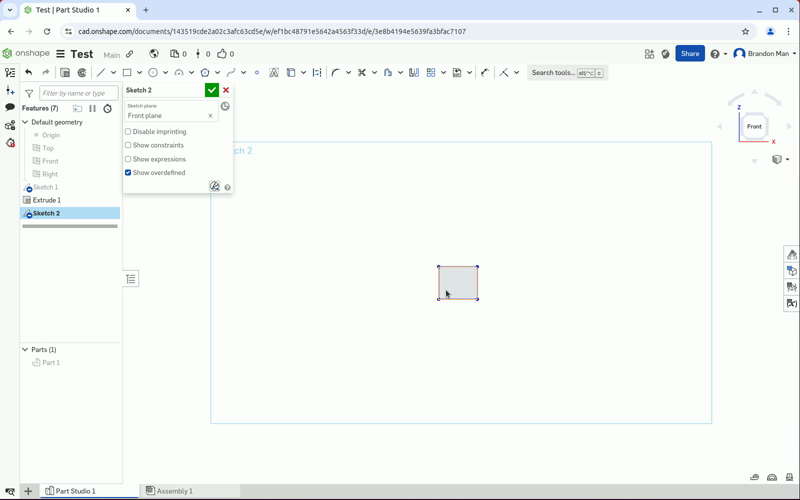
scroll(6)
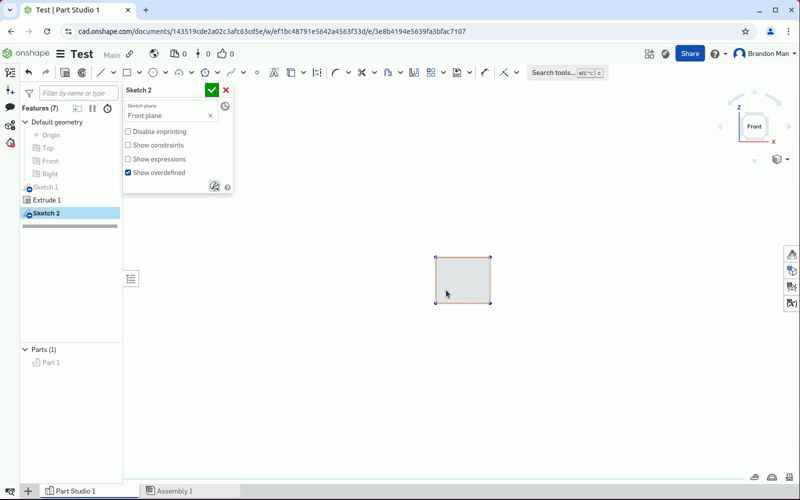
scroll(6)
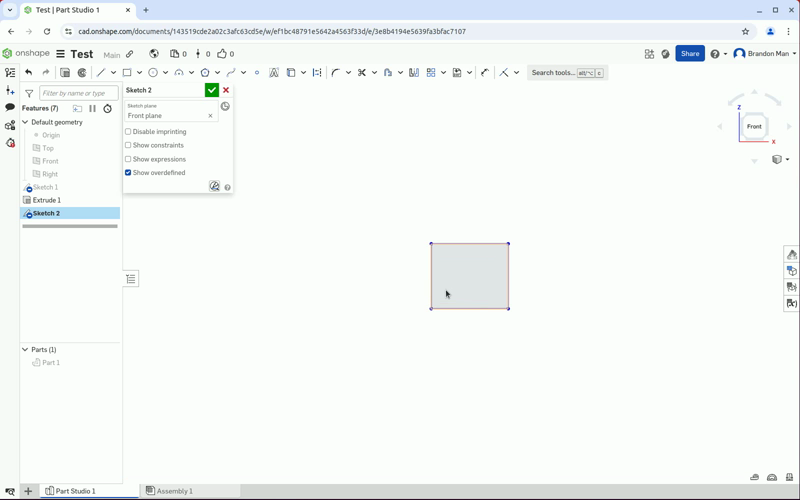
scroll(6)
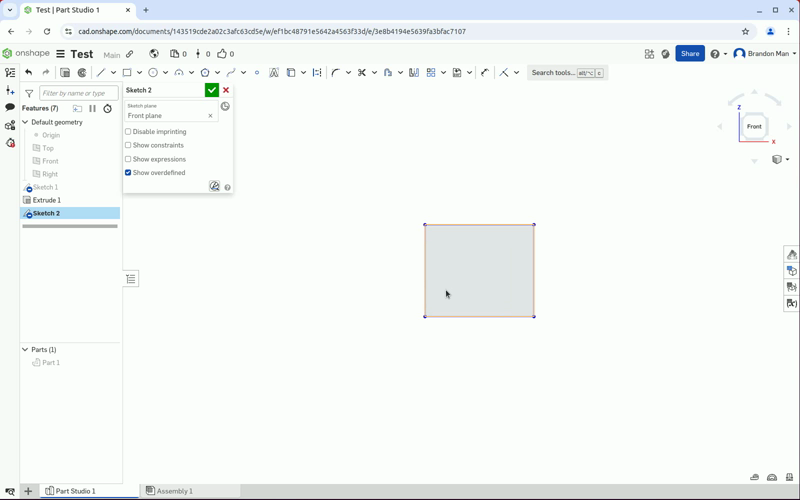
scroll(6)
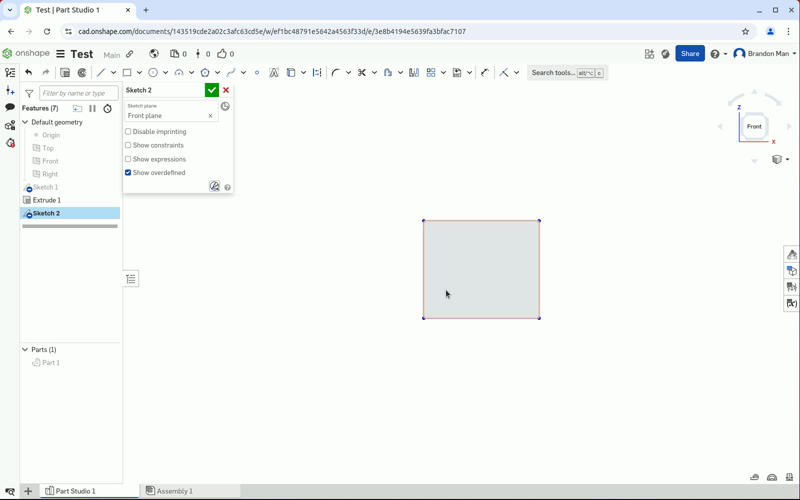
scroll(6)
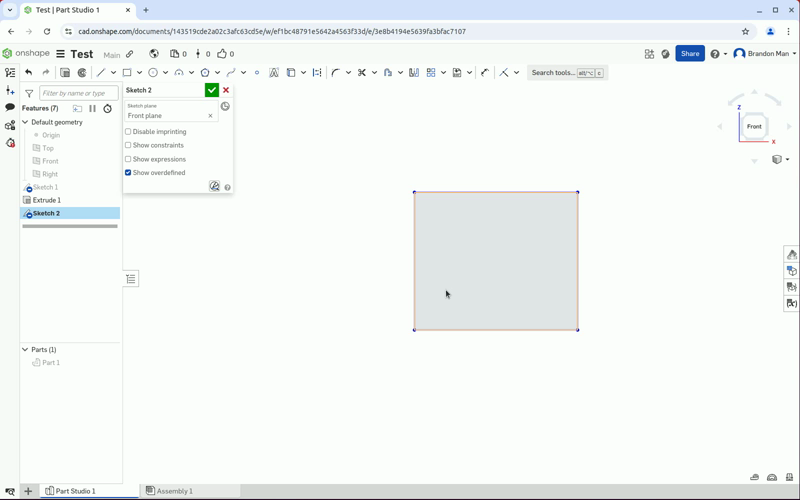
scroll(6)
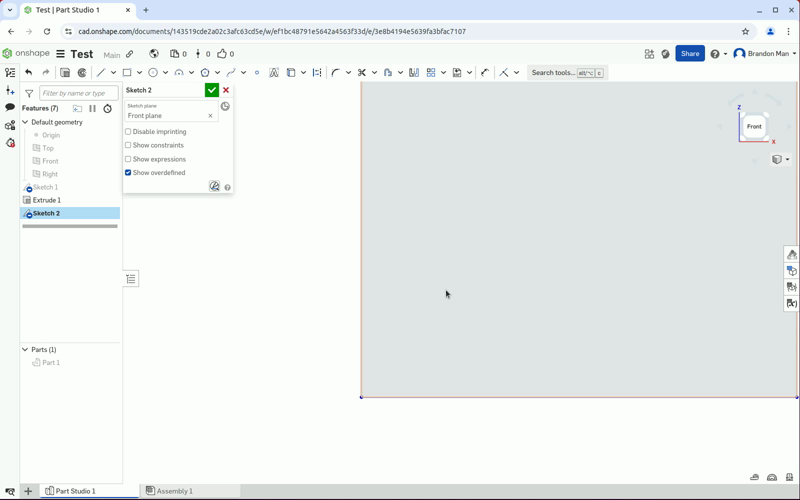
click(446, 289)
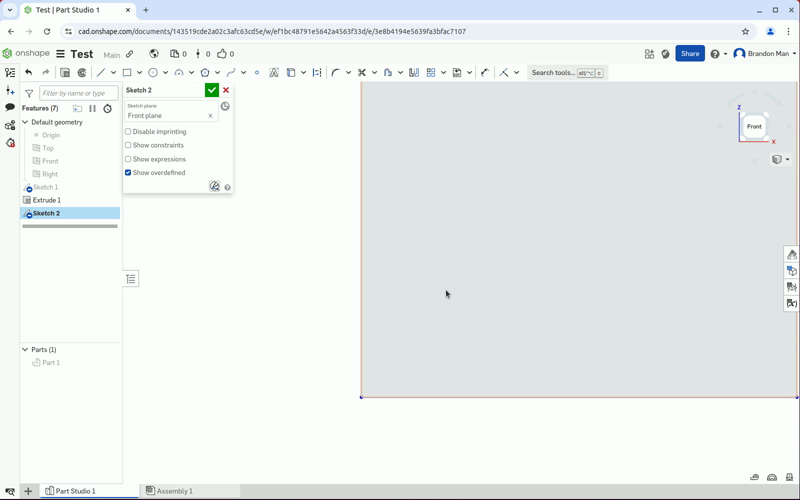
scroll(-6)
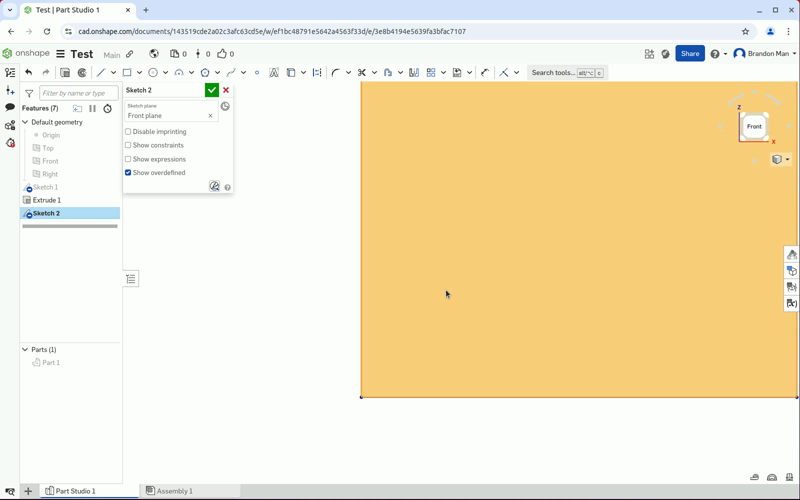
scroll(-6)
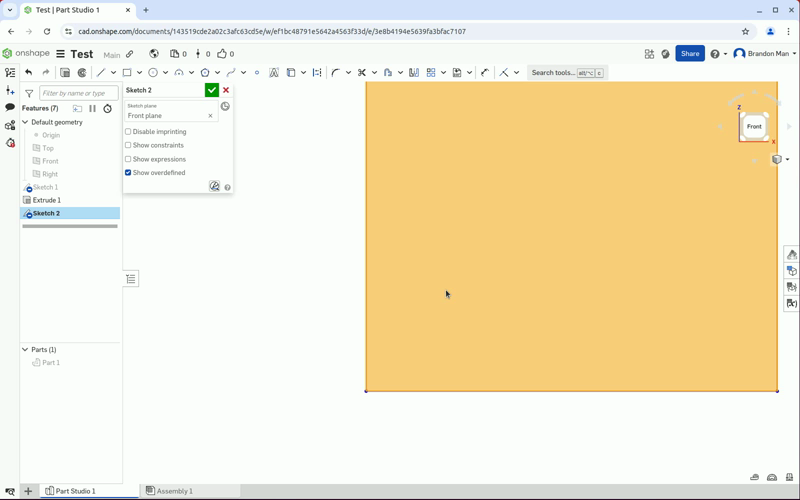
scroll(-6)
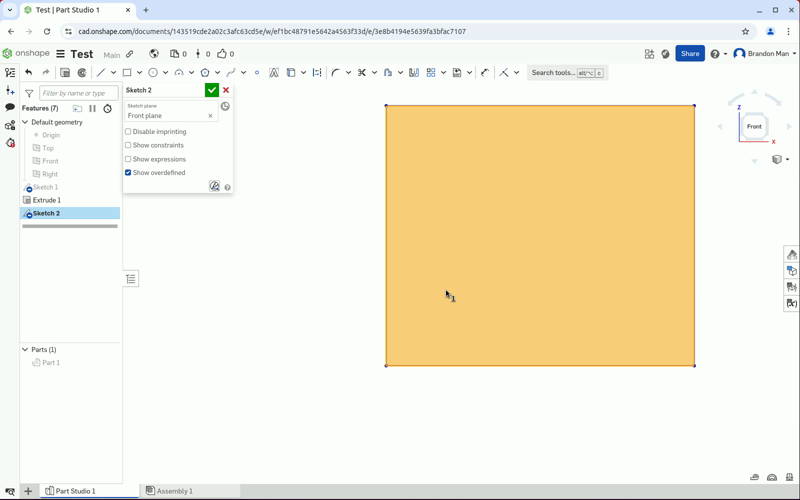
scroll(-6)
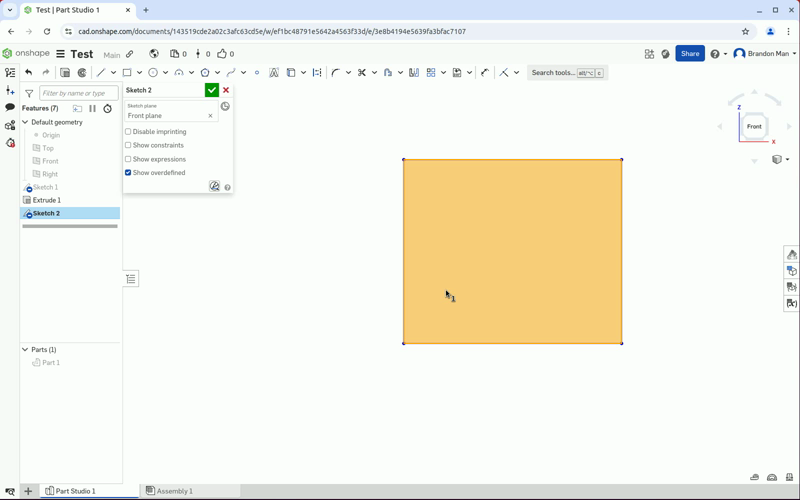
scroll(-6)
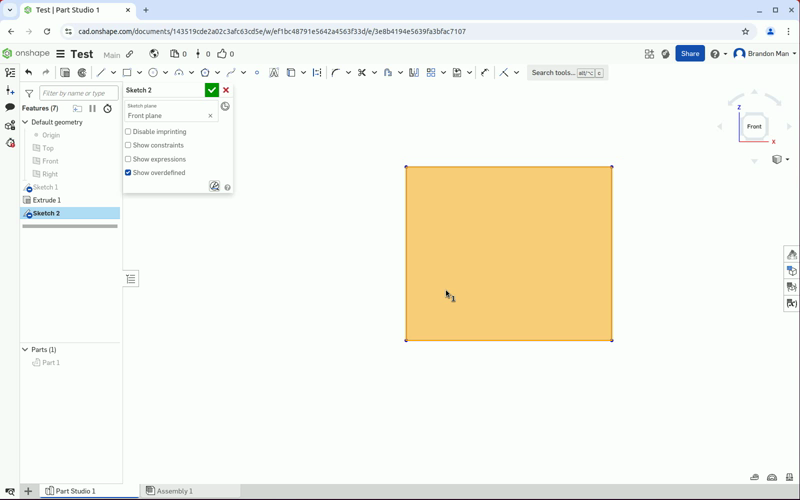
scroll(-6)
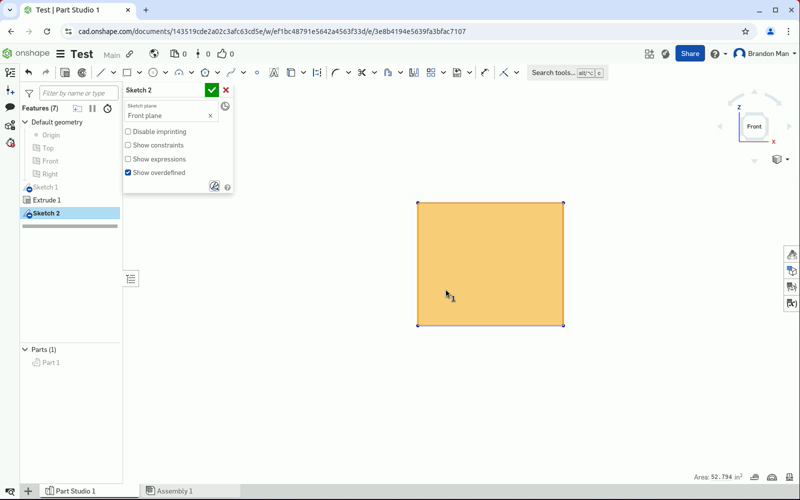
scroll(-6)
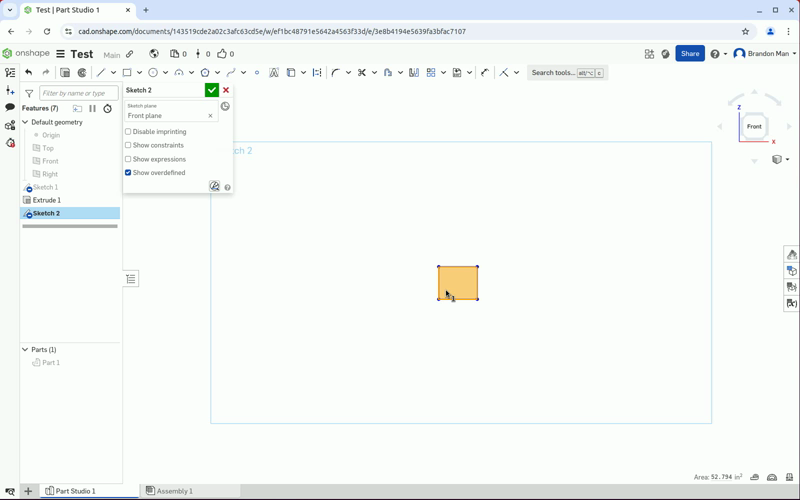
mouse_move(73, 352)
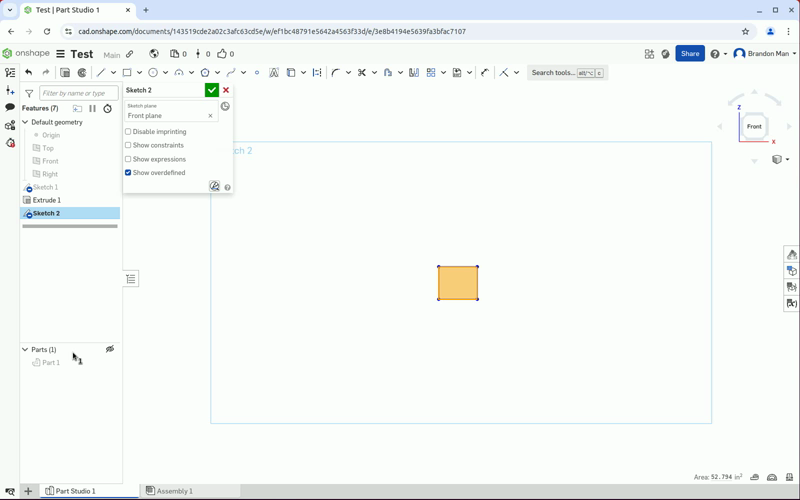
key(shift+y)
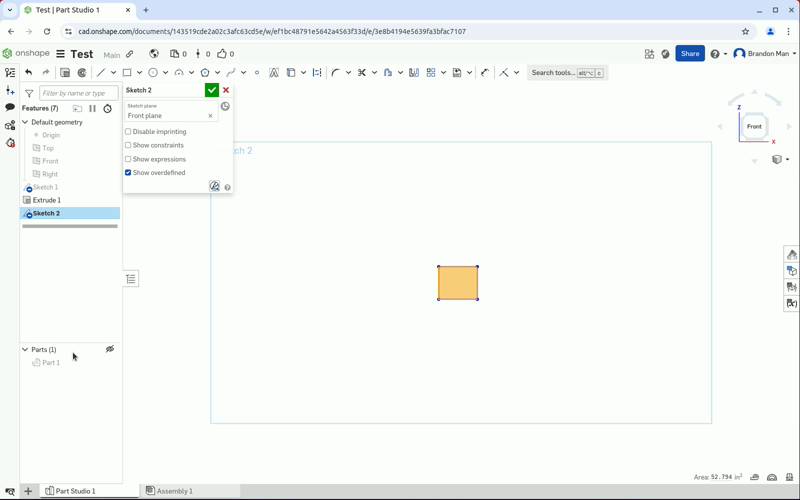
key(shift+e)
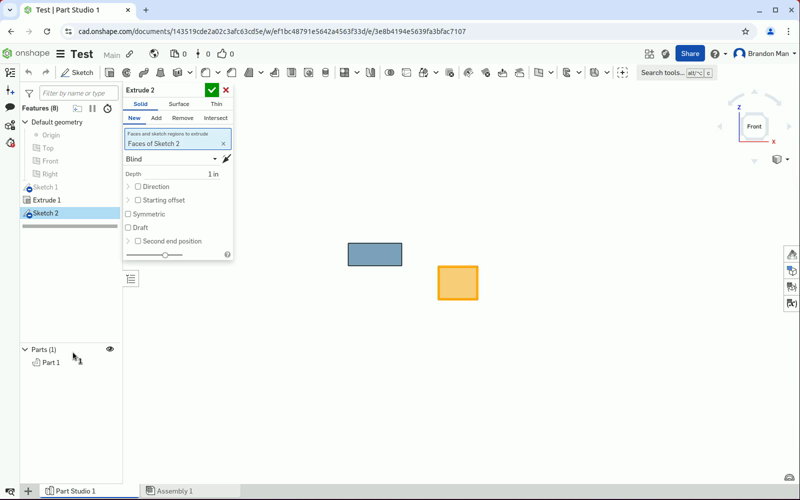
mouse_move(143, 106)
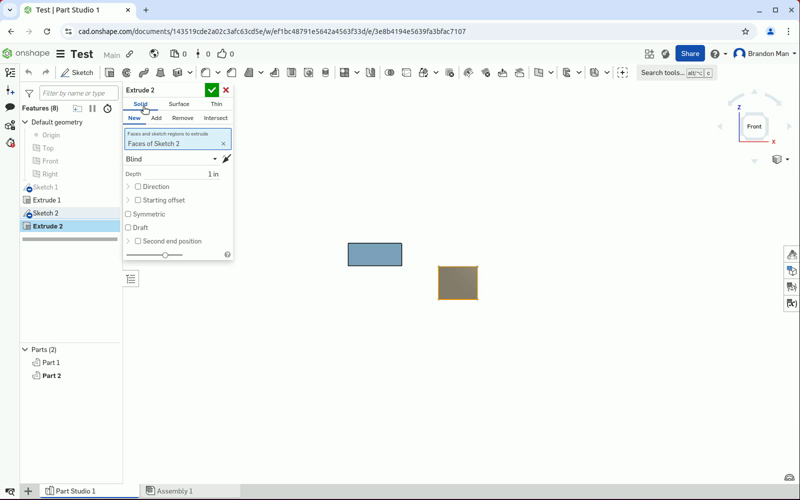
click(143, 106)
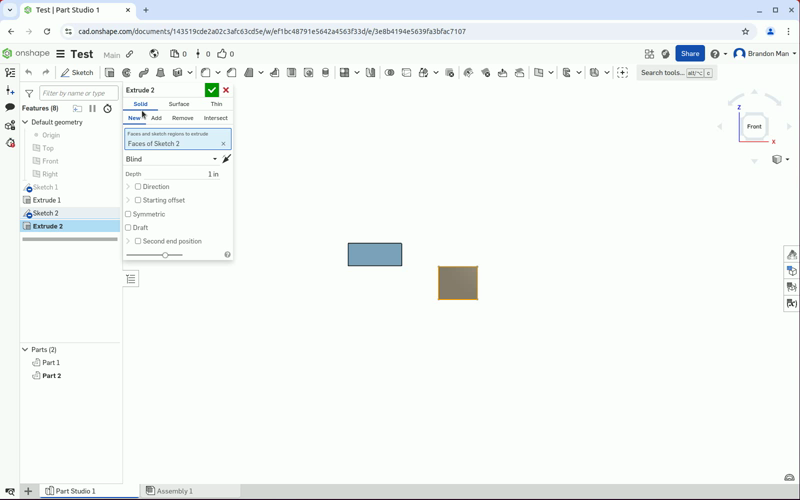
mouse_move(137, 120)
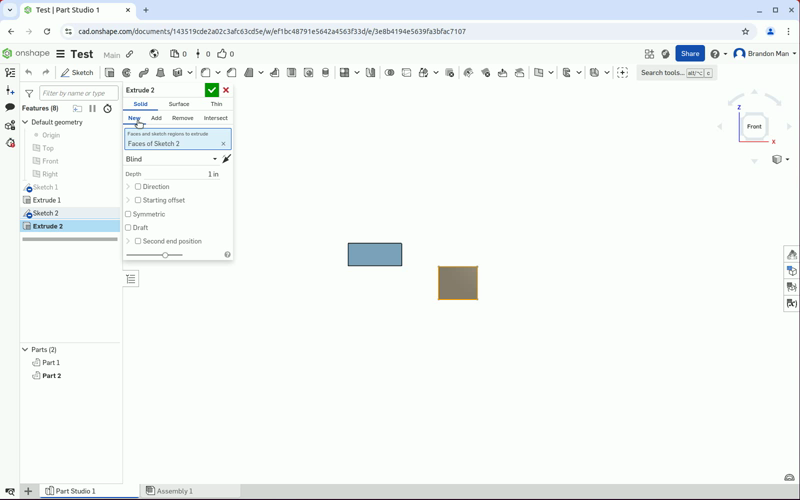
click(137, 120)
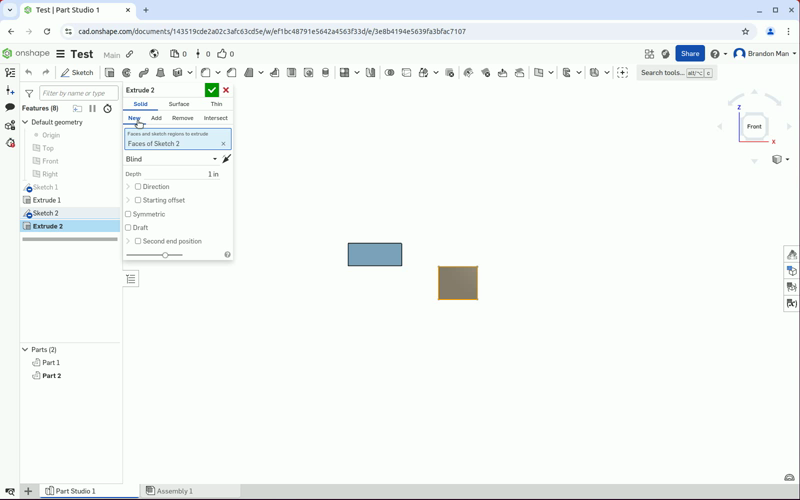
key(tab, 4)
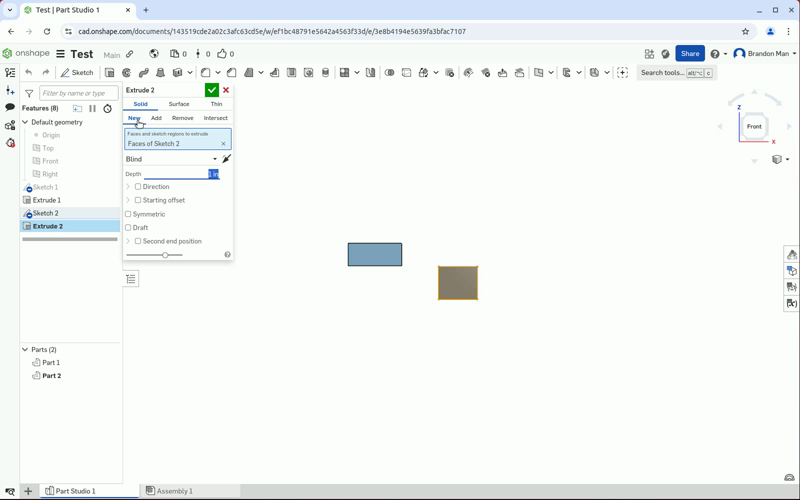
text(4.333)
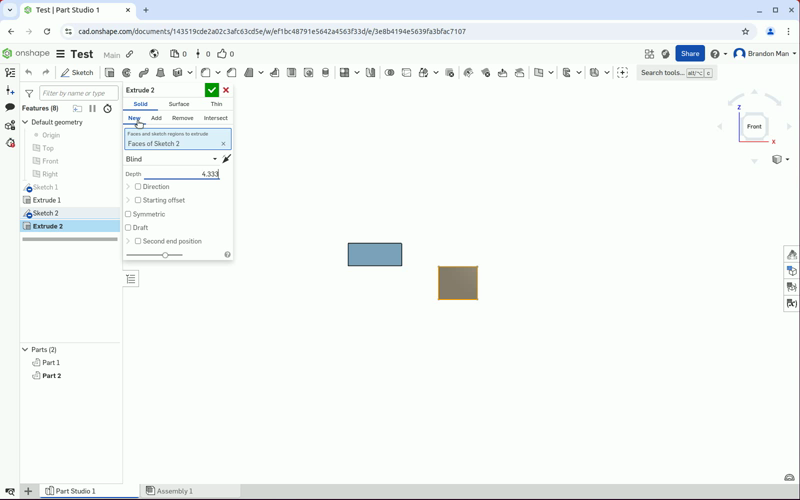
key(enter)
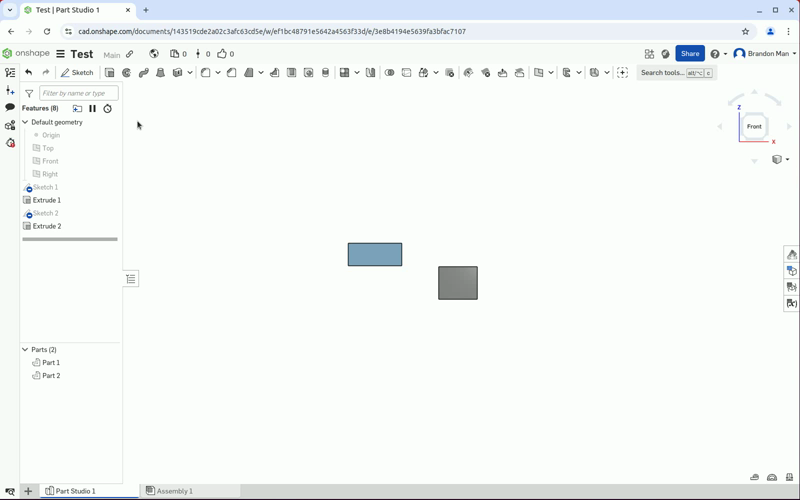
key(shift+h)
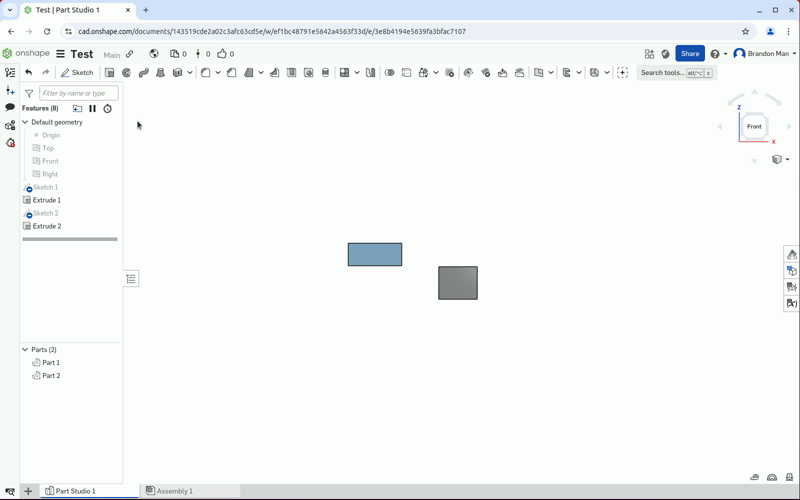
key(shift+h)
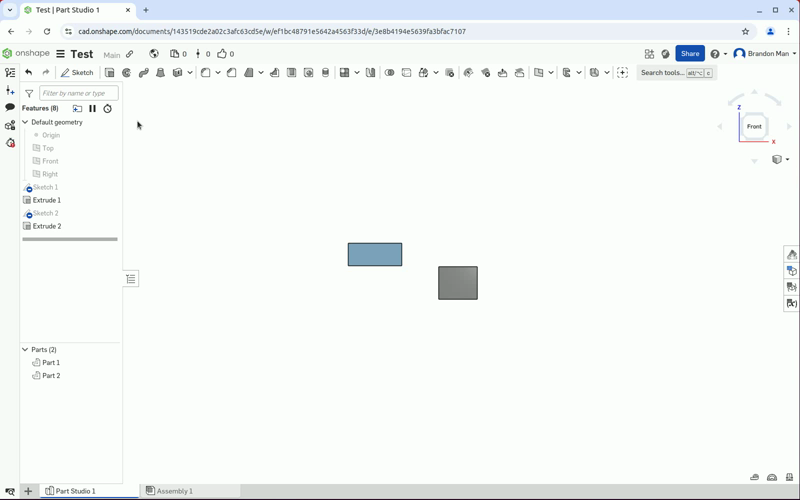
mouse_move(73, 189)
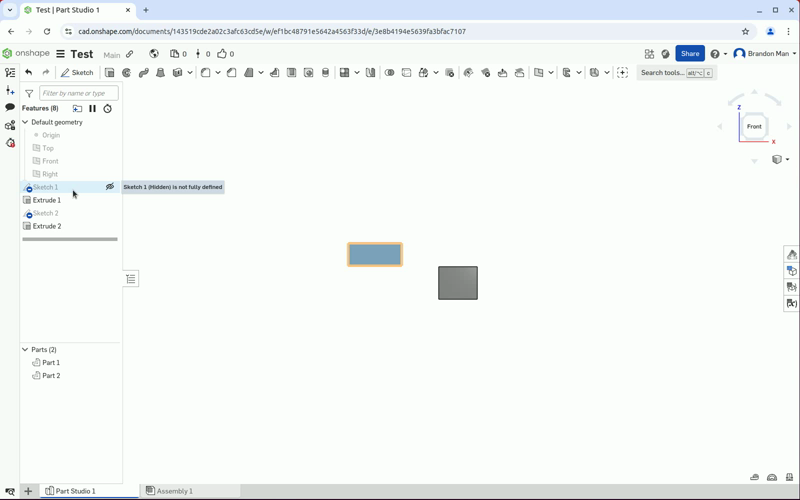
click(73, 189)
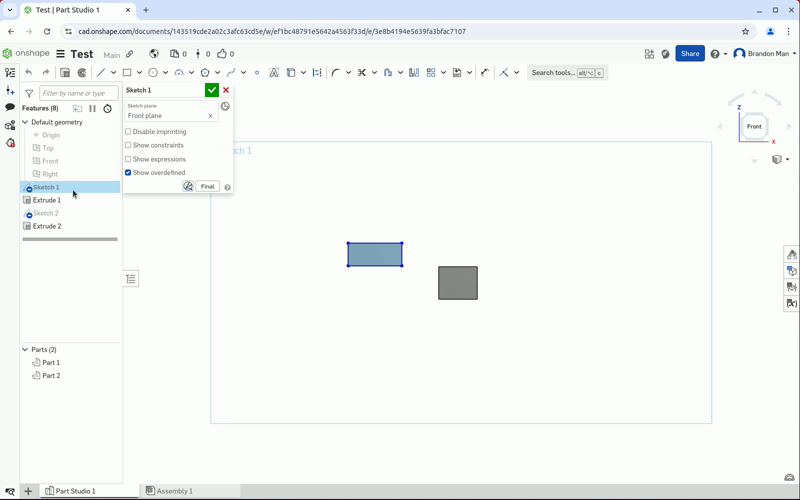
mouse_move(229, 92)
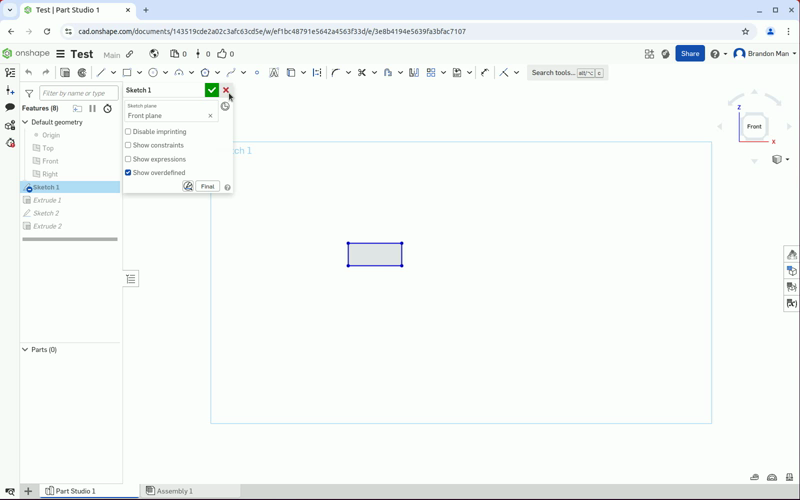
click(229, 92)
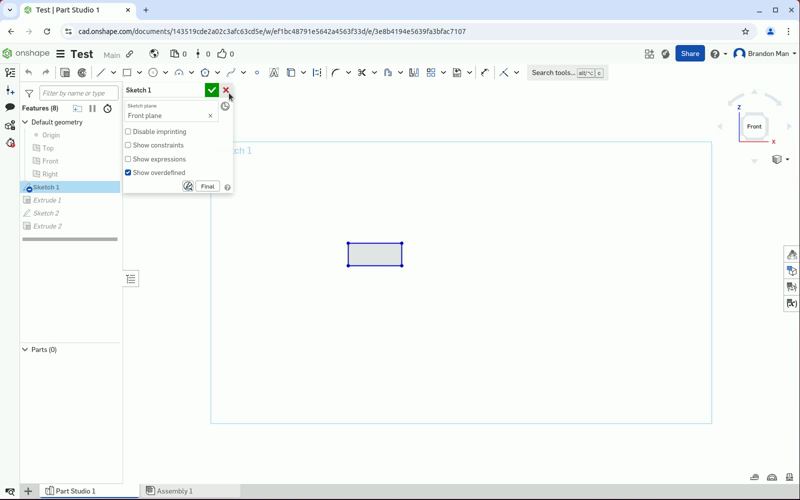
key(shift+s)
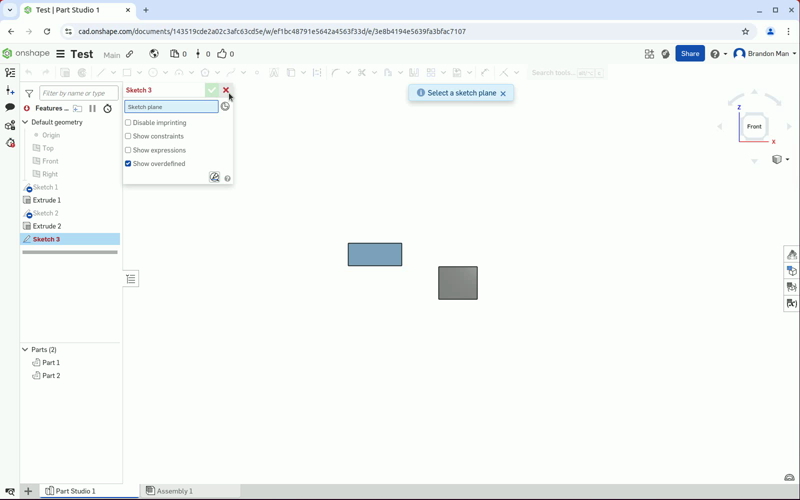
mouse_move(73, 163)
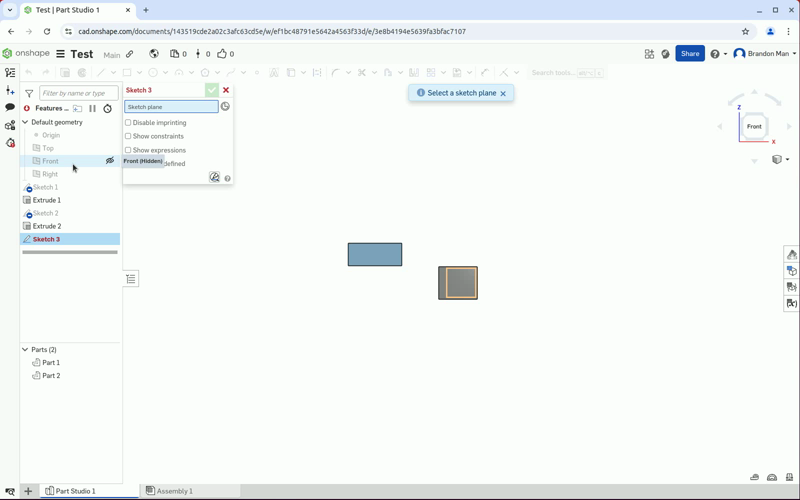
click(73, 163)
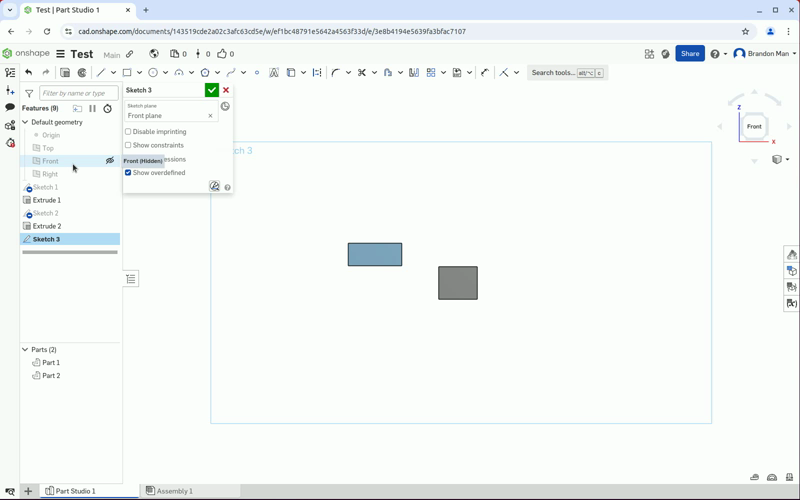
mouse_move(73, 352)
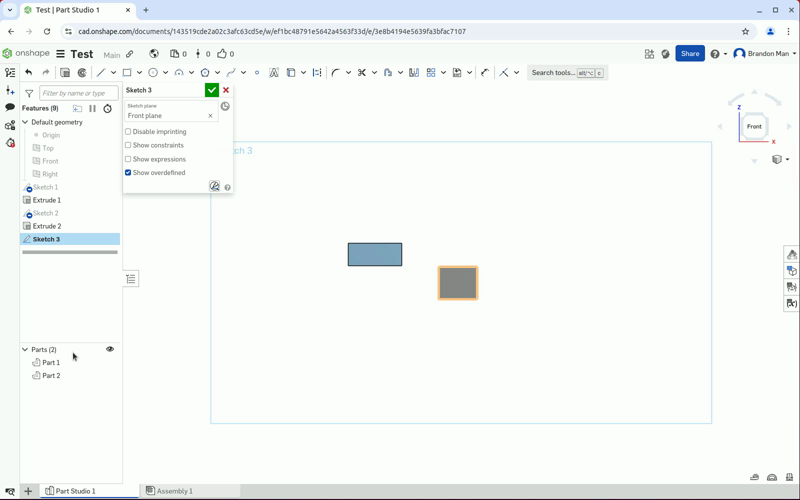
key(y)
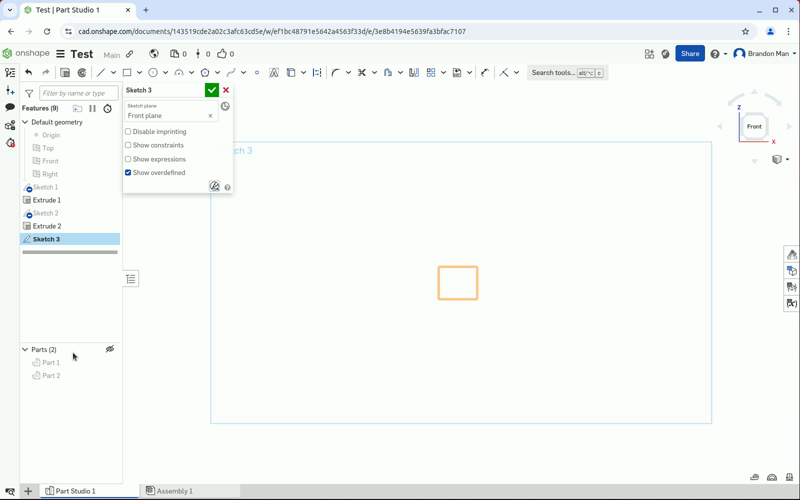
key(l)
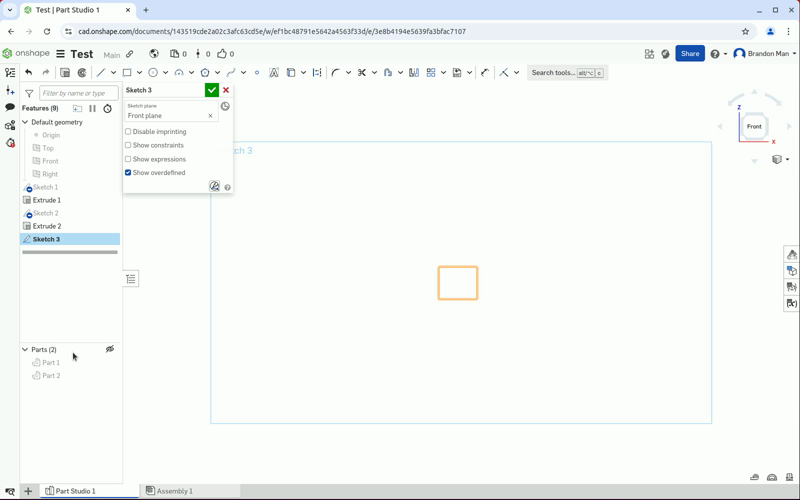
key_down(shift)
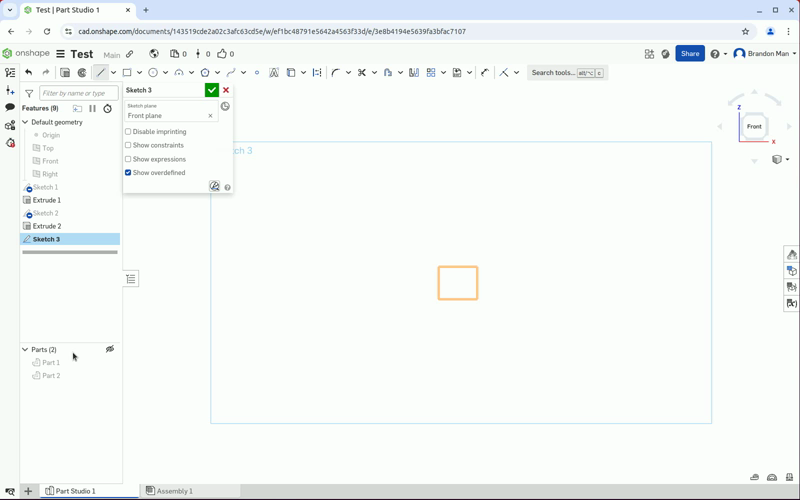
mouse_move(512, 300)
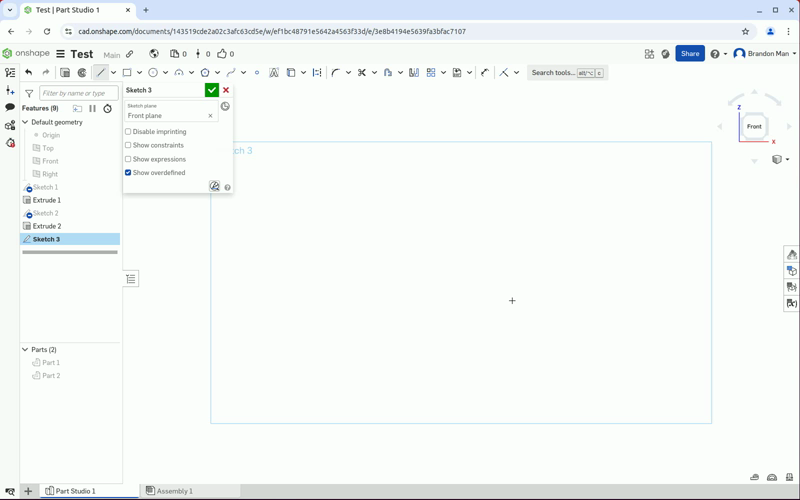
click(512, 300)
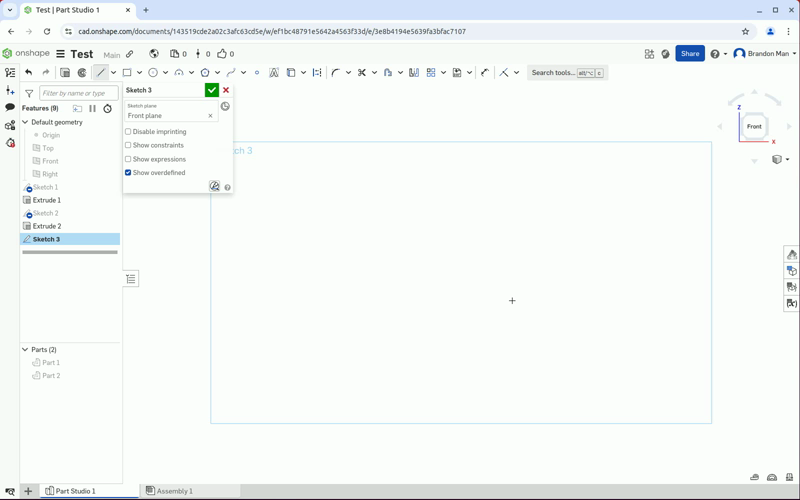
key_up(shift)
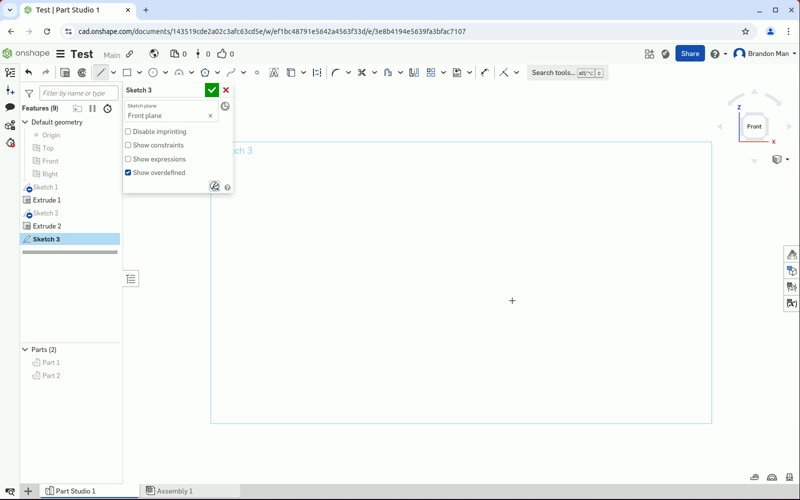
key_down(shift)
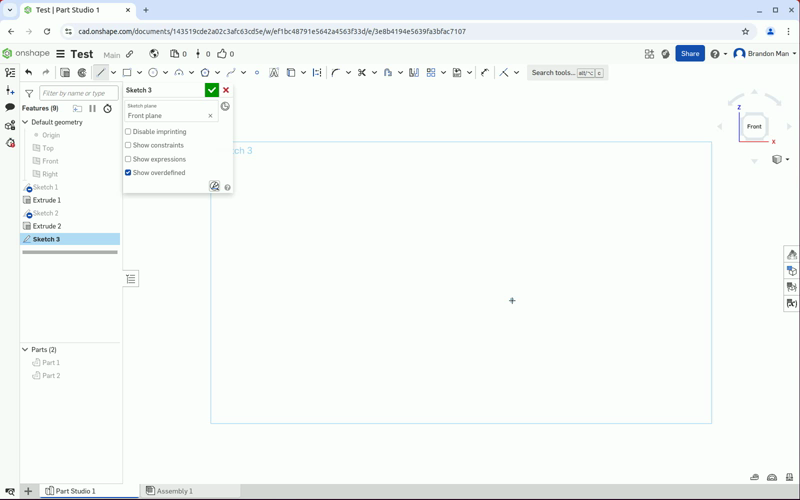
mouse_move(542, 300)
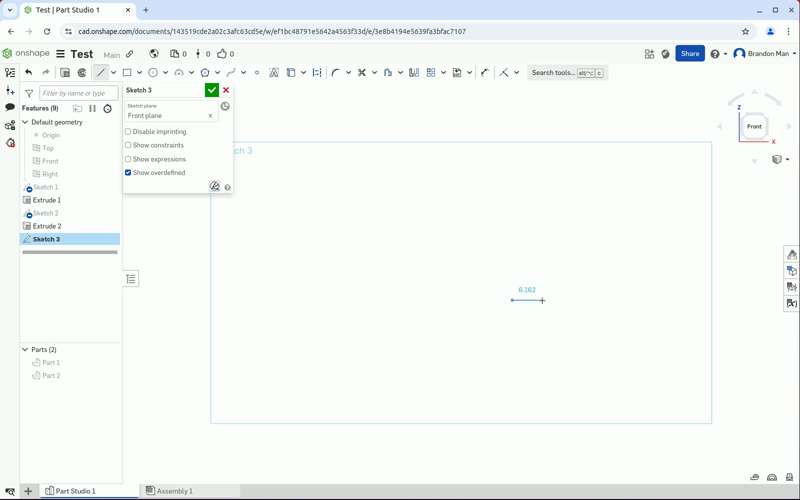
mouse_move(571, 300)
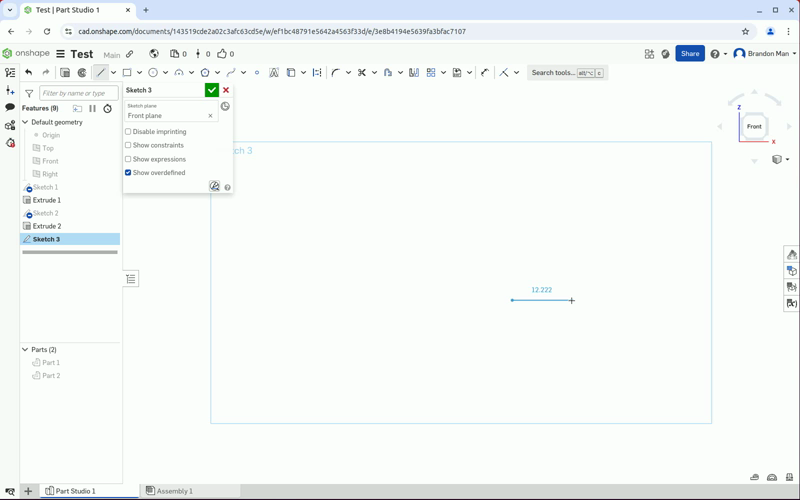
click(571, 300)
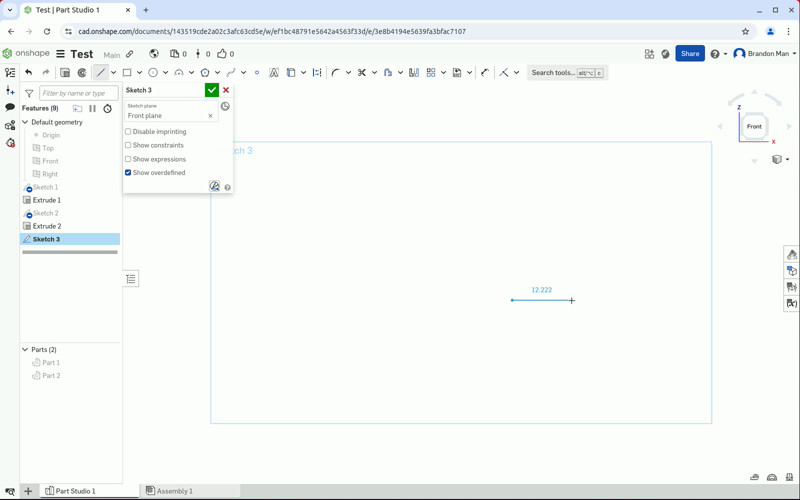
key_up(shift)
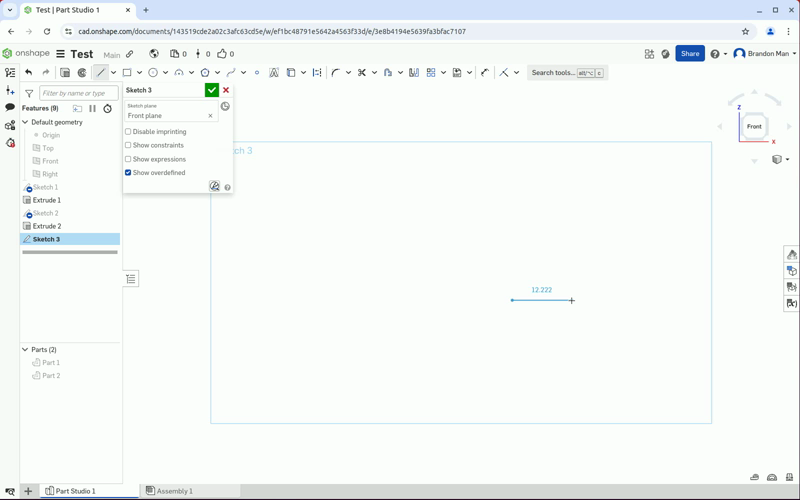
key_down(shift)
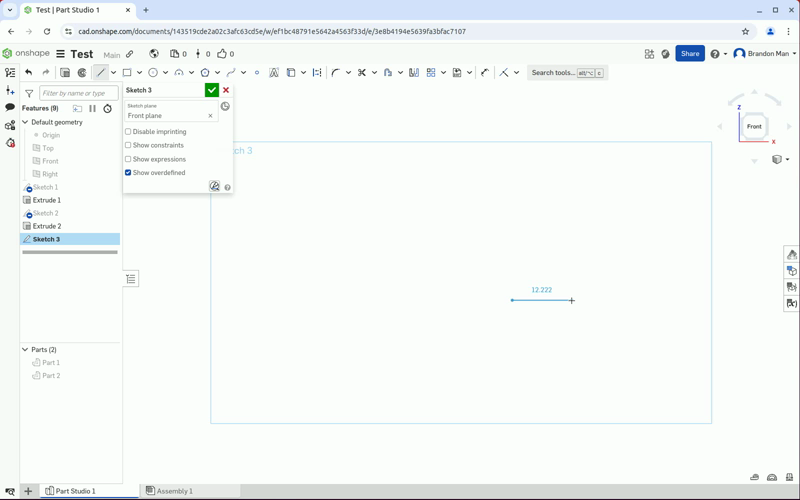
mouse_move(589, 300)
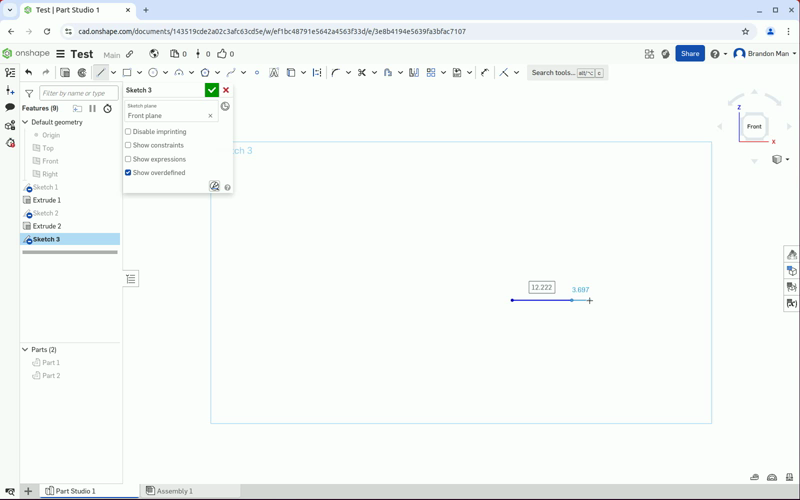
mouse_move(571, 273)
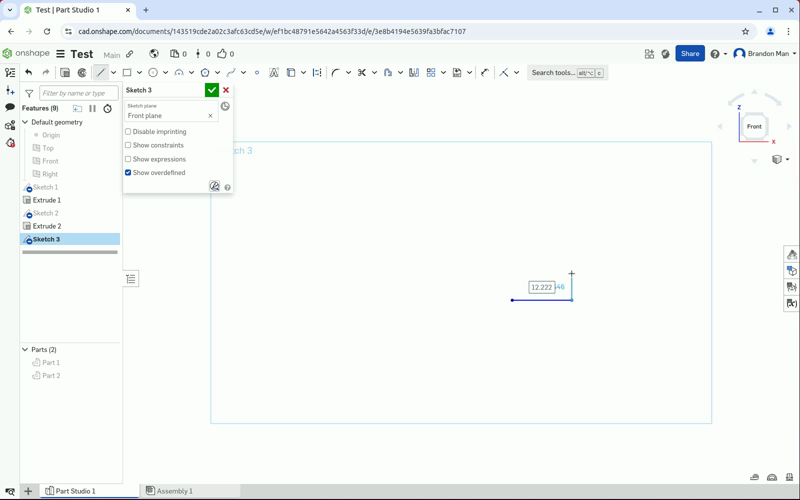
click(571, 273)
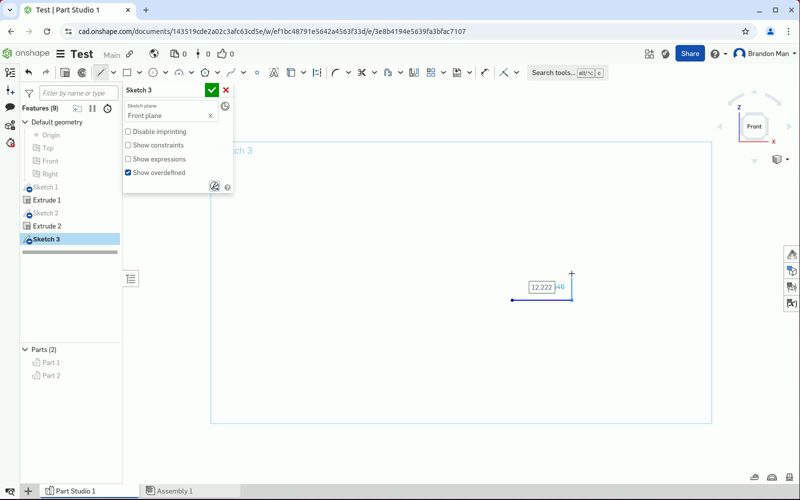
key_up(shift)
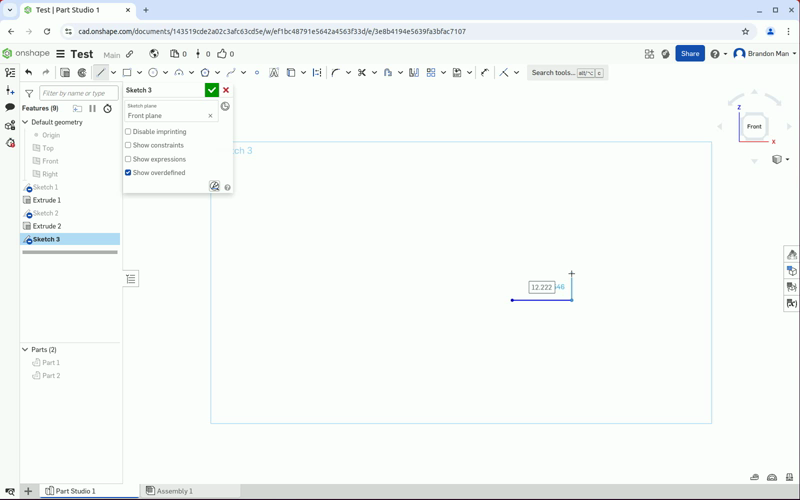
key_down(shift)
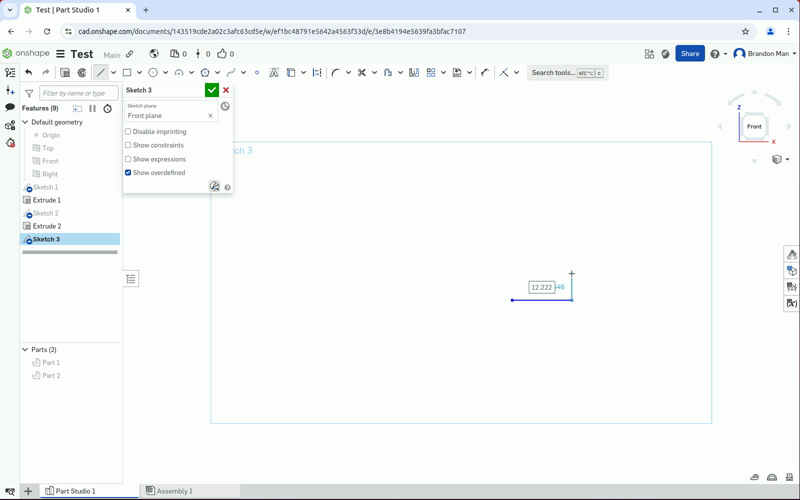
mouse_move(589, 273)
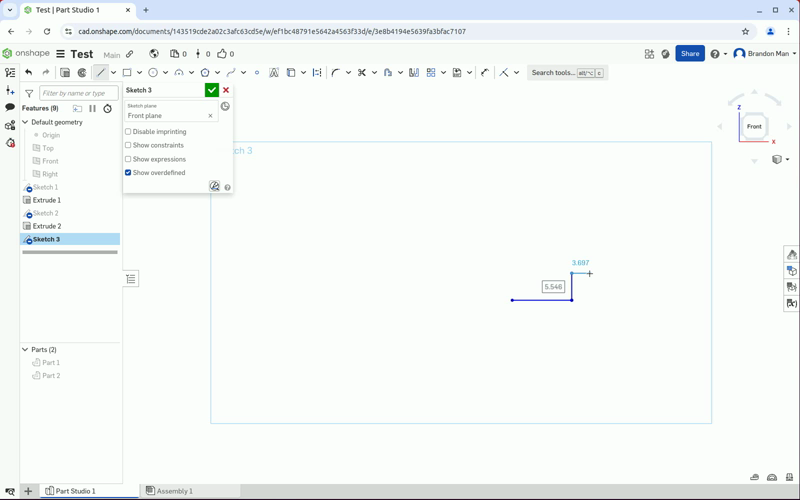
mouse_move(512, 273)
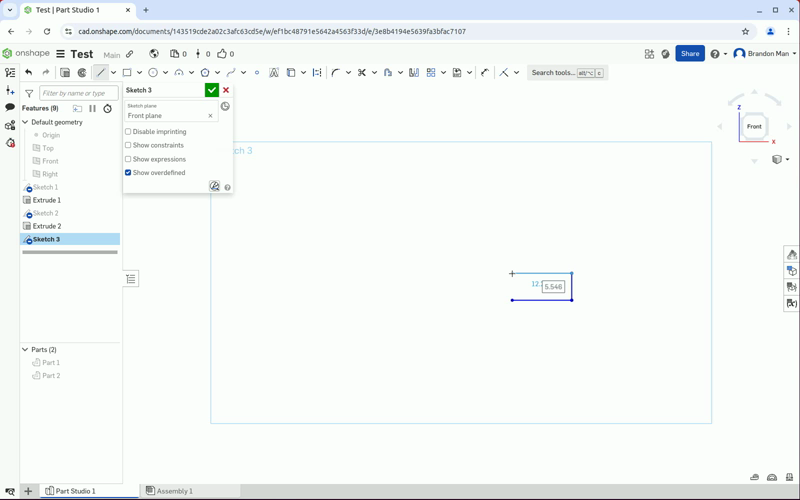
click(512, 273)
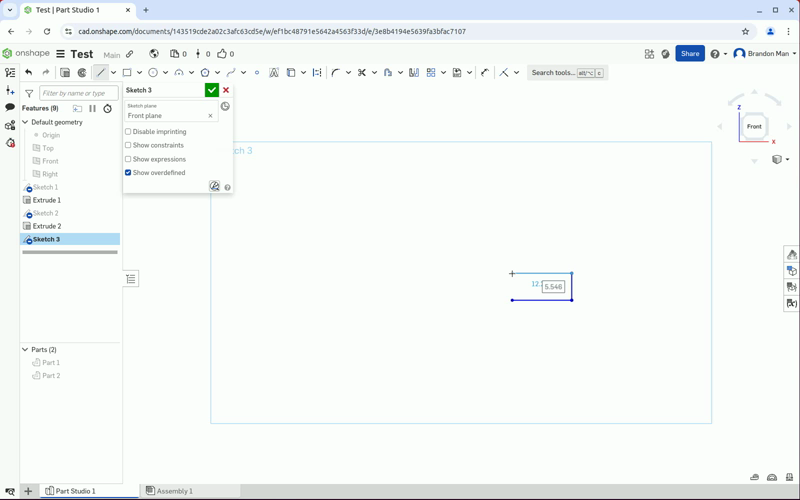
key_up(shift)
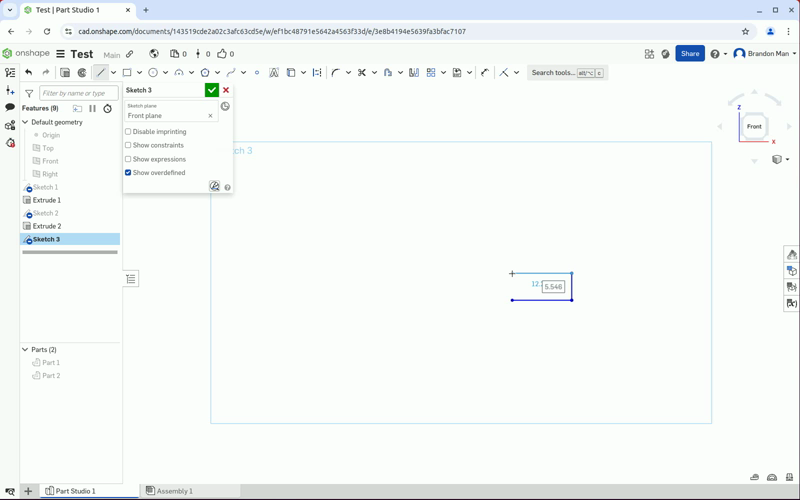
mouse_move(542, 273)
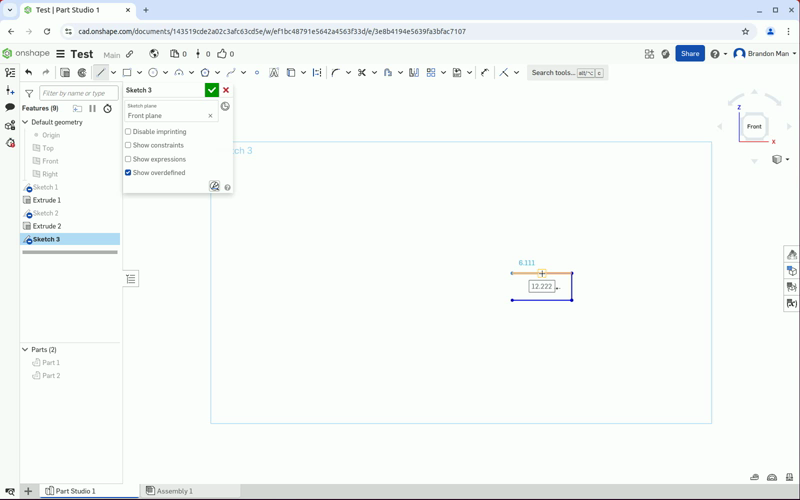
key_down(shift)
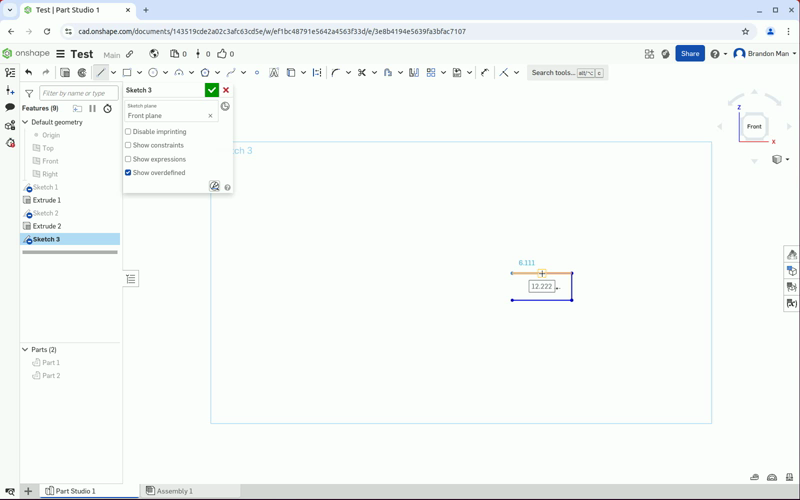
mouse_move(512, 300)
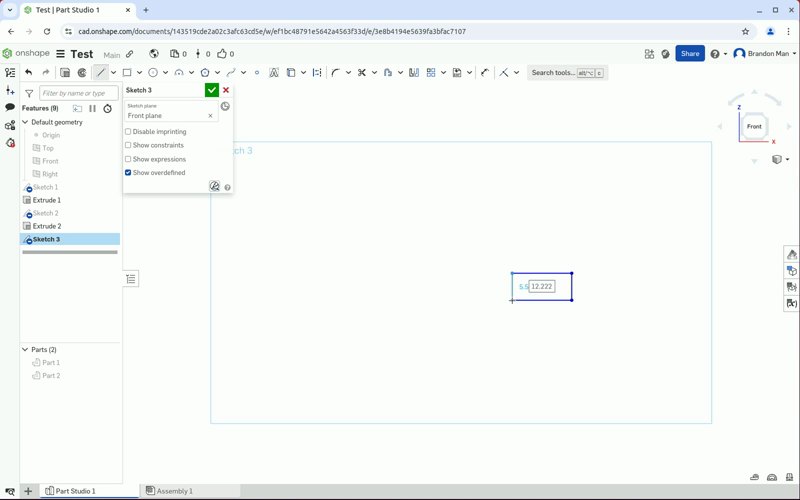
key_up(shift)
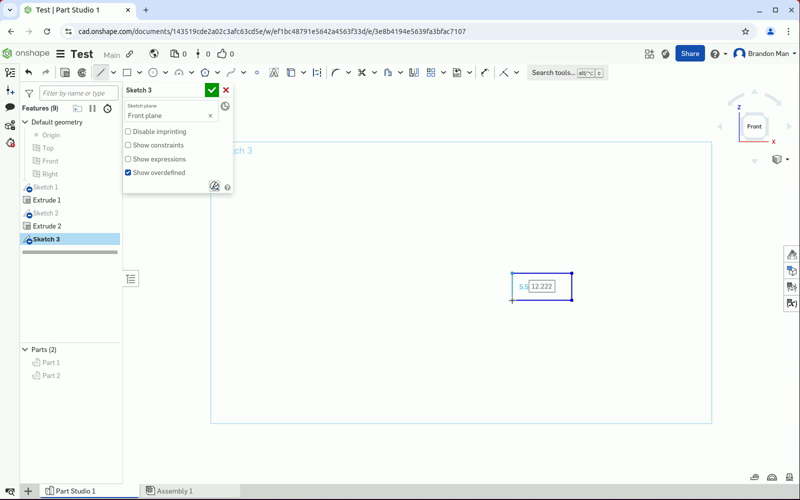
click(512, 300)
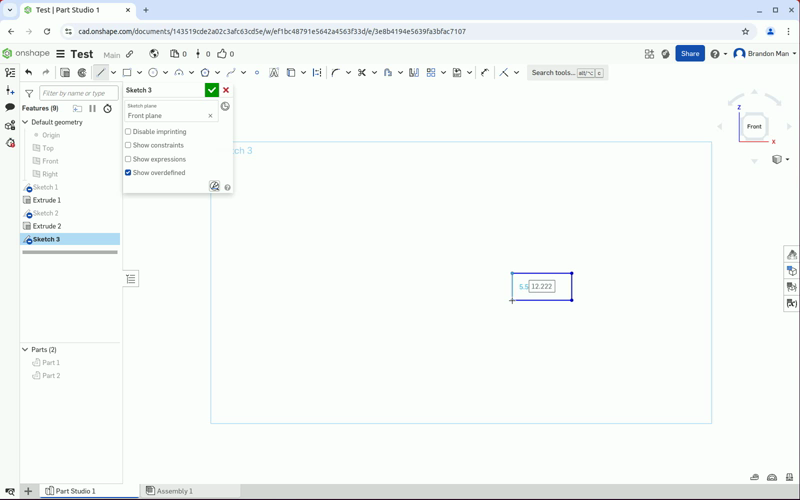
key(esc)
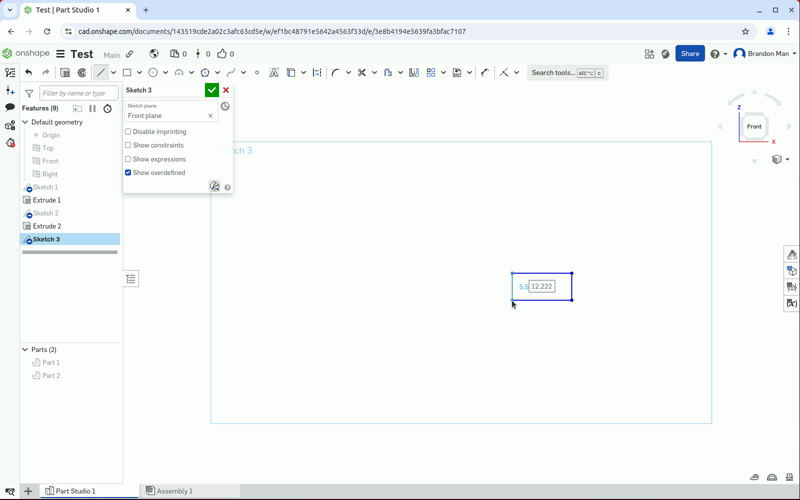
mouse_move(568, 294)
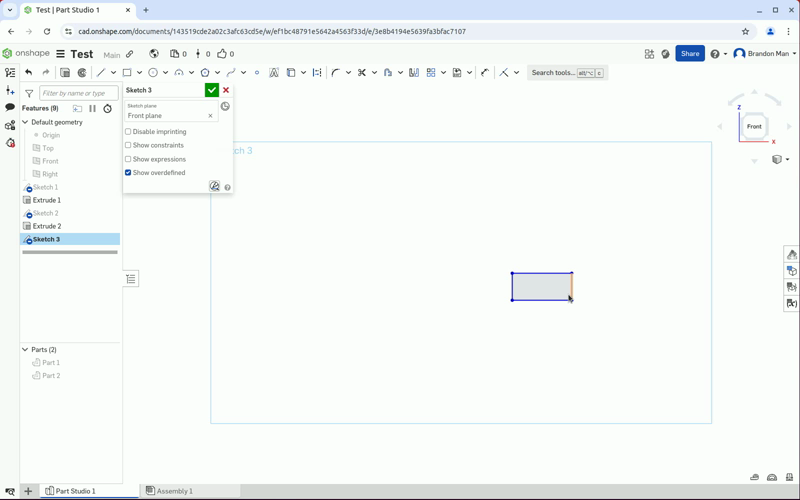
scroll(6)
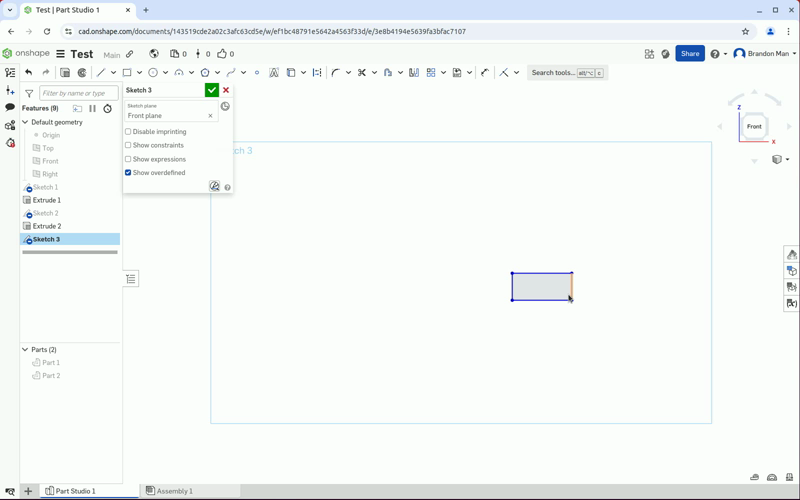
scroll(6)
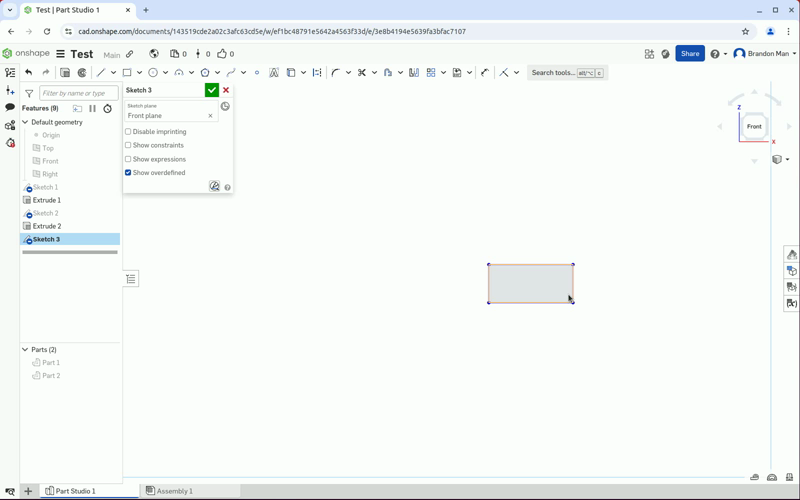
scroll(6)
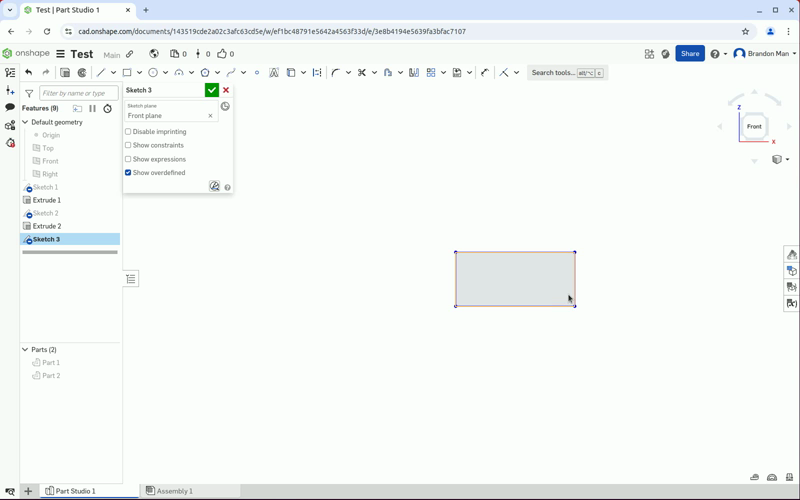
scroll(6)
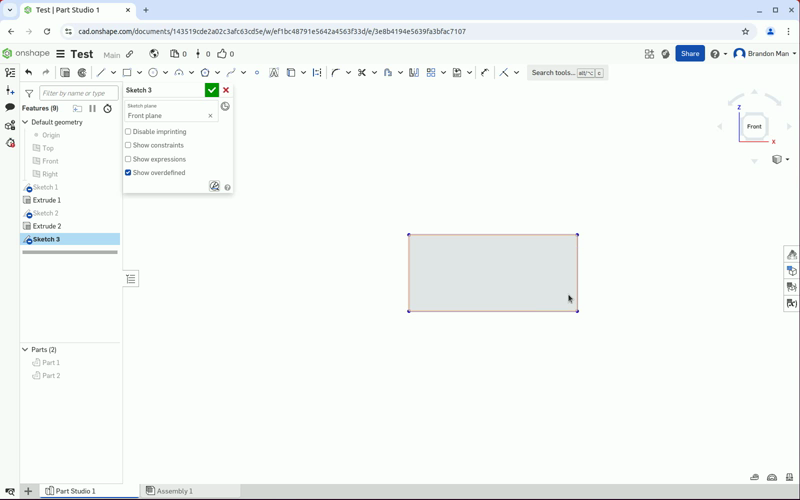
scroll(6)
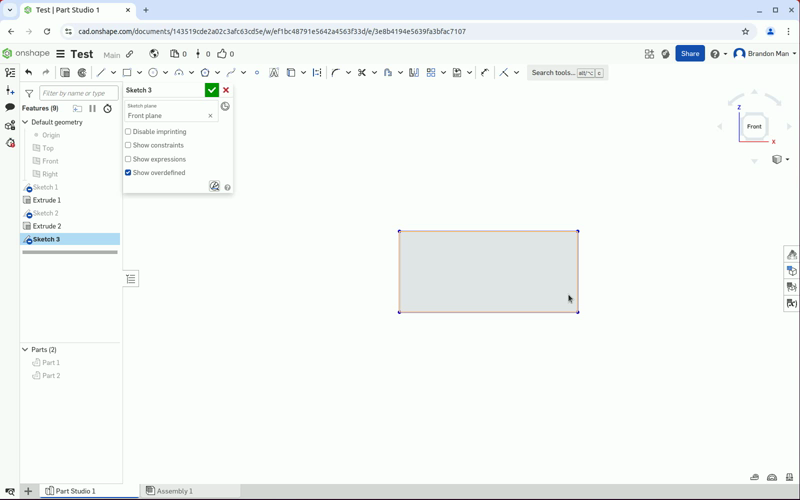
scroll(6)
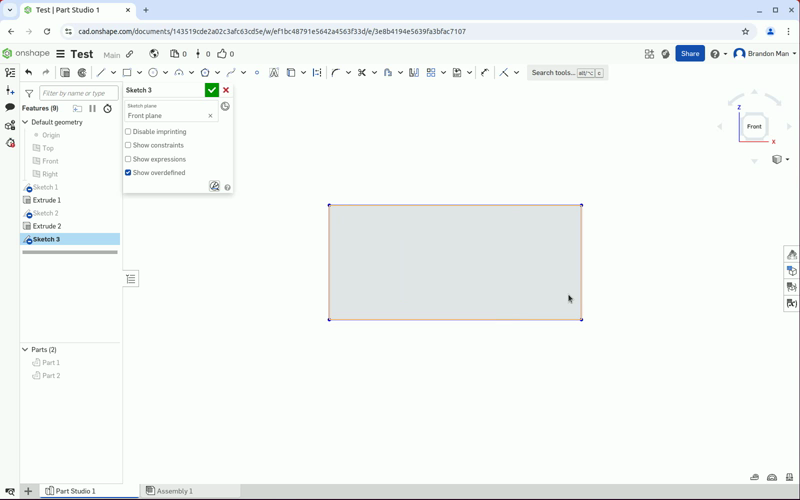
scroll(6)
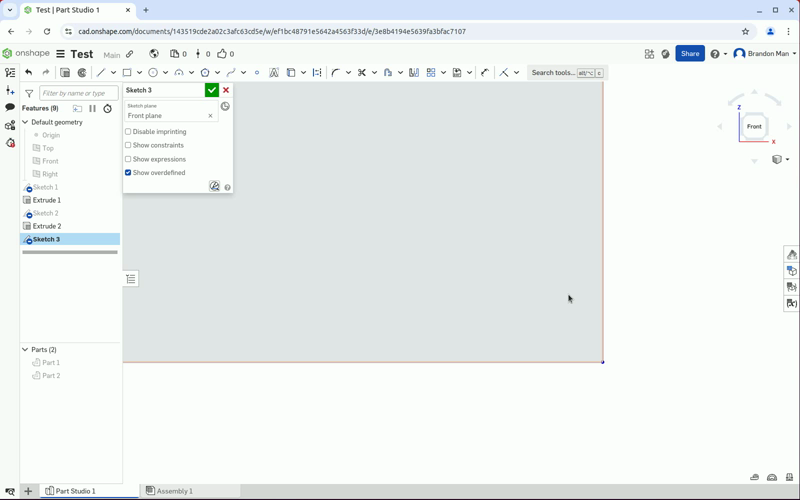
click(568, 294)
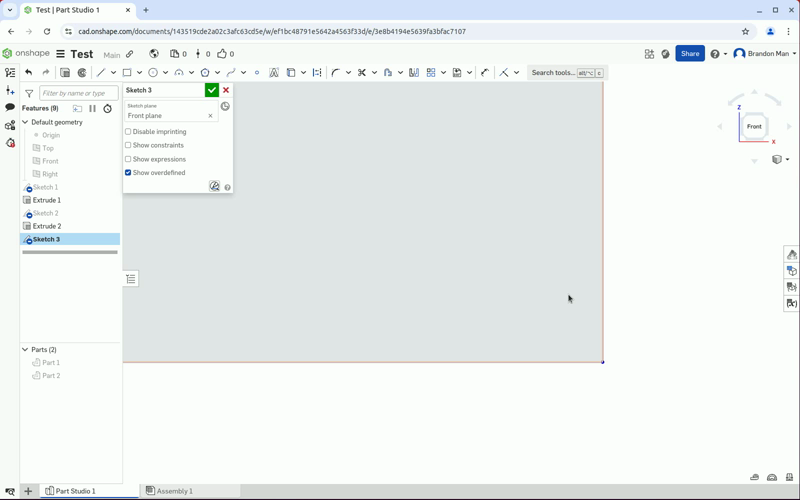
scroll(-6)
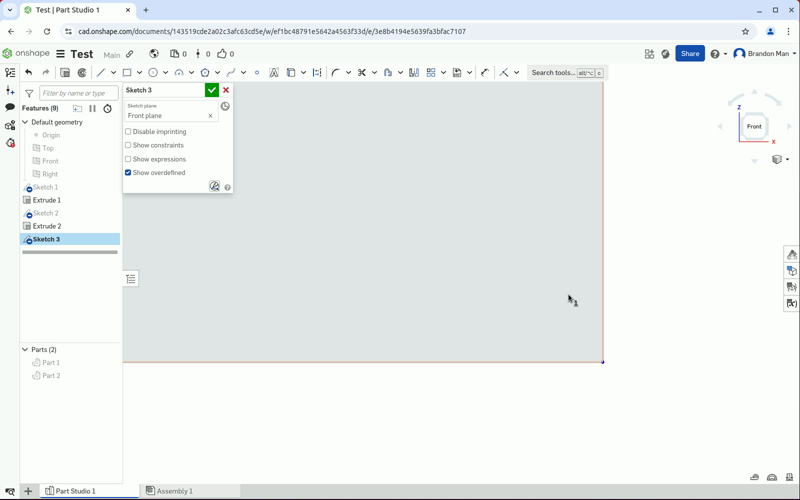
scroll(-6)
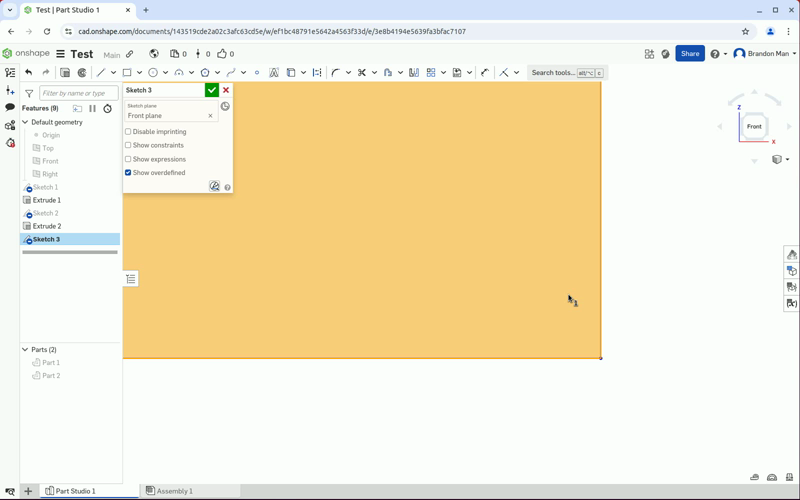
scroll(-6)
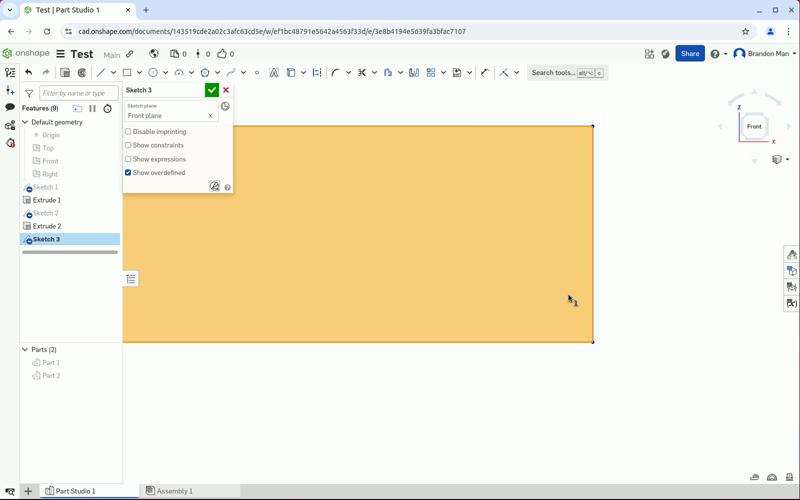
scroll(-6)
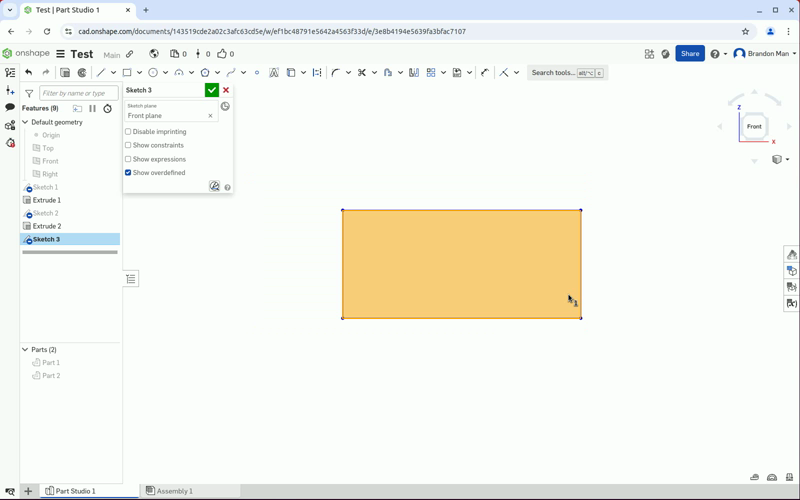
scroll(-6)
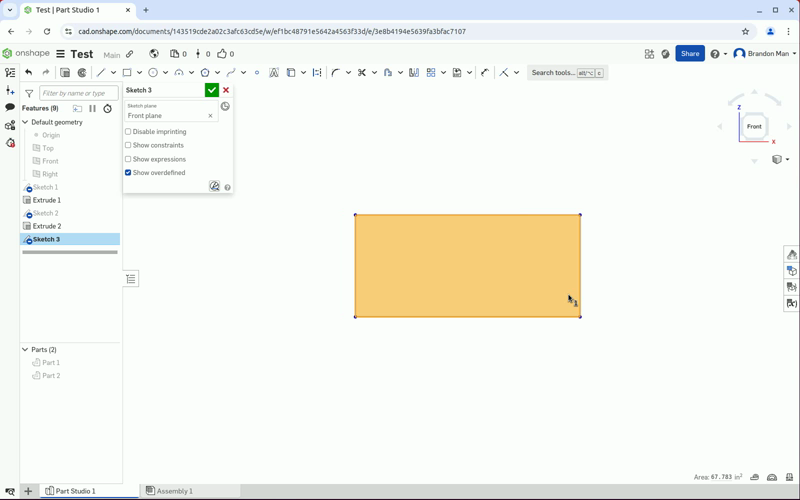
scroll(-6)
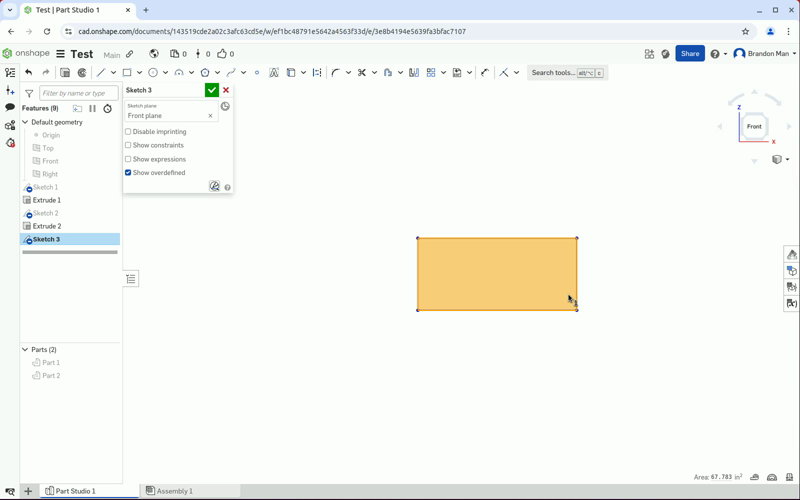
scroll(-6)
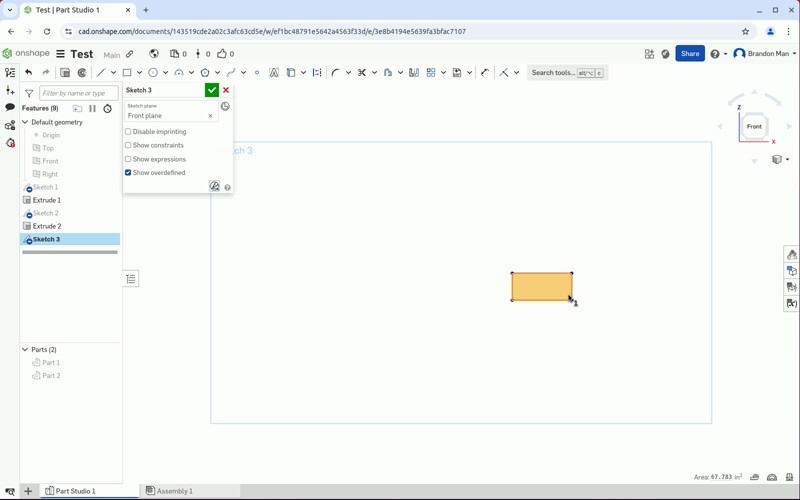
mouse_move(73, 352)
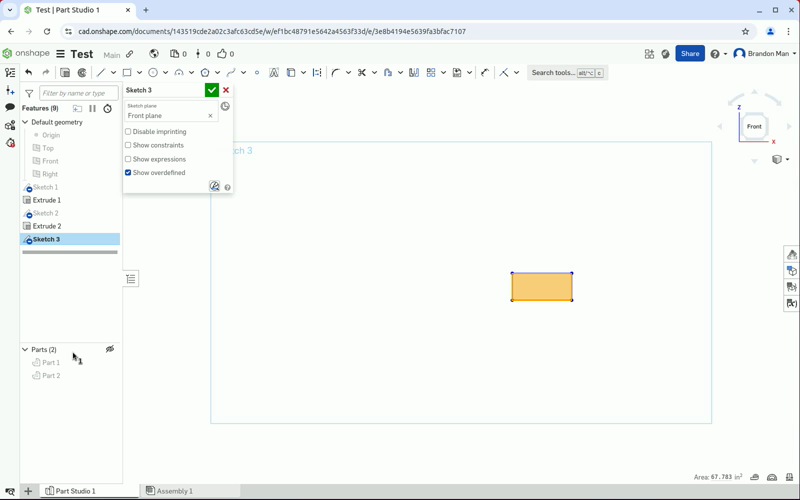
key(shift+y)
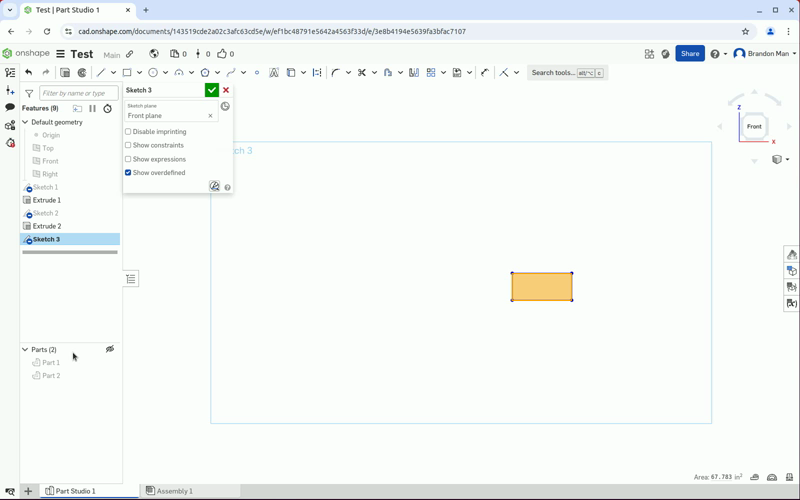
key(shift+e)
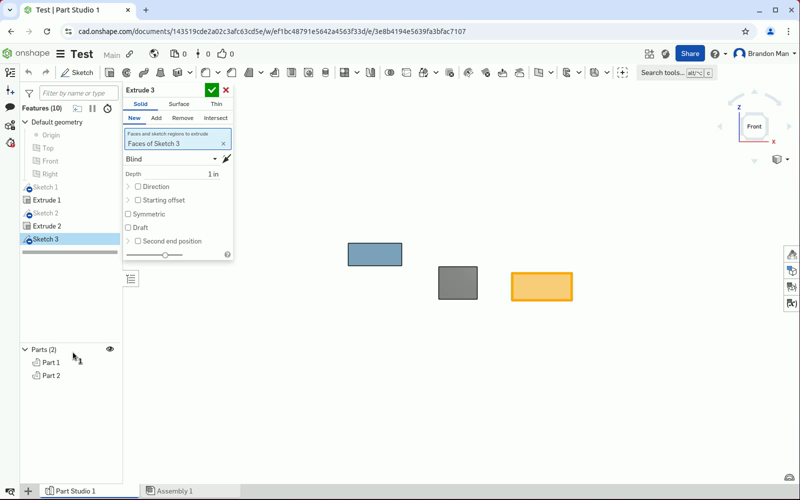
mouse_move(143, 106)
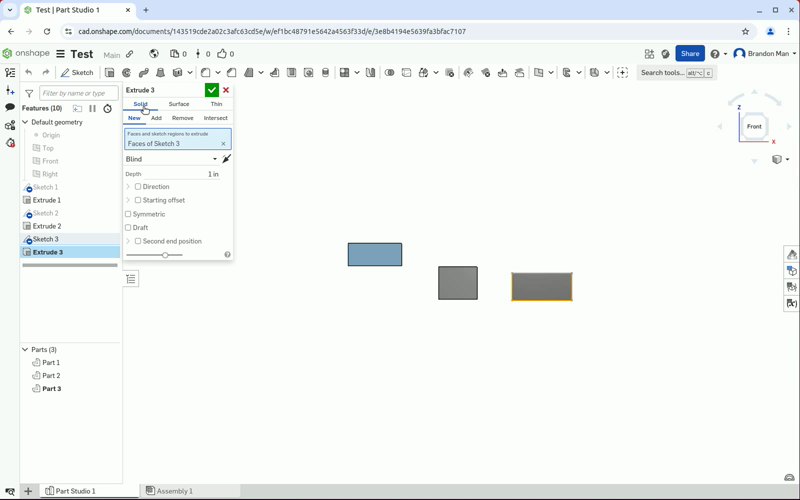
click(143, 106)
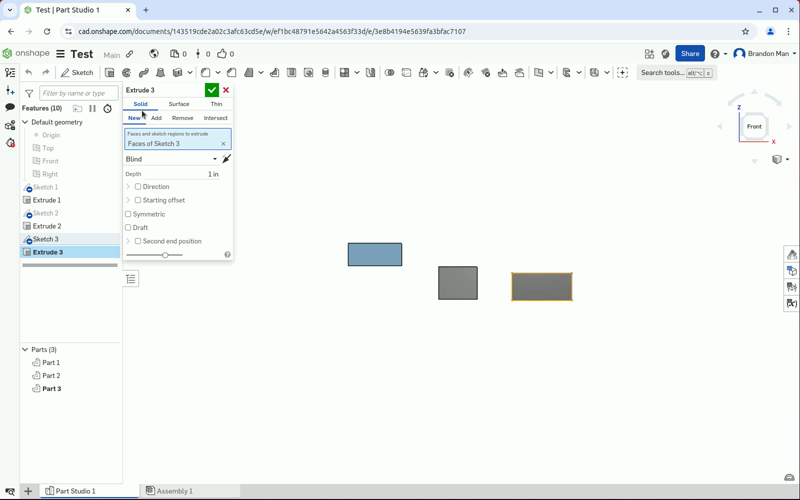
mouse_move(137, 120)
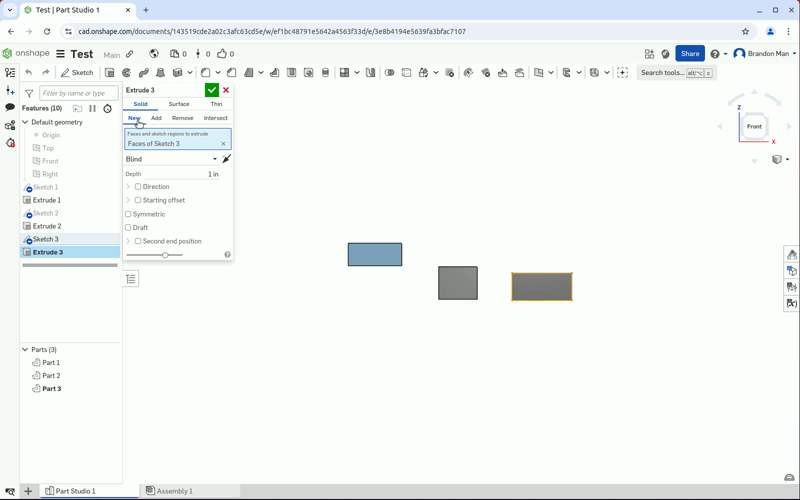
click(137, 120)
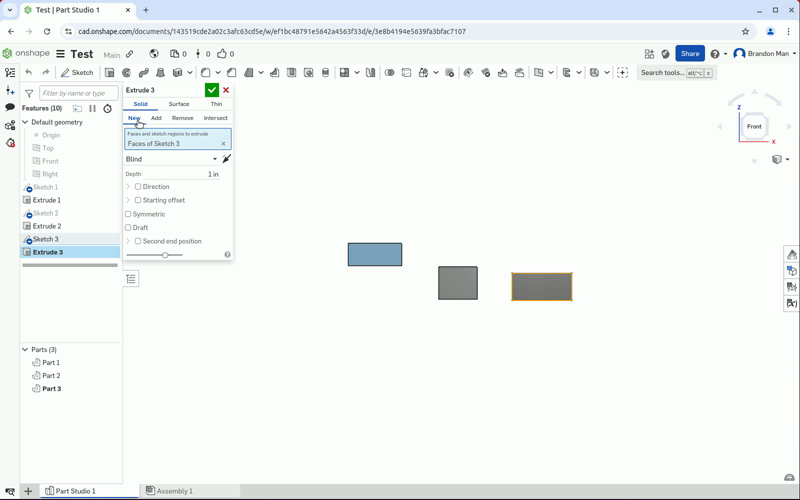
key(tab, 4)
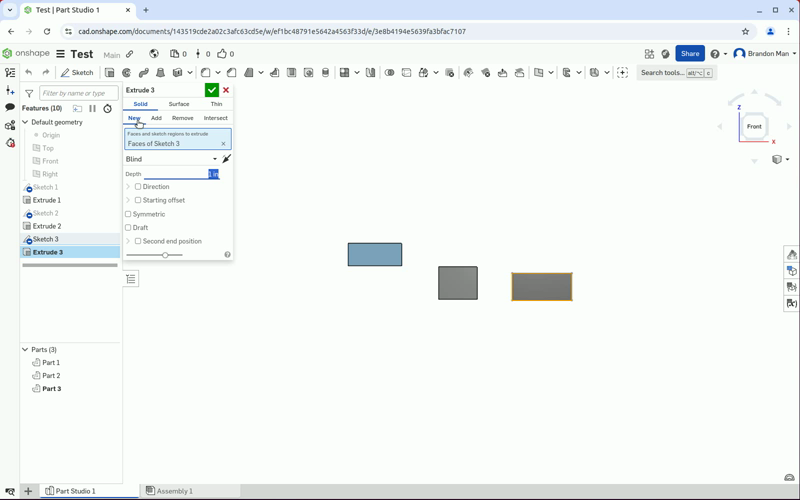
text(4.333)
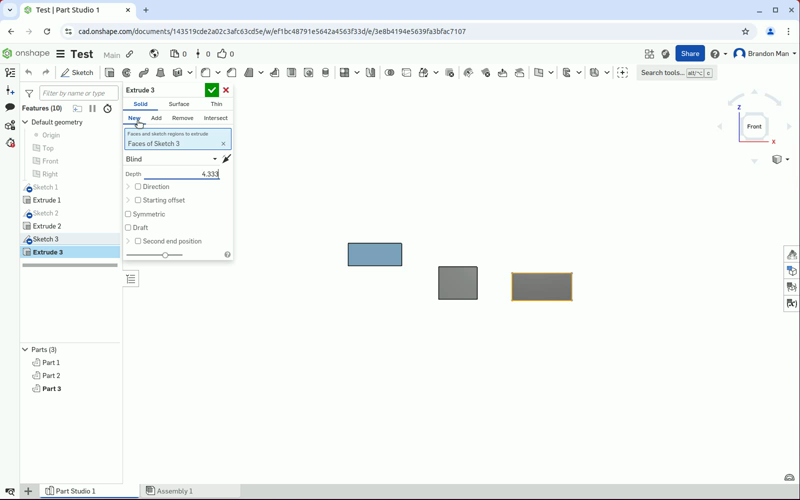
key(enter)
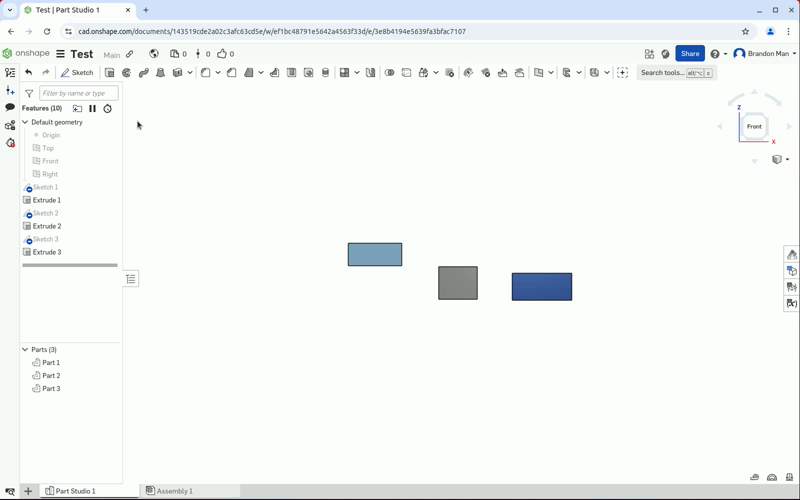
key(shift+h)
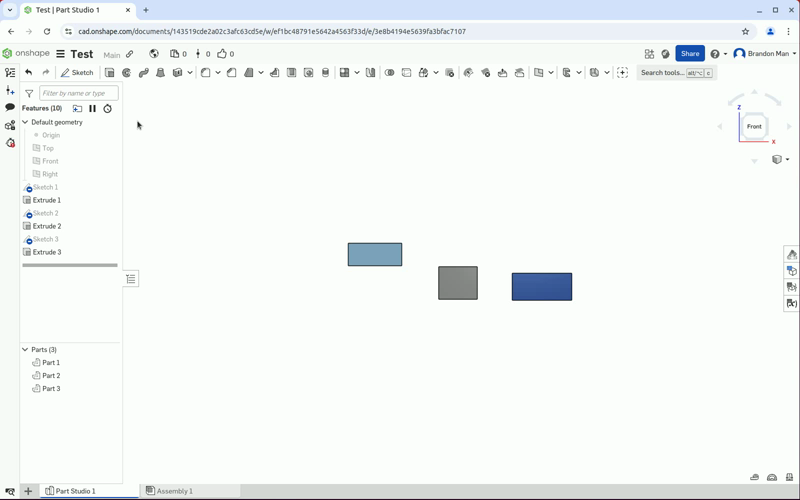
key(shift+h)
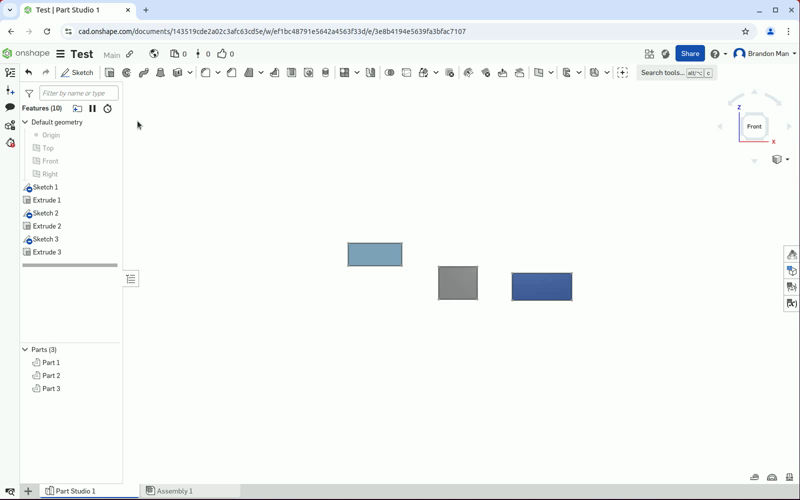
key(shift+7)
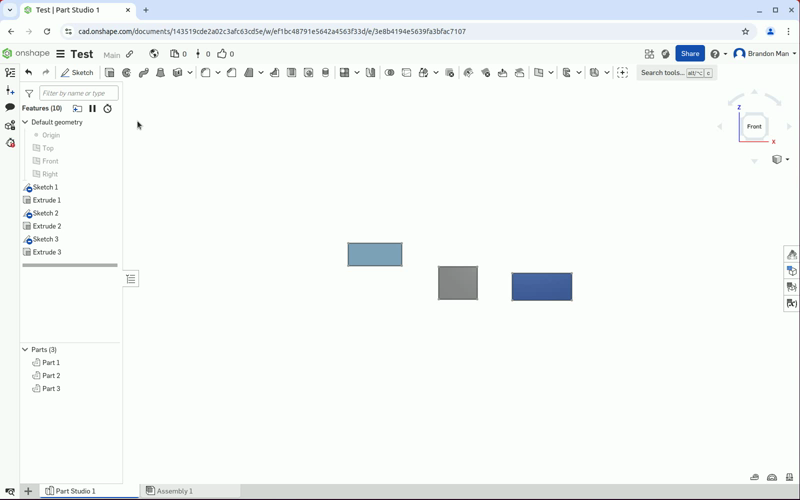
key(left, 2)
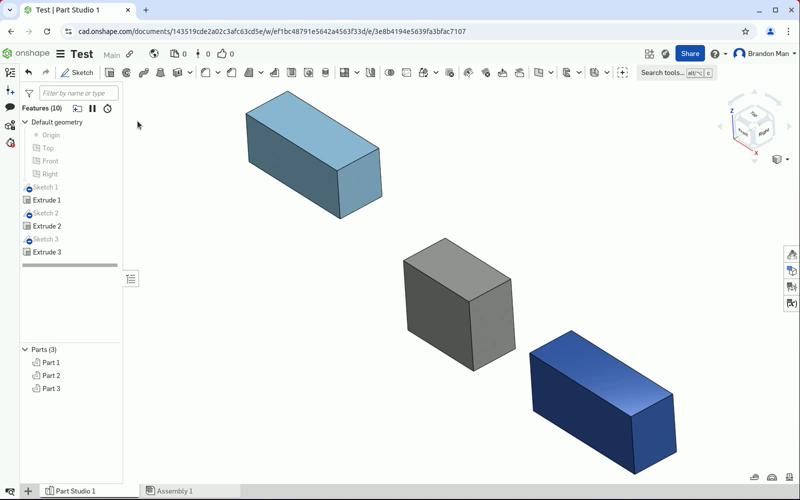
key(down, 2)
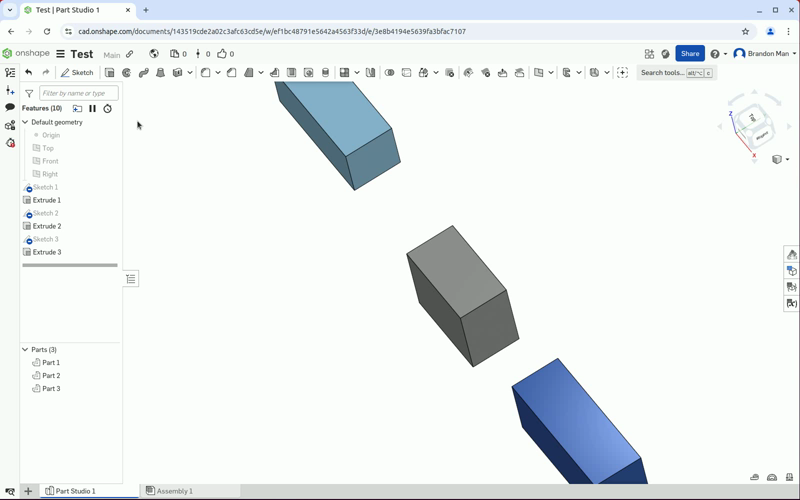
key(up, 2)
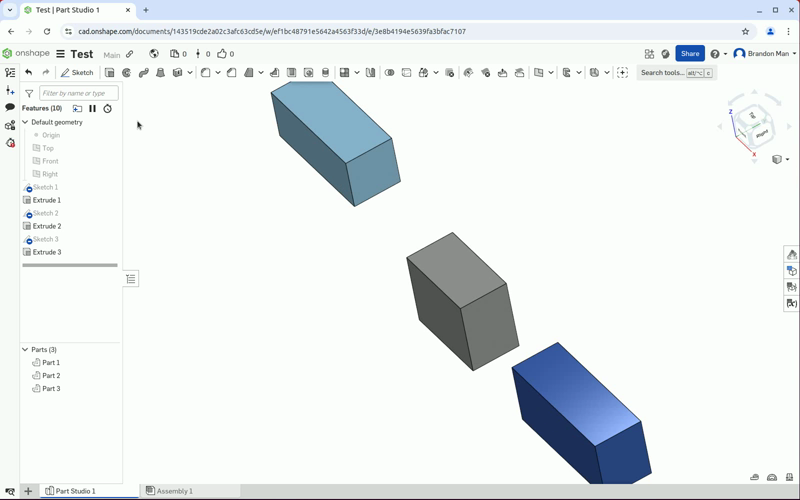
key(right, 2)
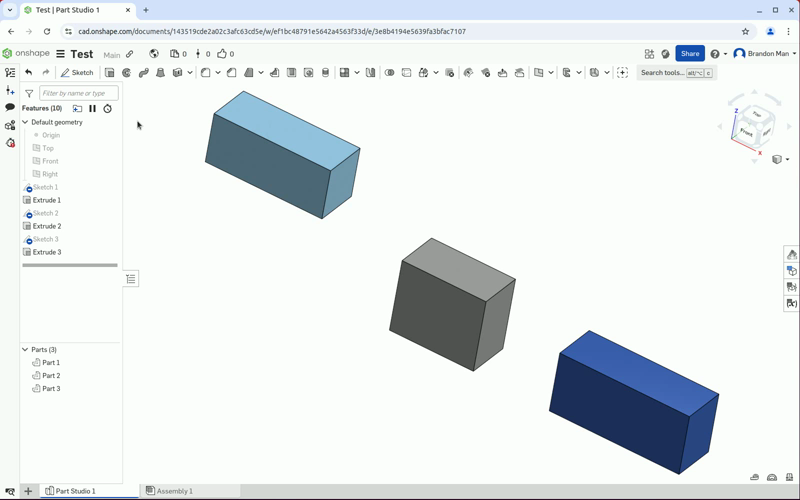
mouse_move(73, 189)
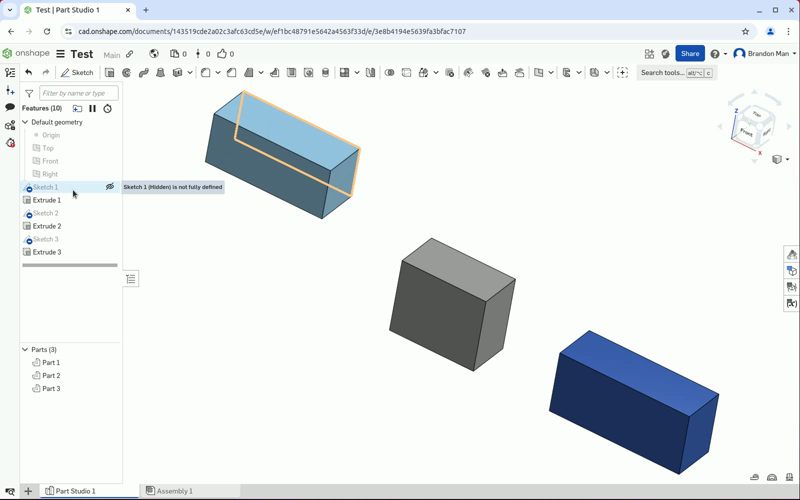
click(73, 189)